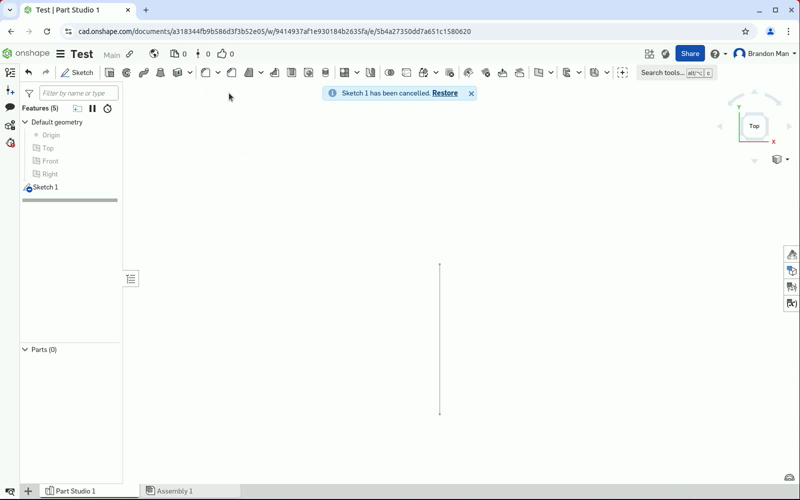
key(shift+h)
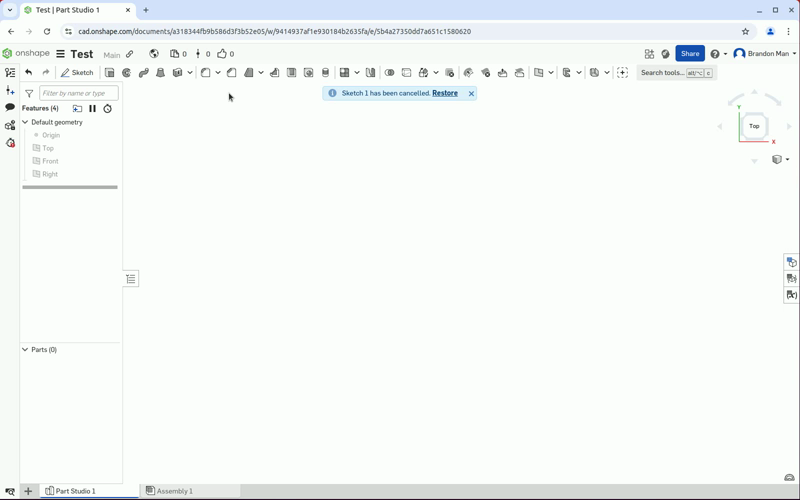
mouse_move(73, 352)
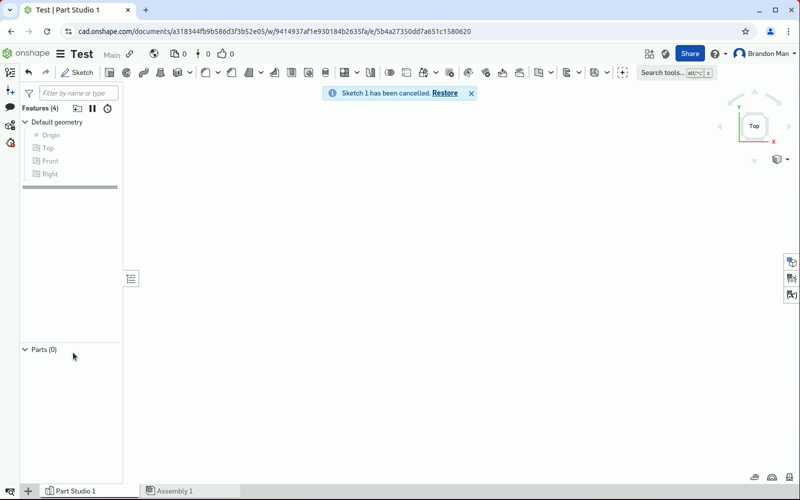
key(y)
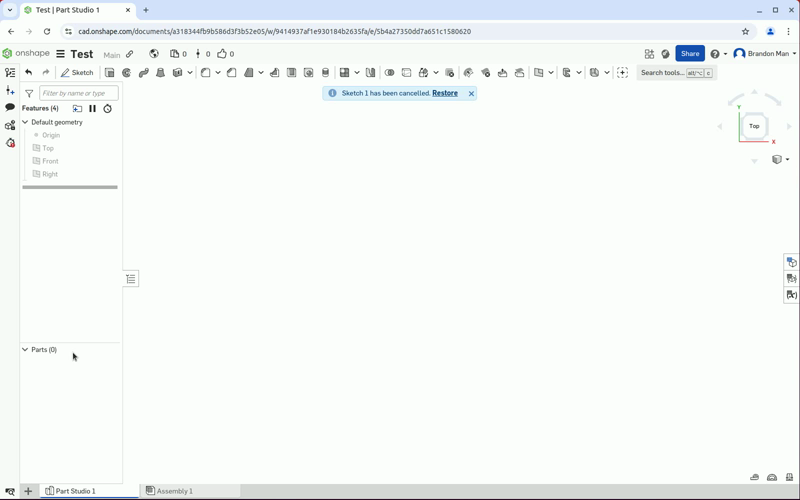
key(shift+p)
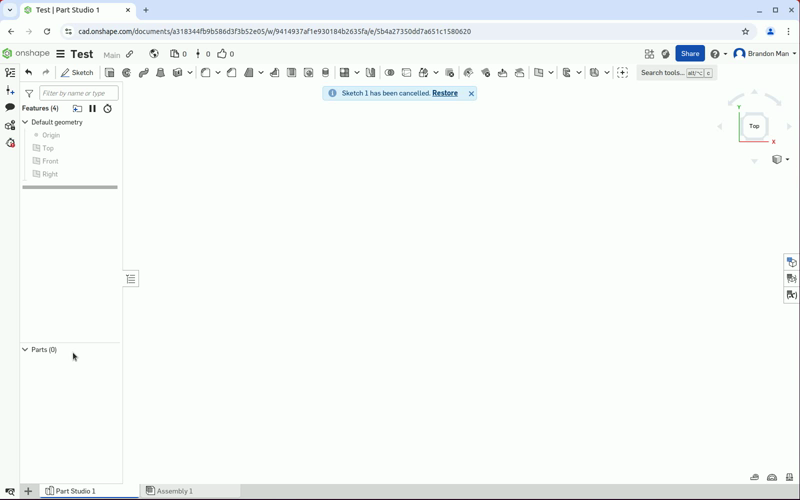
key(space)
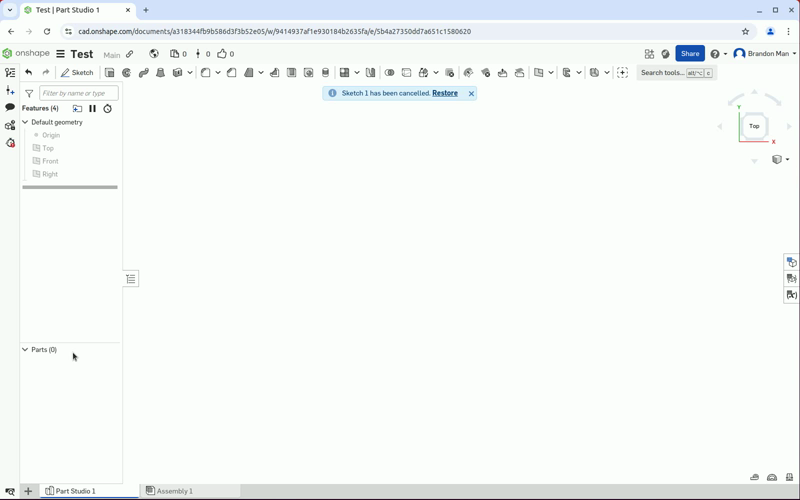
key_down(shift)
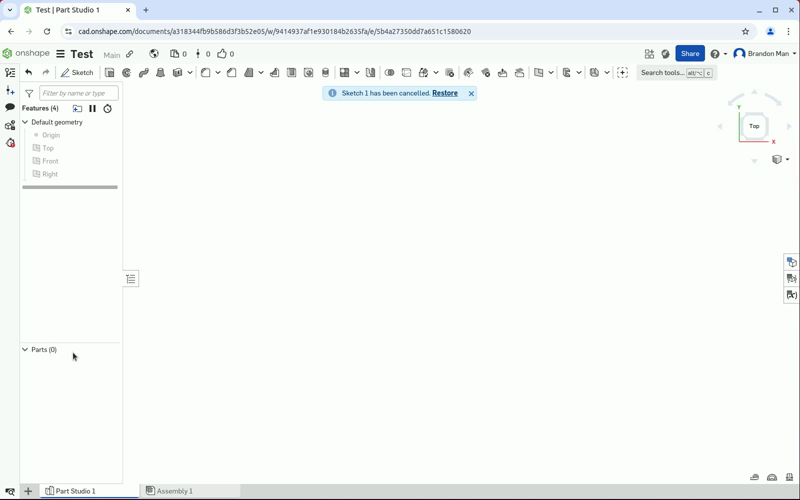
key(up)
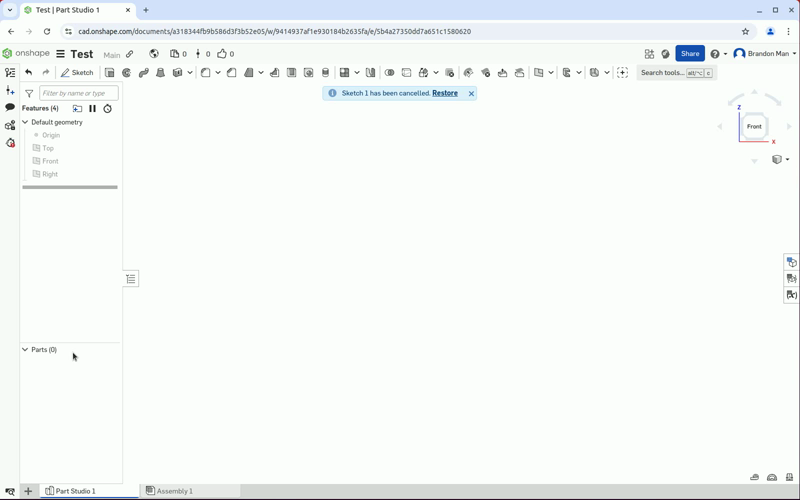
key_up(shift)
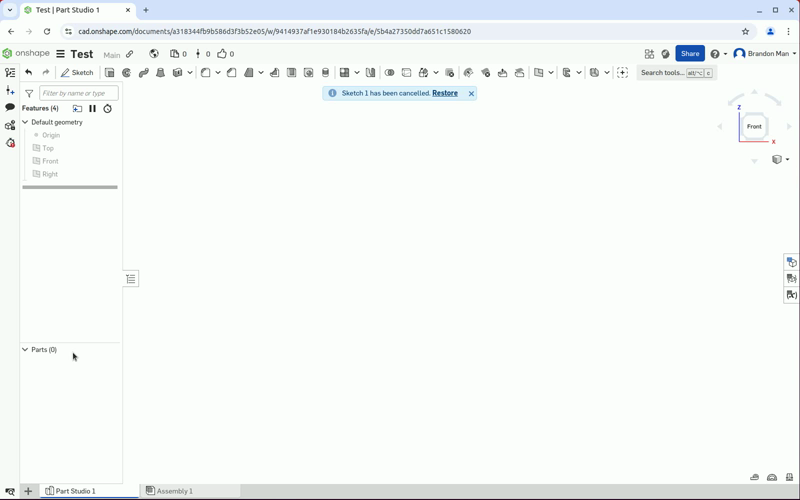
mouse_move(73, 352)
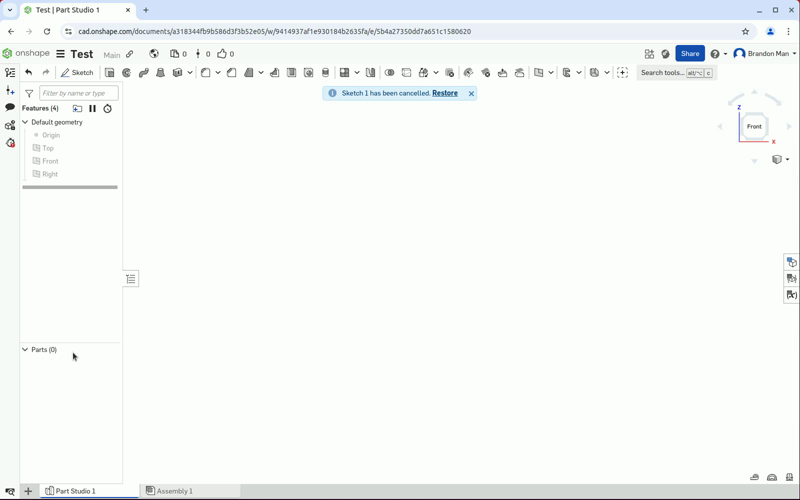
key(shift+y)
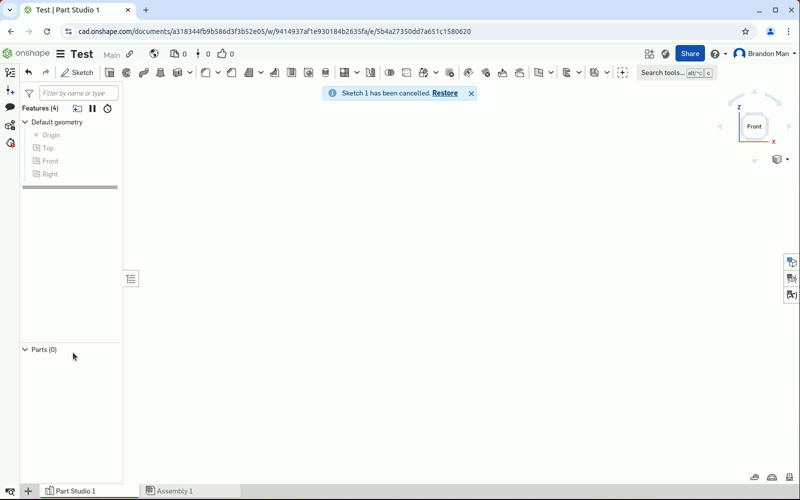
key(shift+s)
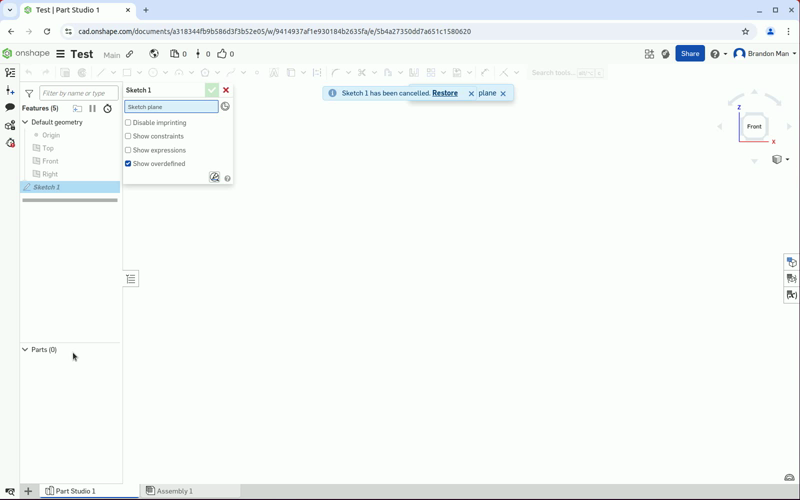
mouse_move(73, 163)
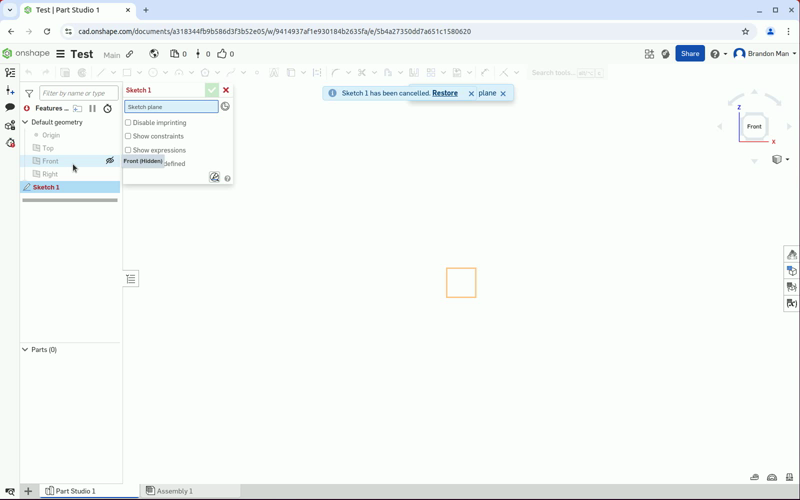
click(73, 163)
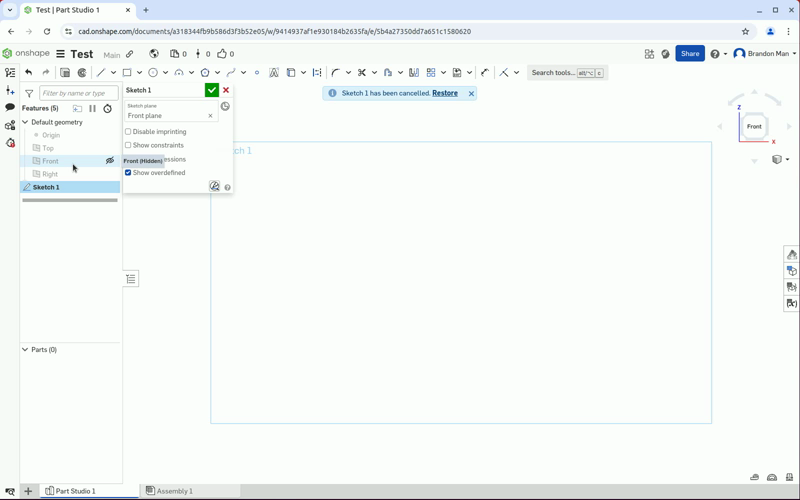
mouse_move(73, 352)
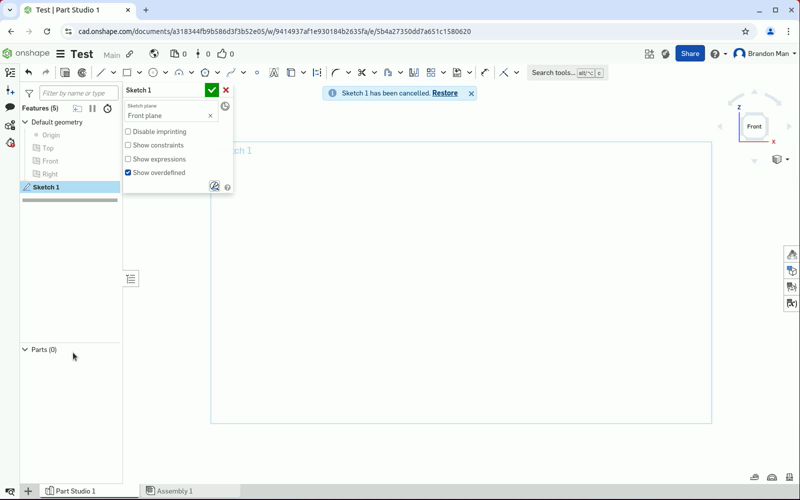
key(y)
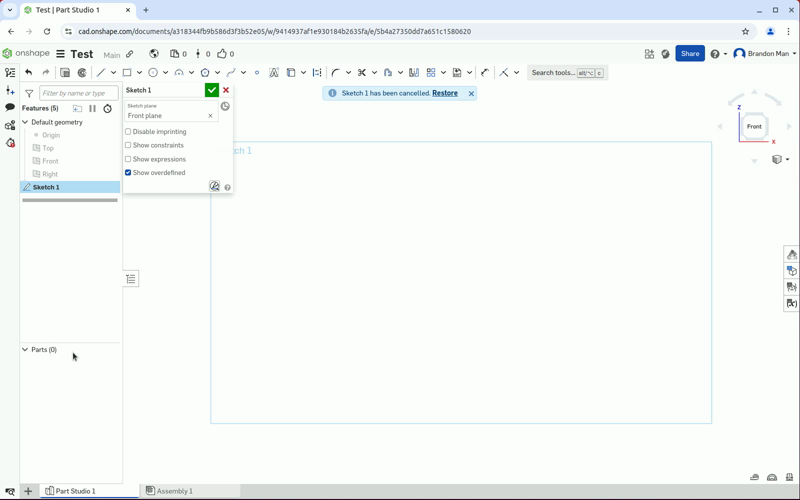
key(l)
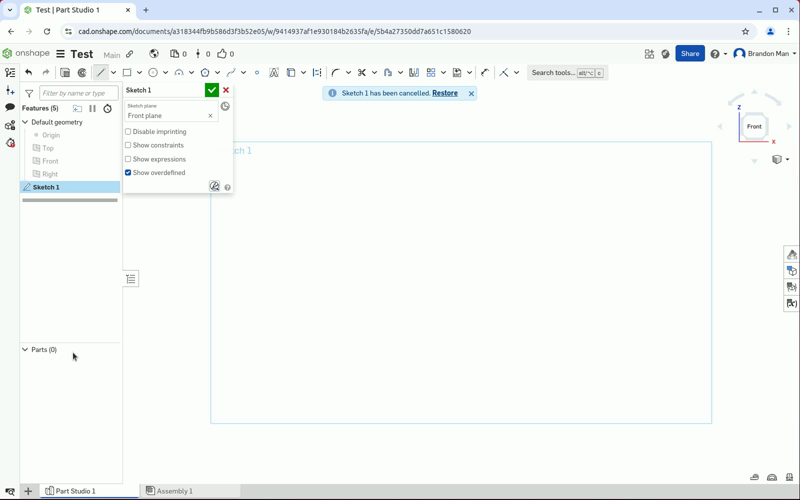
key_down(shift)
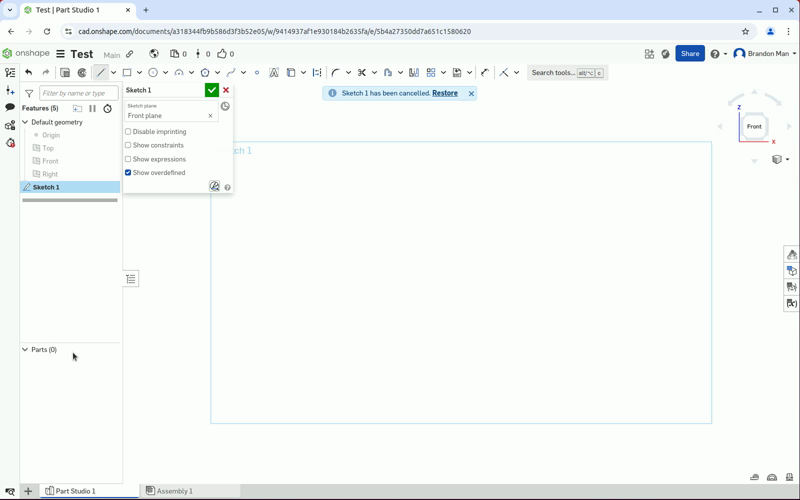
mouse_move(404, 357)
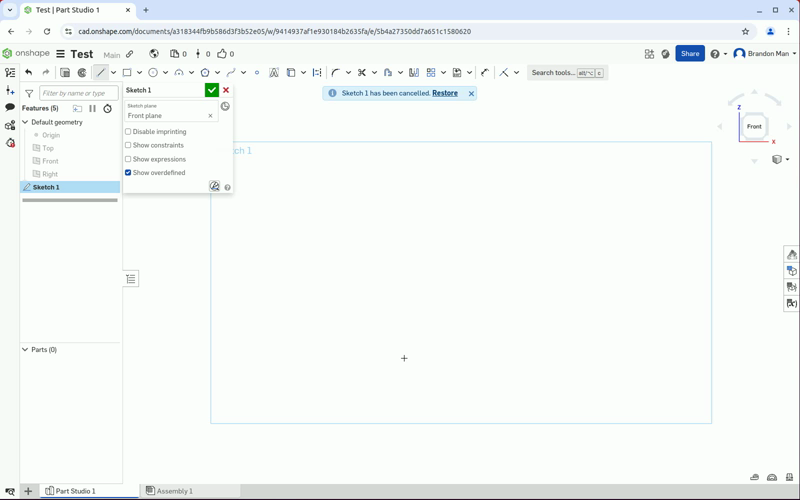
click(404, 357)
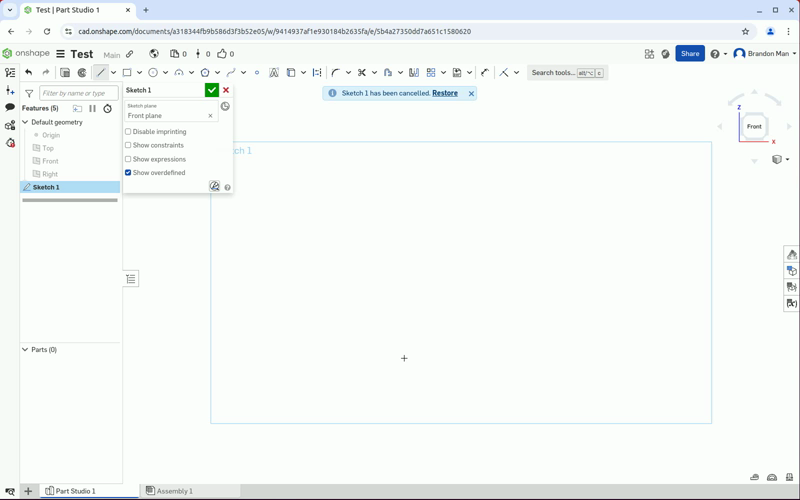
key_up(shift)
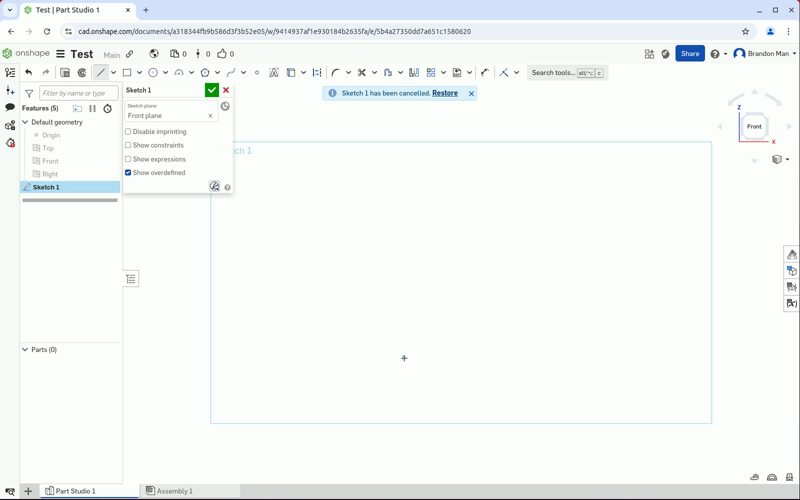
key_down(shift)
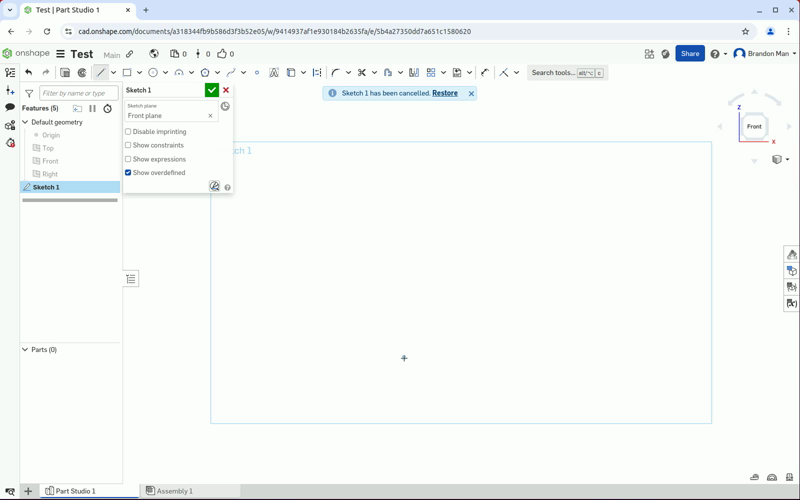
mouse_move(516, 357)
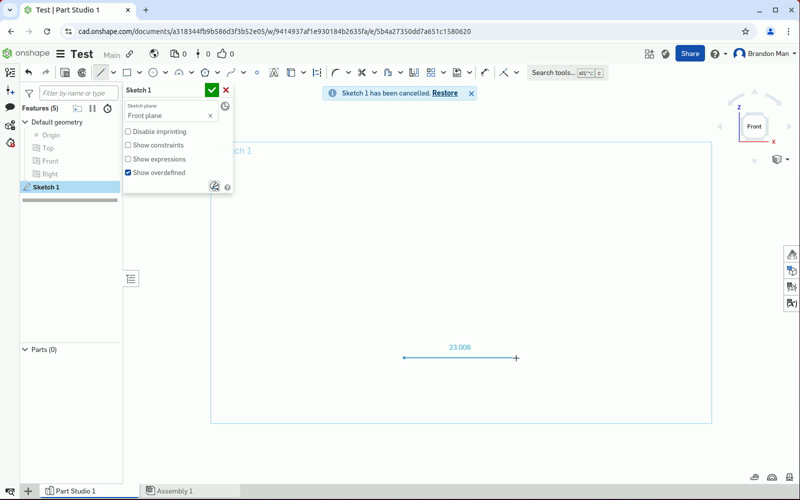
click(516, 357)
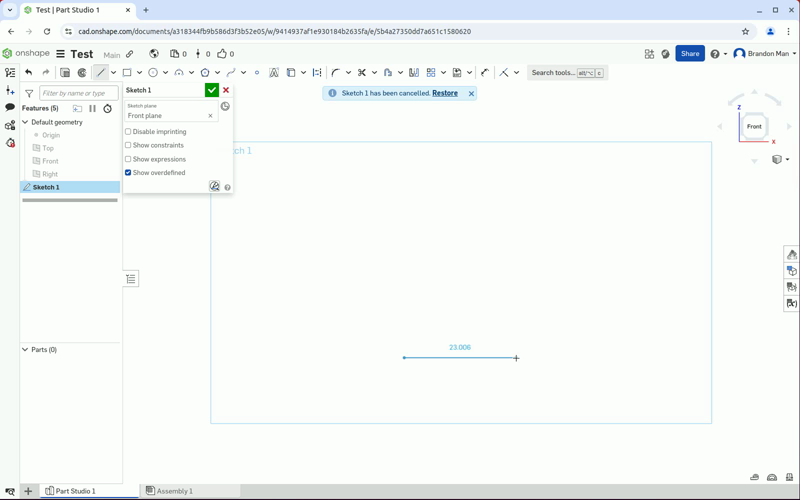
key_up(shift)
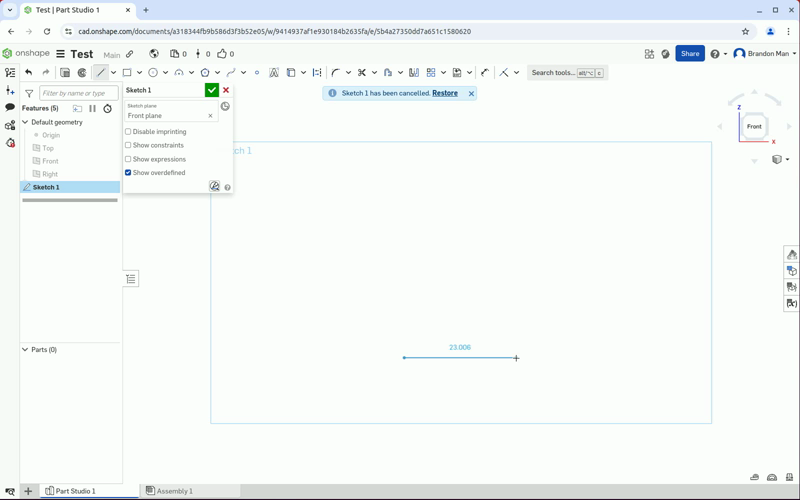
key_down(shift)
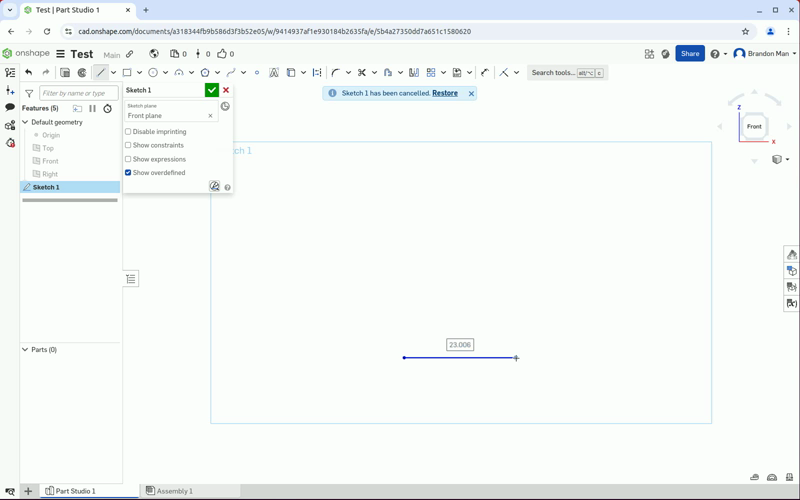
mouse_move(516, 208)
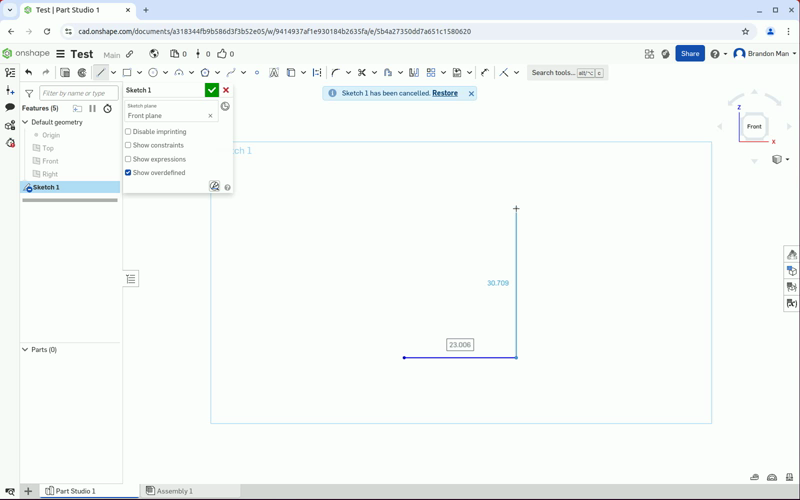
click(516, 208)
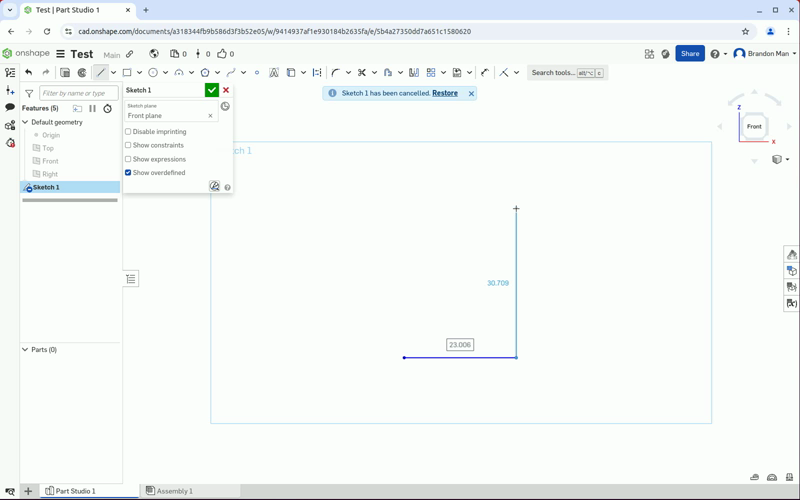
key_up(shift)
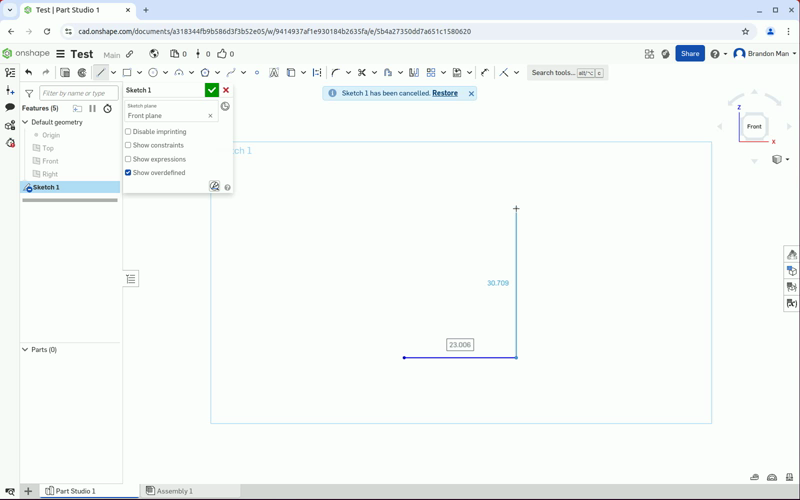
key_down(shift)
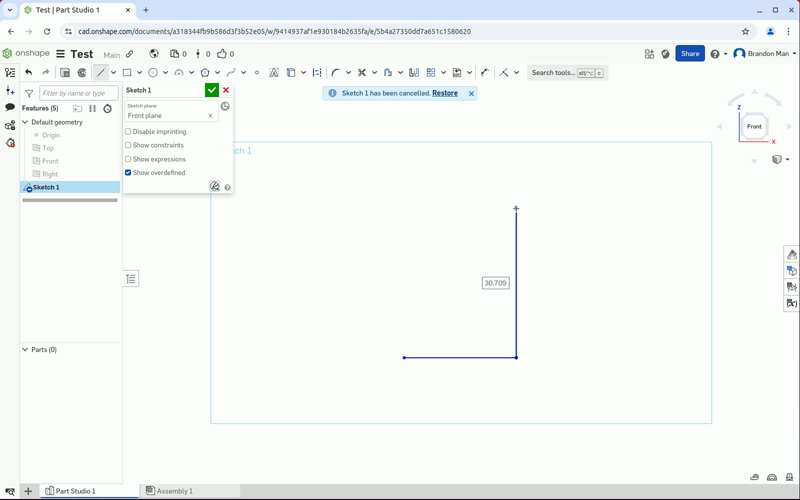
mouse_move(404, 208)
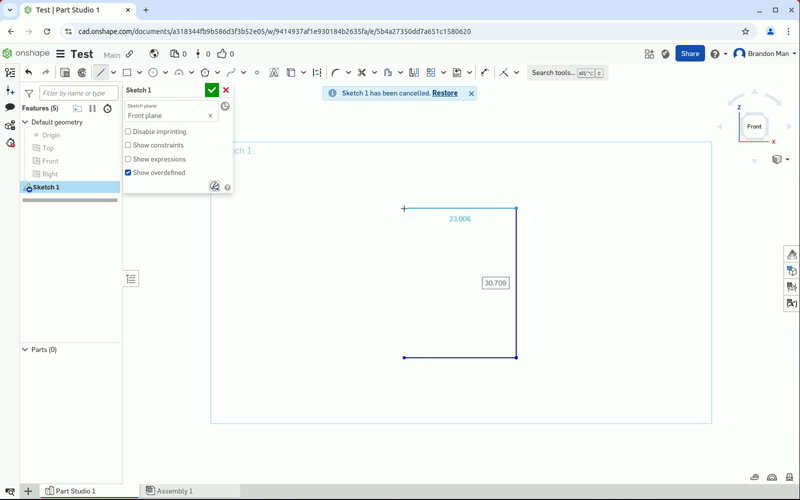
click(404, 208)
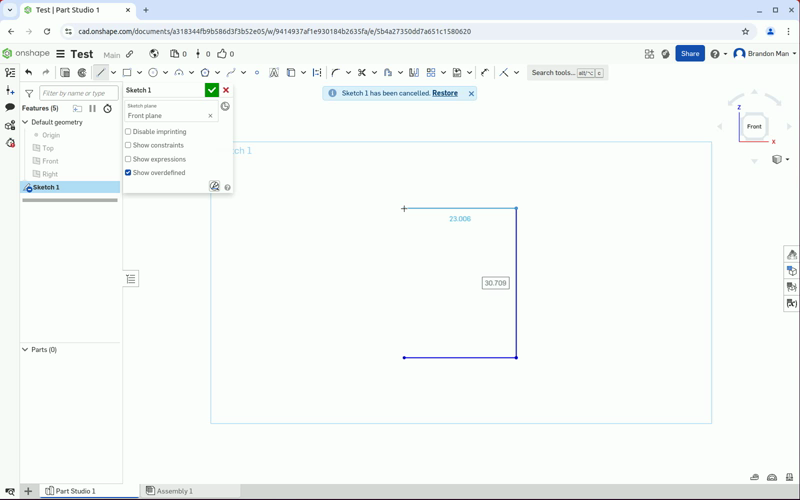
key_up(shift)
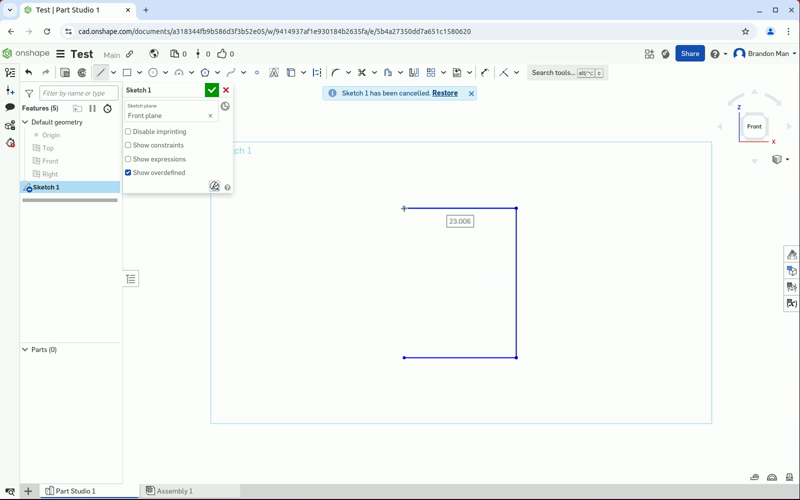
key_down(shift)
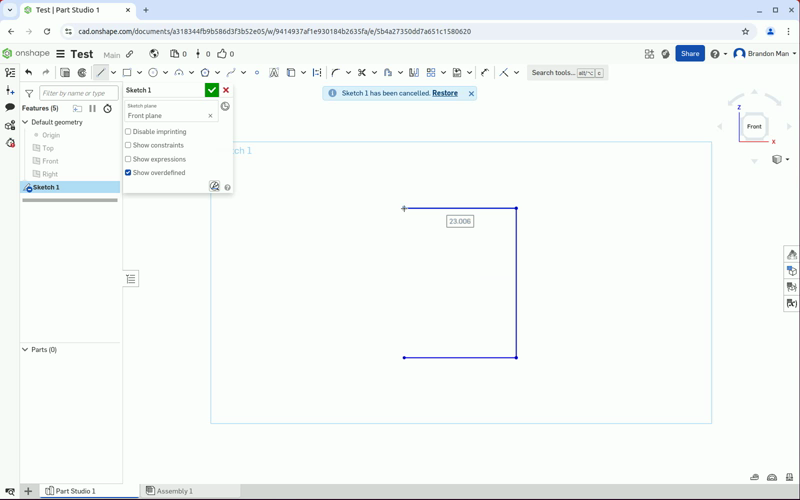
mouse_move(404, 357)
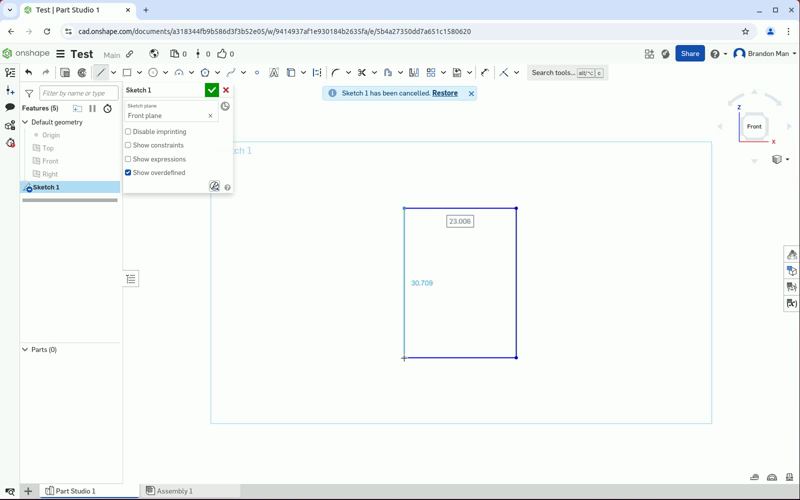
key_up(shift)
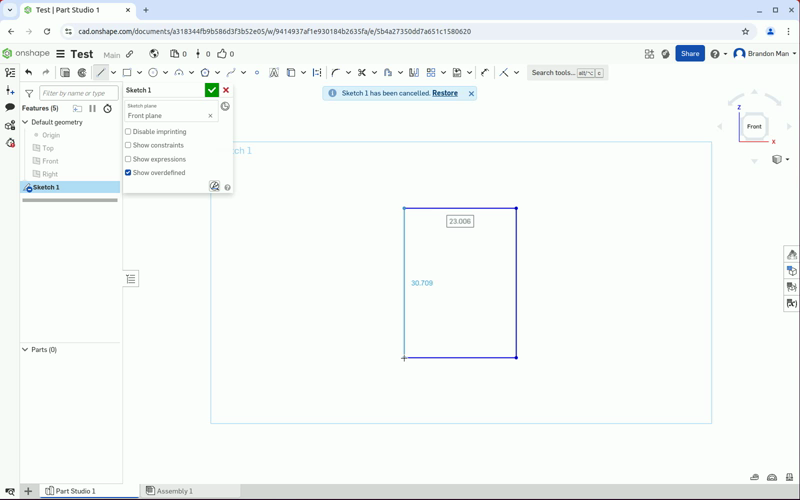
click(404, 357)
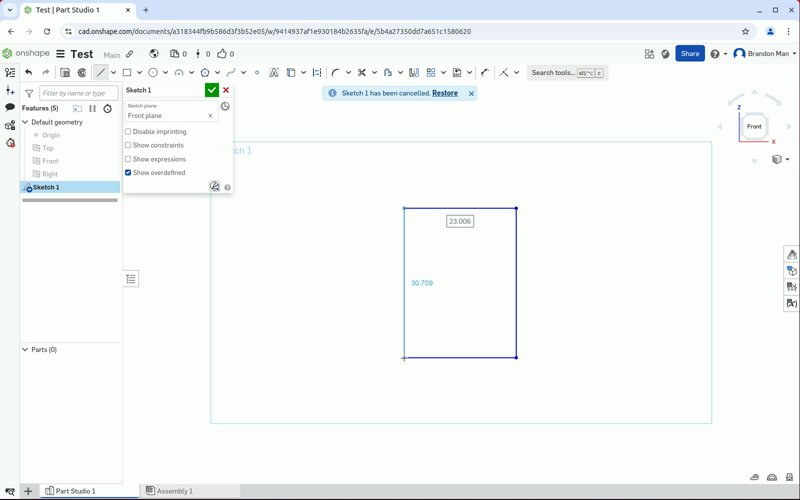
key(esc)
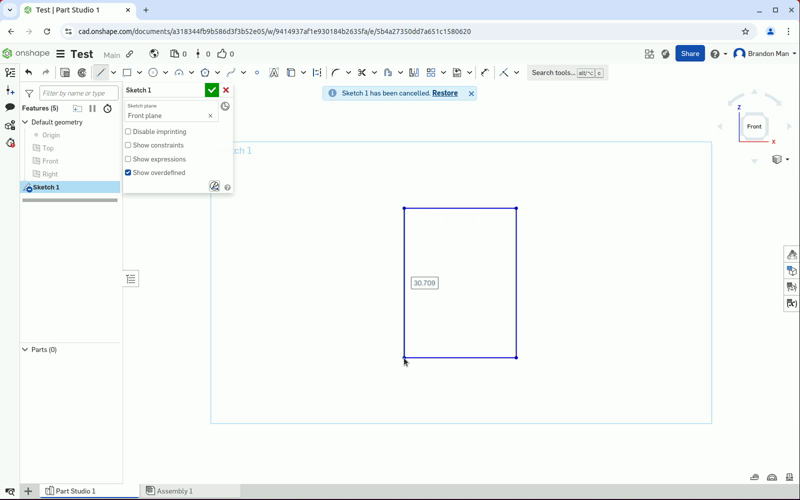
key(l)
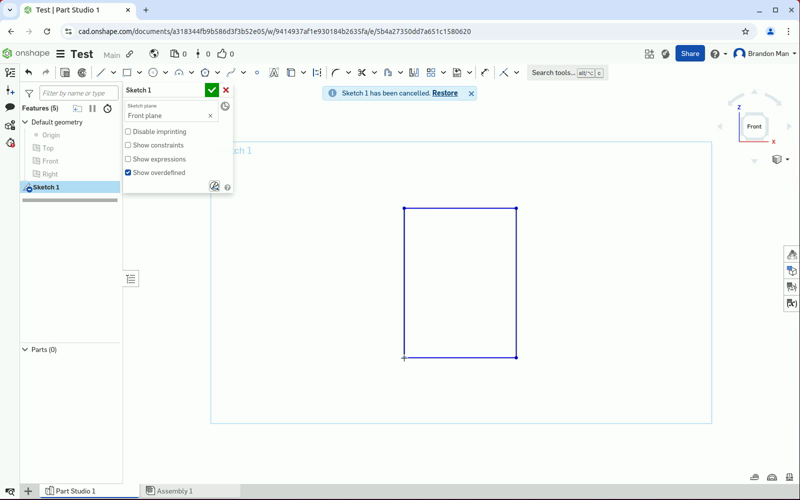
key_down(shift)
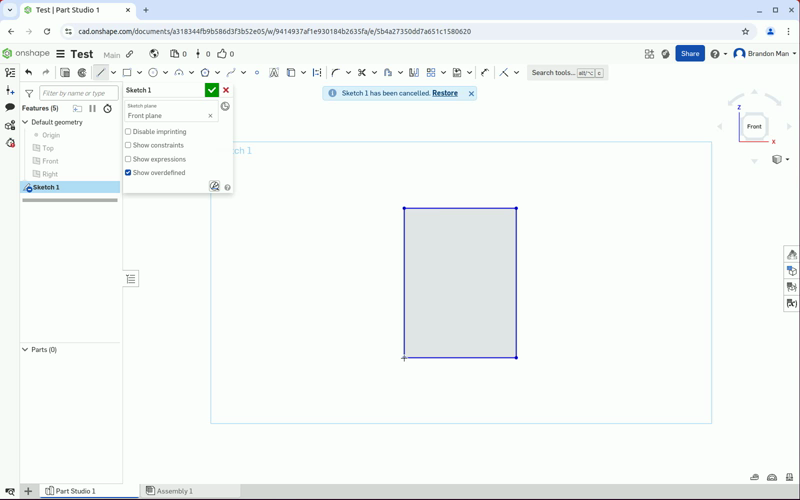
mouse_move(416, 345)
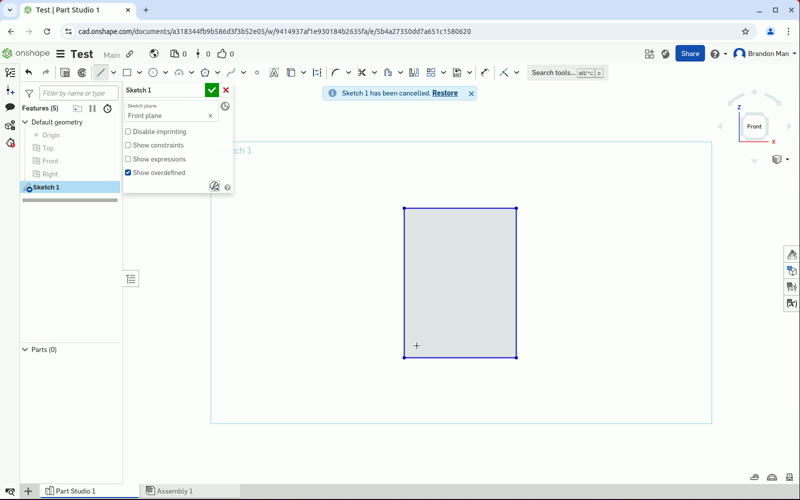
click(416, 345)
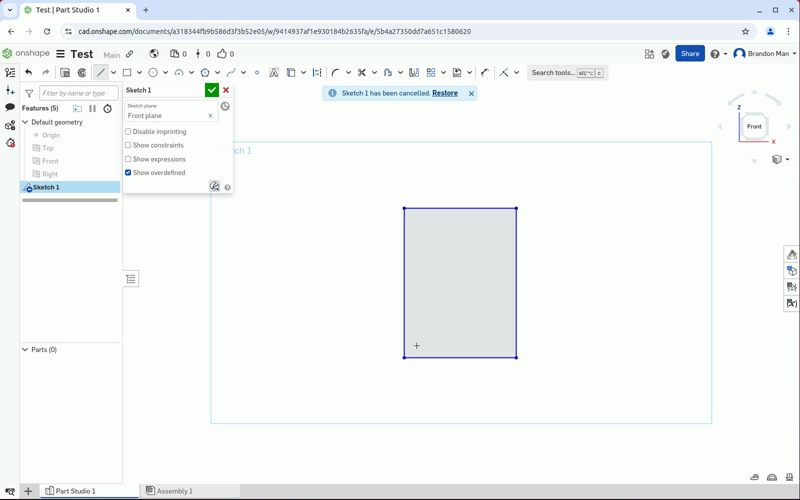
key_up(shift)
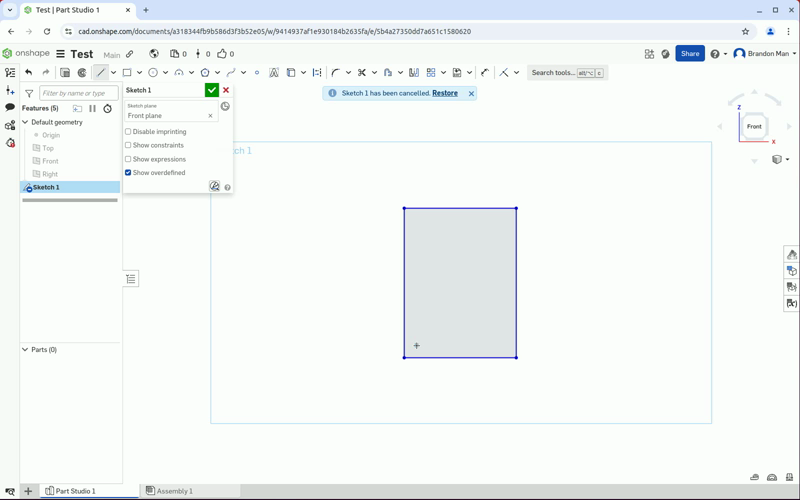
key_down(shift)
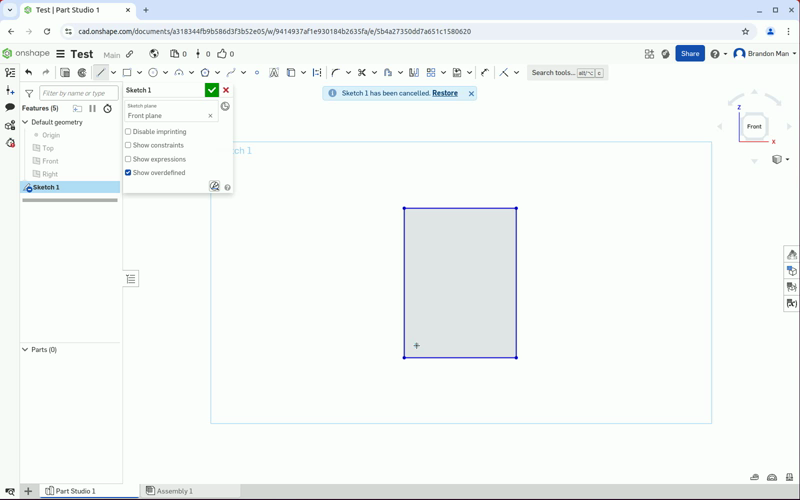
mouse_move(503, 345)
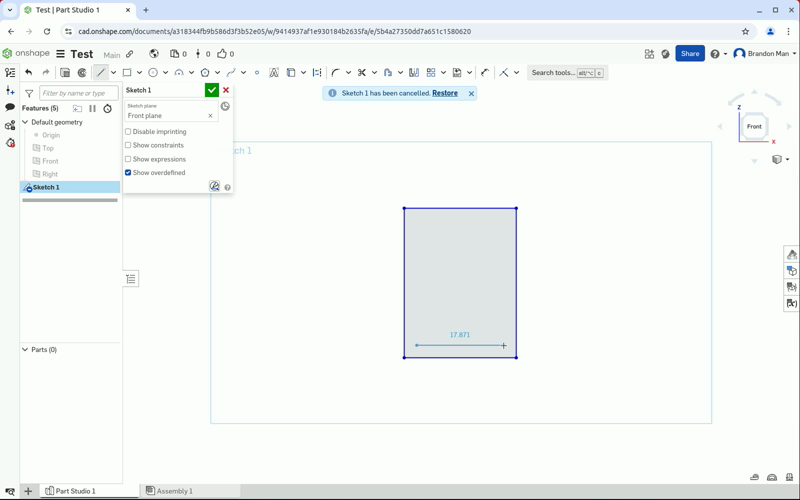
click(503, 345)
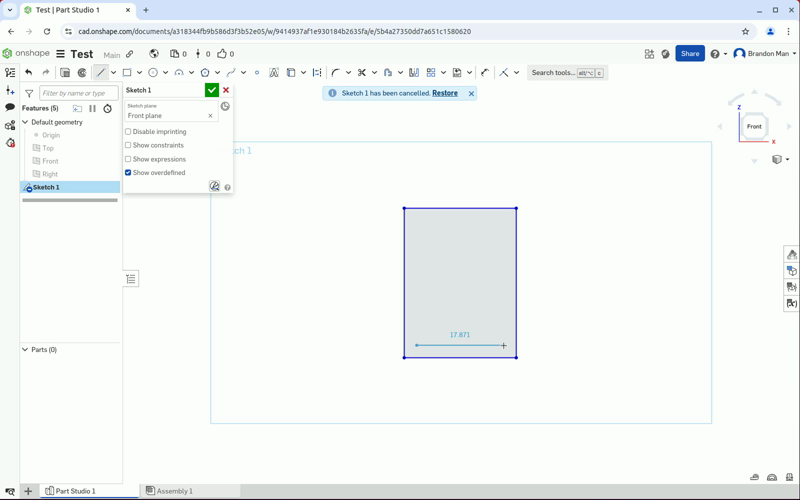
key_up(shift)
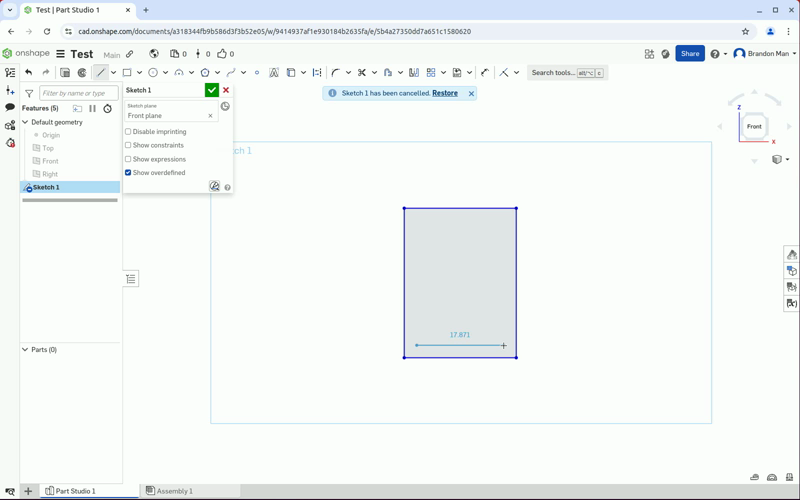
key_down(shift)
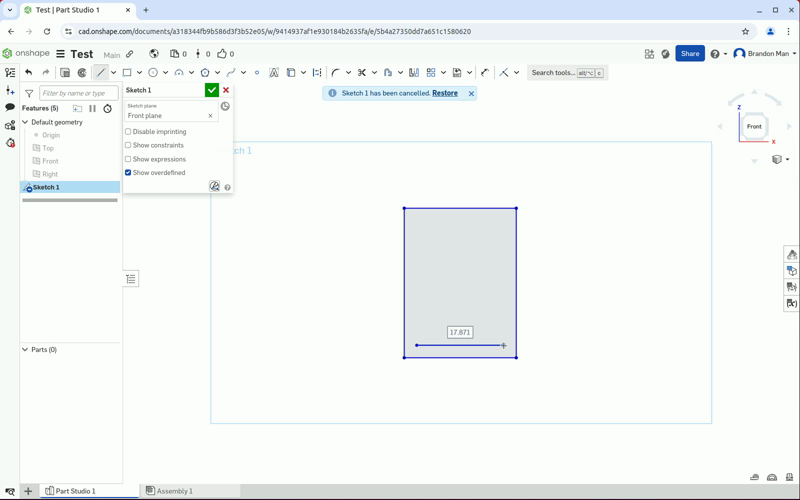
mouse_move(503, 220)
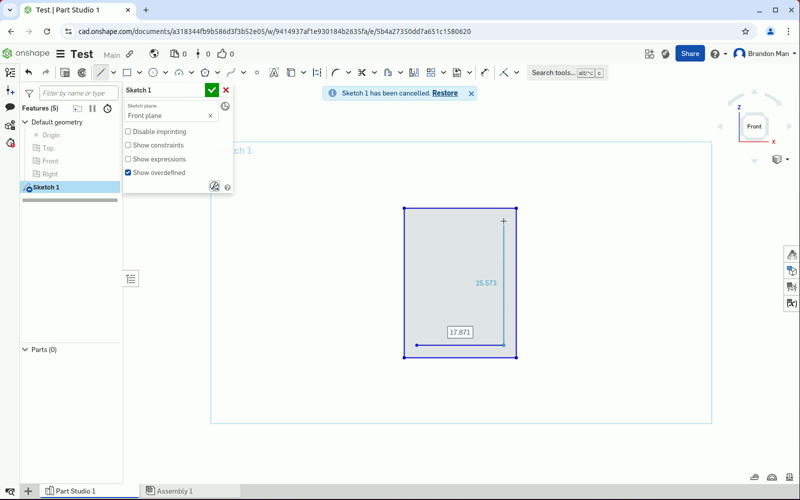
click(503, 220)
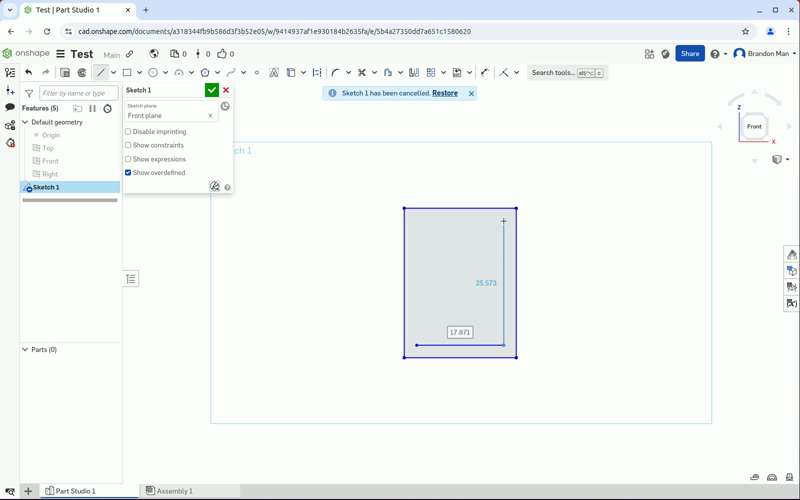
key_up(shift)
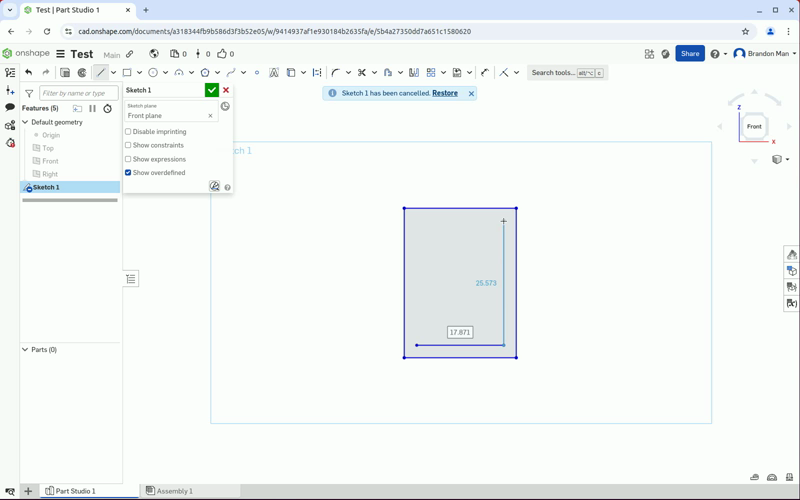
key_down(shift)
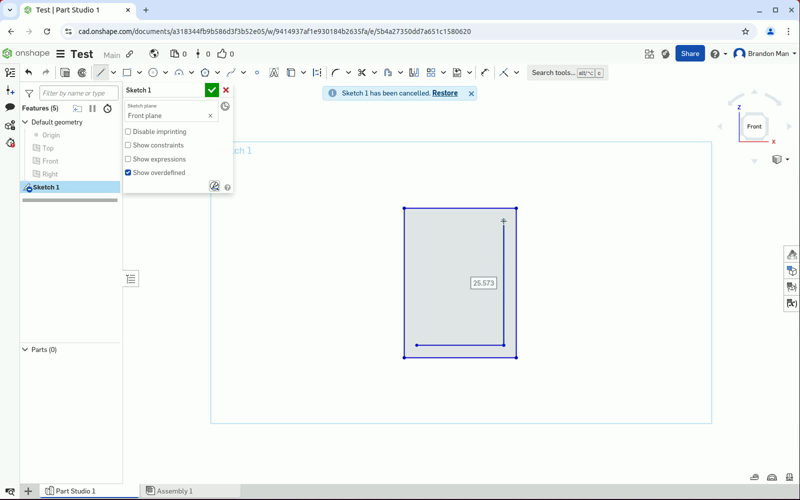
mouse_move(416, 220)
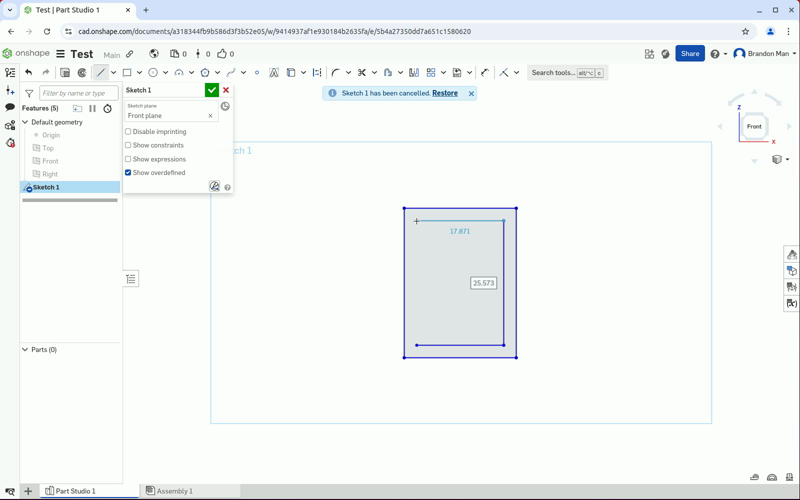
click(416, 220)
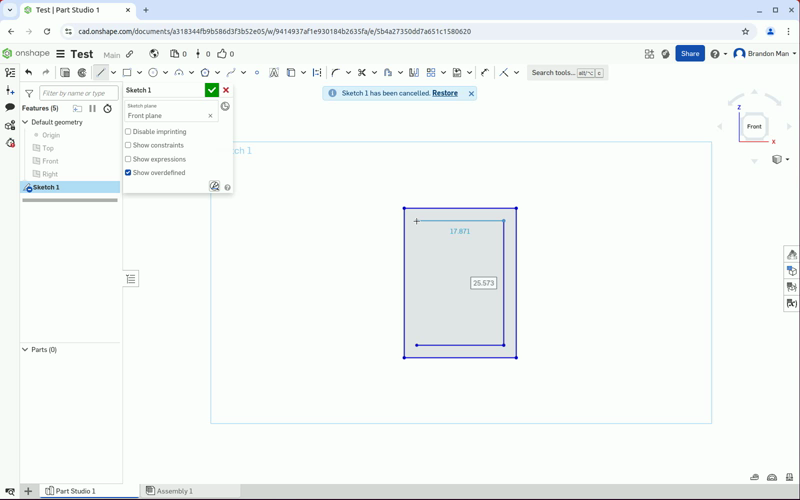
key_up(shift)
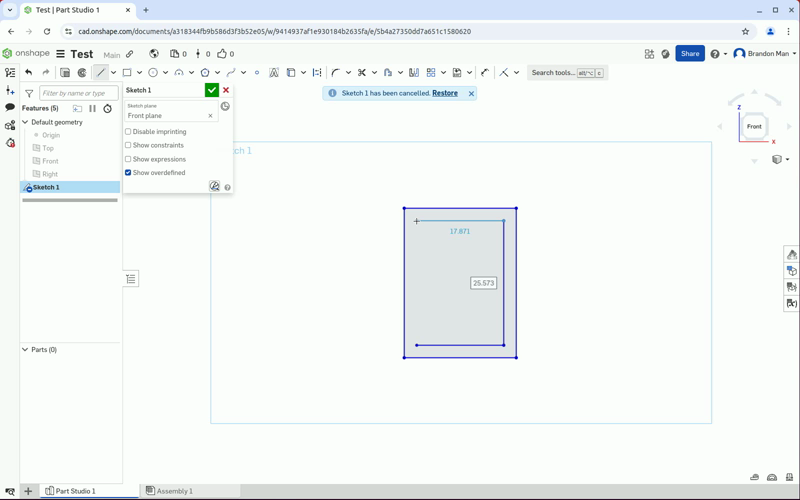
key_down(shift)
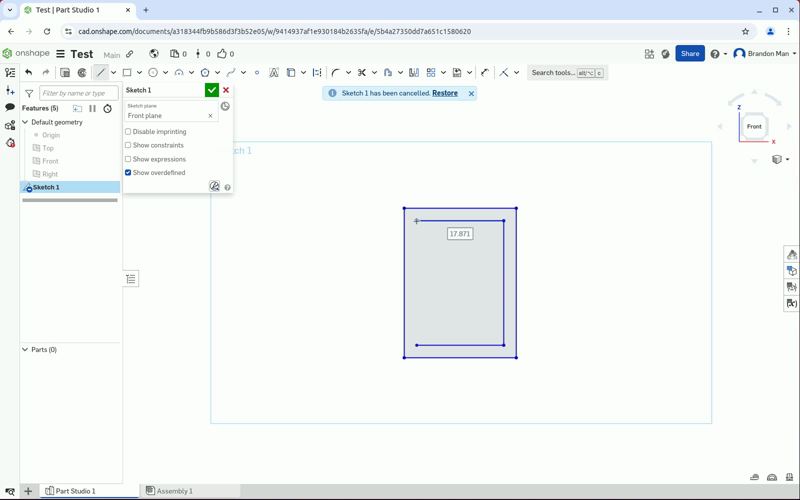
mouse_move(416, 345)
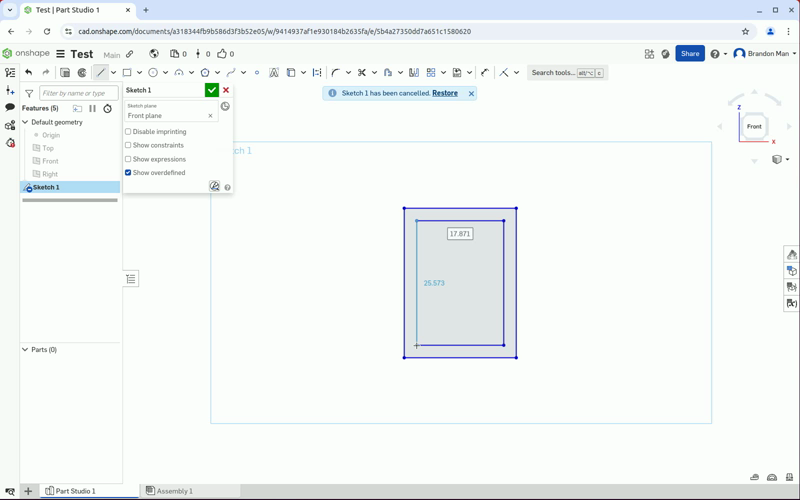
key_up(shift)
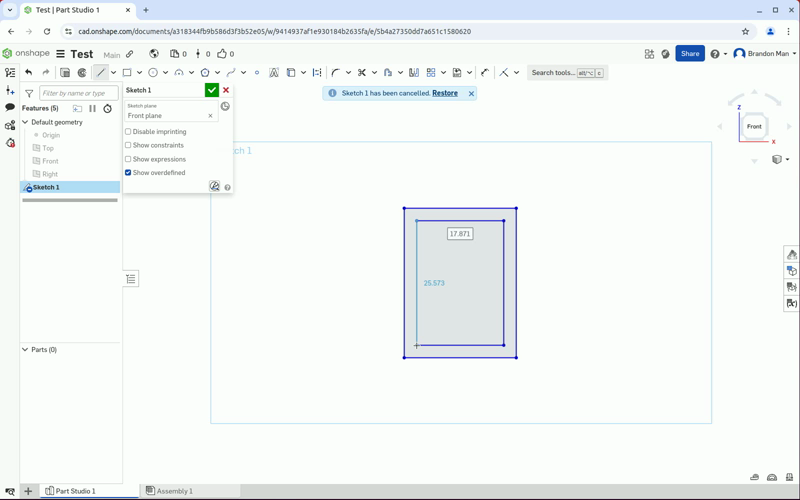
click(416, 345)
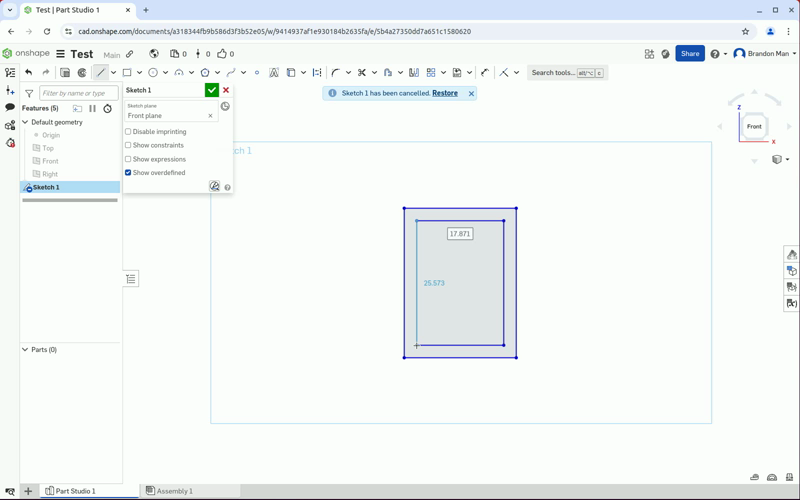
key(esc)
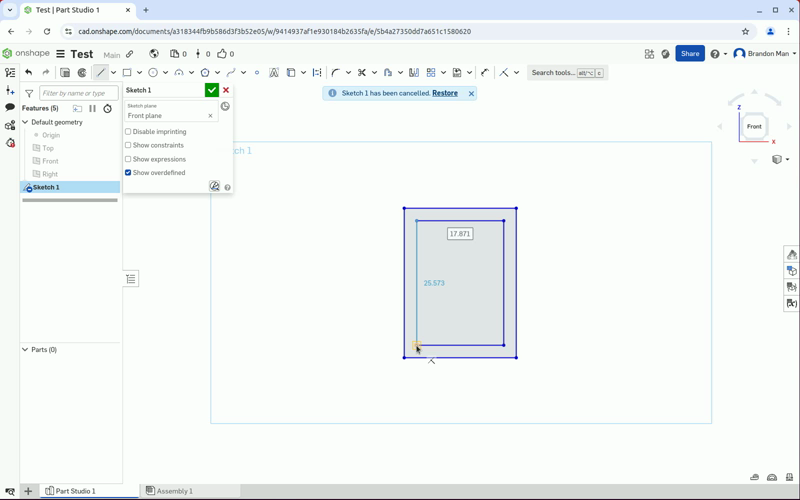
mouse_move(454, 212)
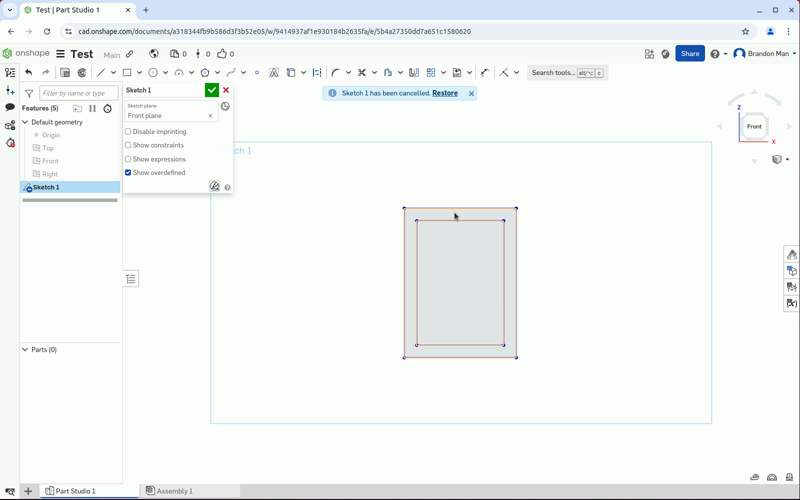
click(454, 212)
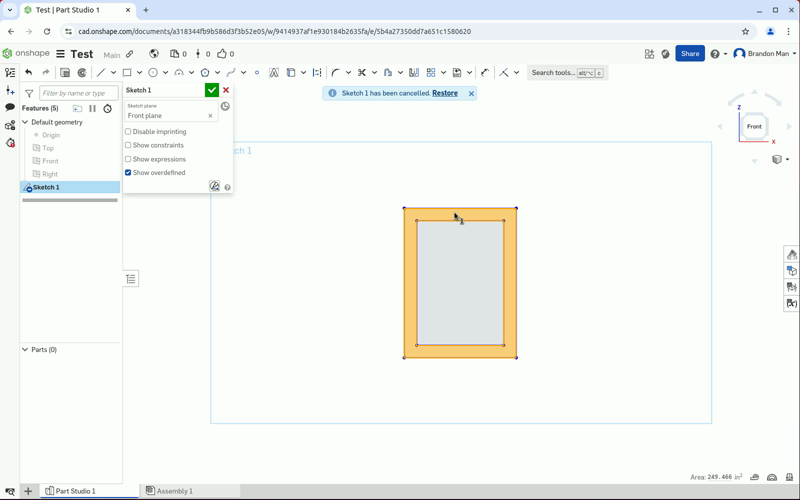
mouse_move(73, 352)
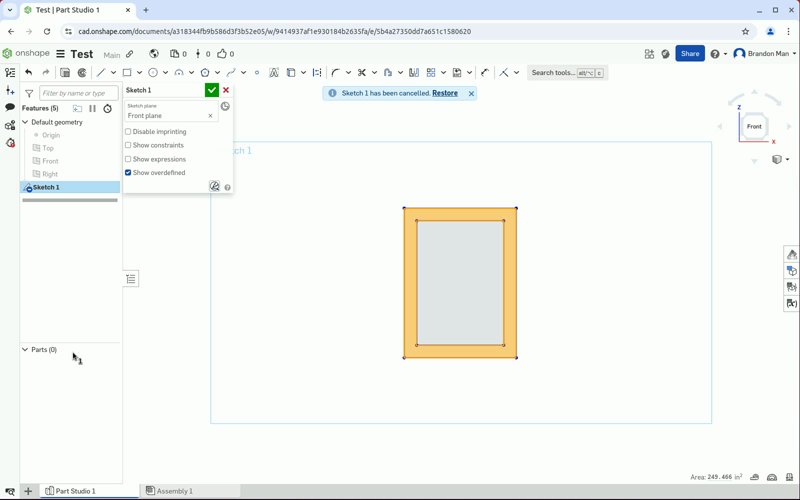
key(shift+y)
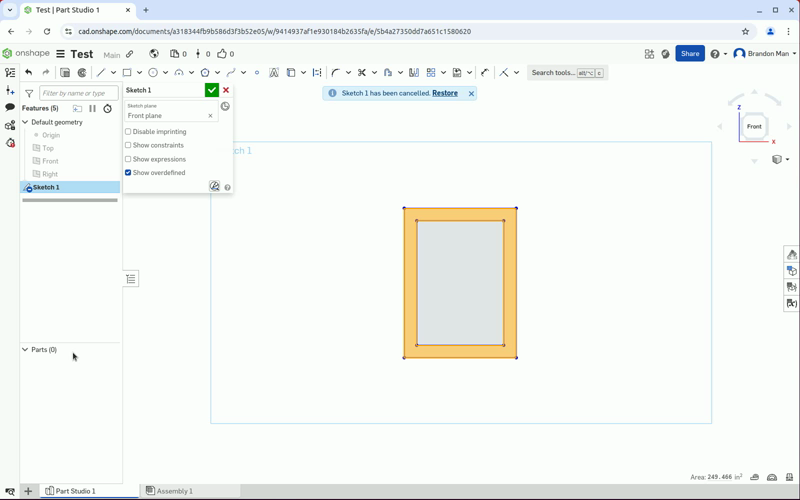
key(shift+e)
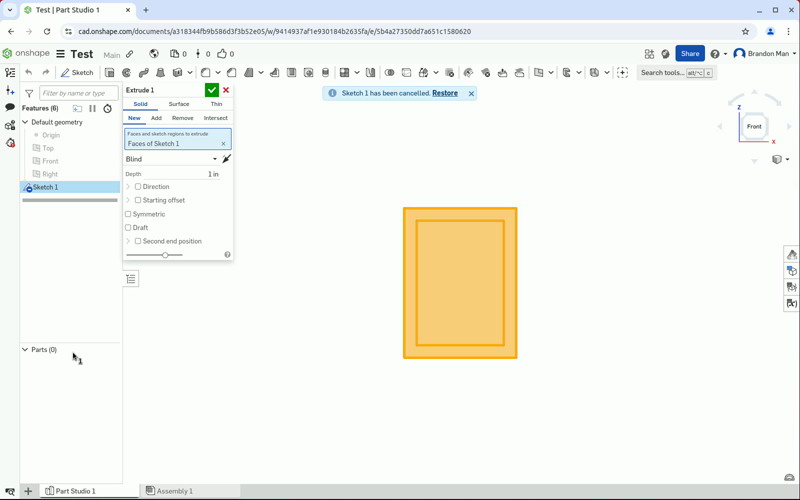
mouse_move(143, 106)
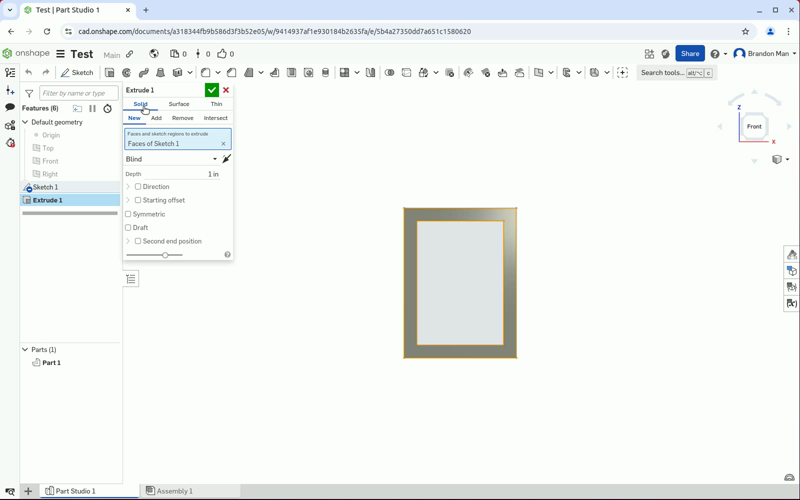
click(143, 106)
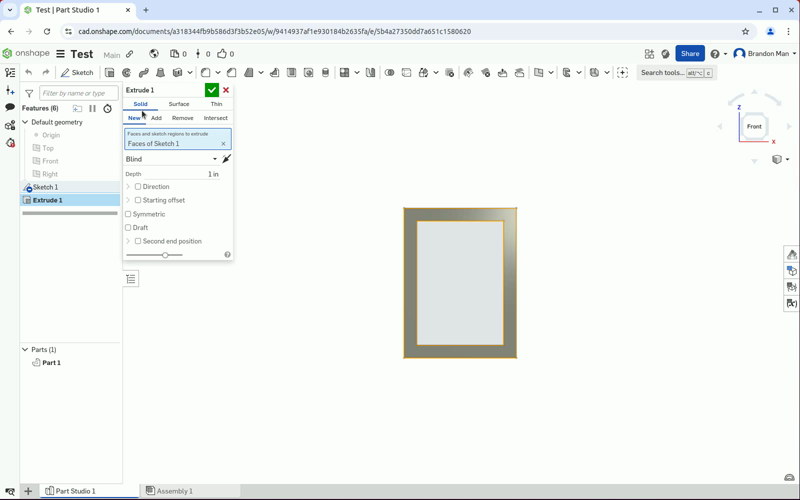
mouse_move(137, 120)
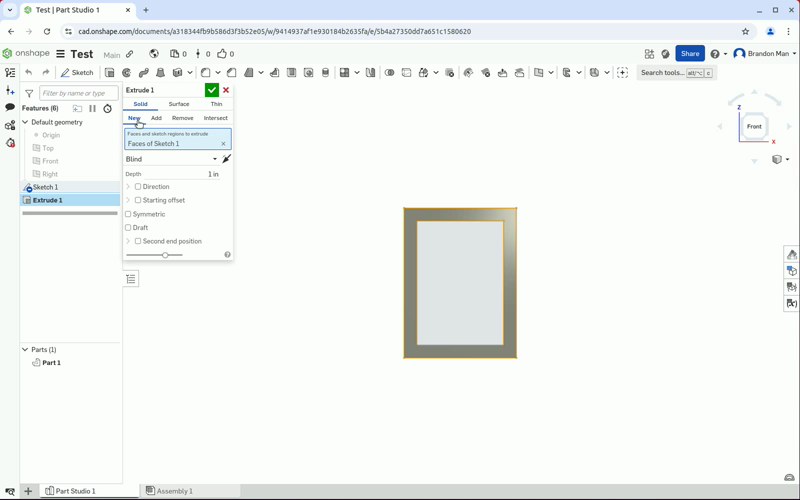
click(137, 120)
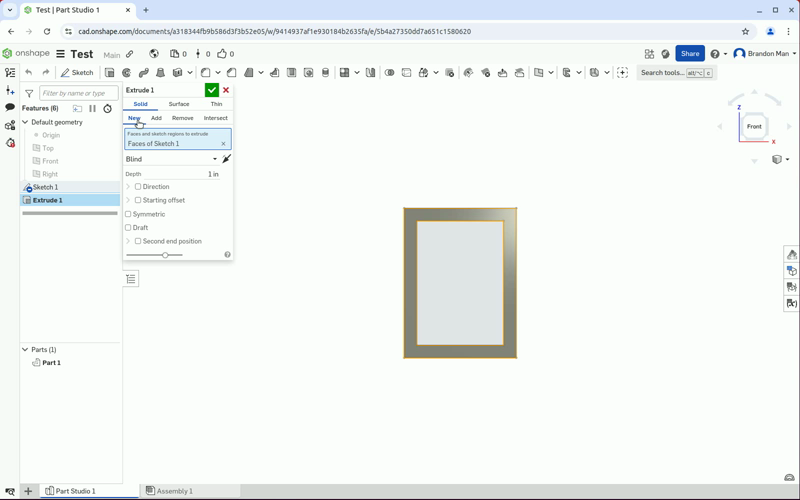
key(tab, 4)
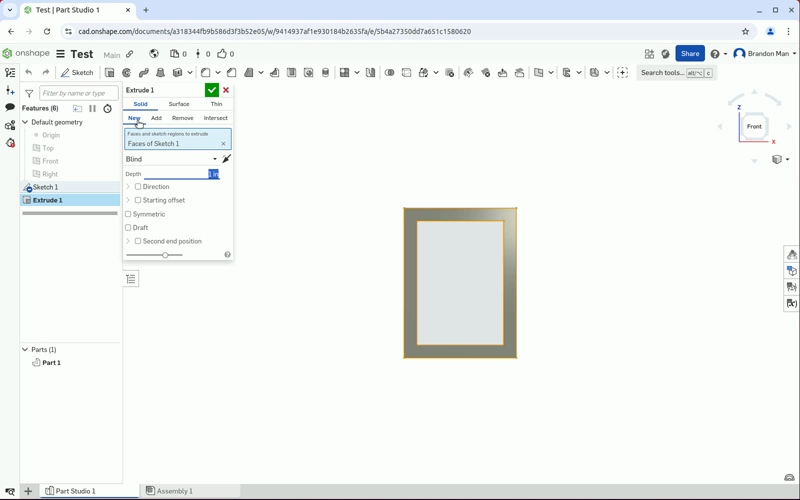
text(-23.108)
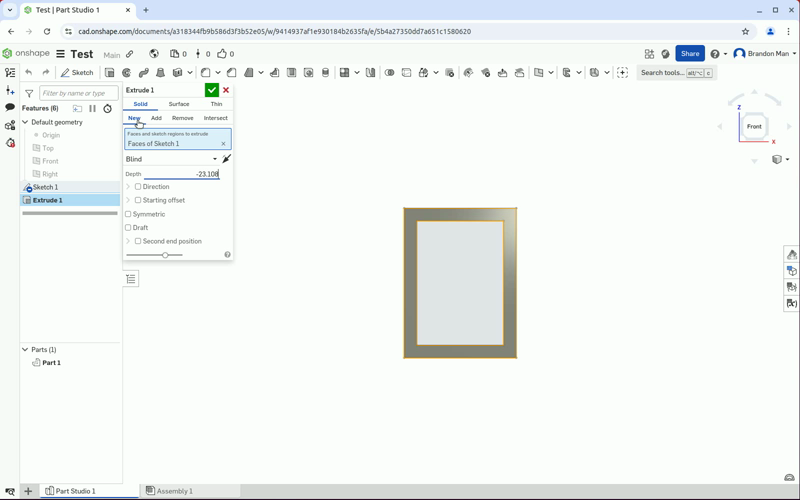
key(enter)
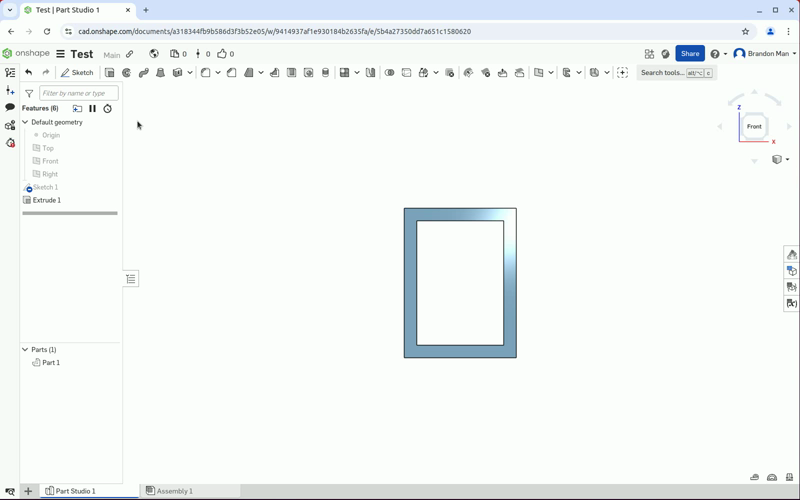
key(shift+h)
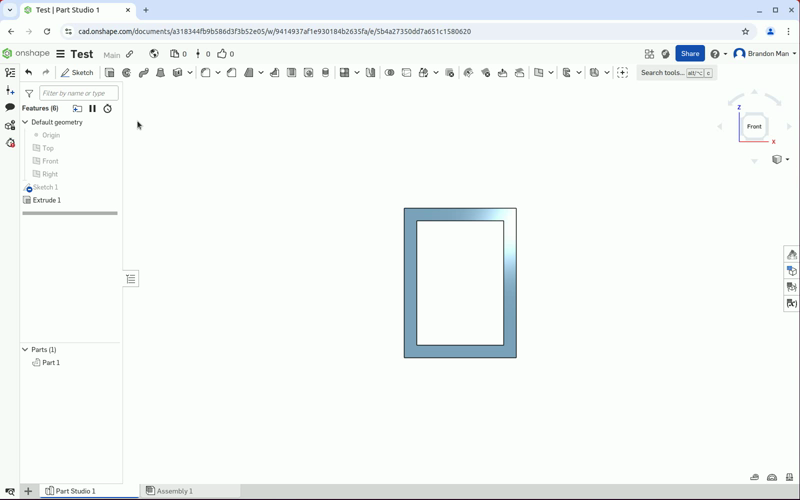
key(shift+h)
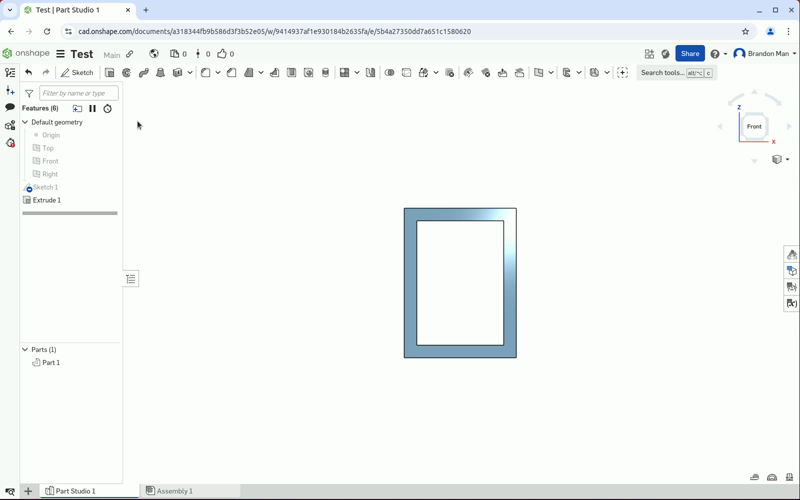
mouse_move(73, 189)
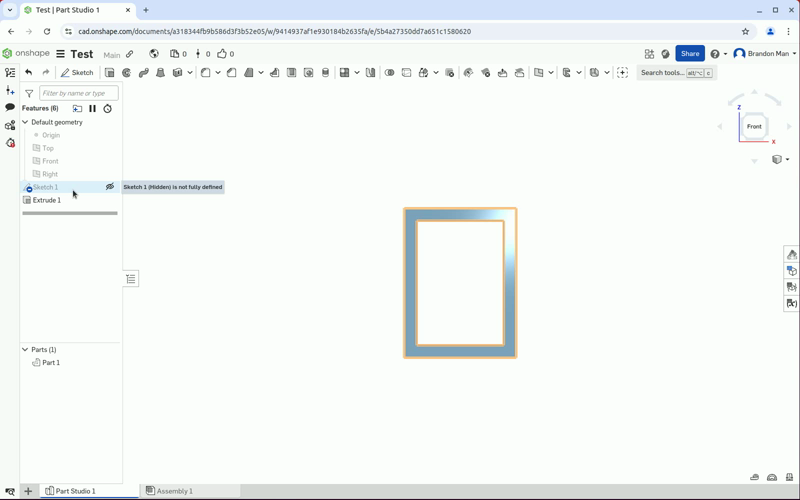
click(73, 189)
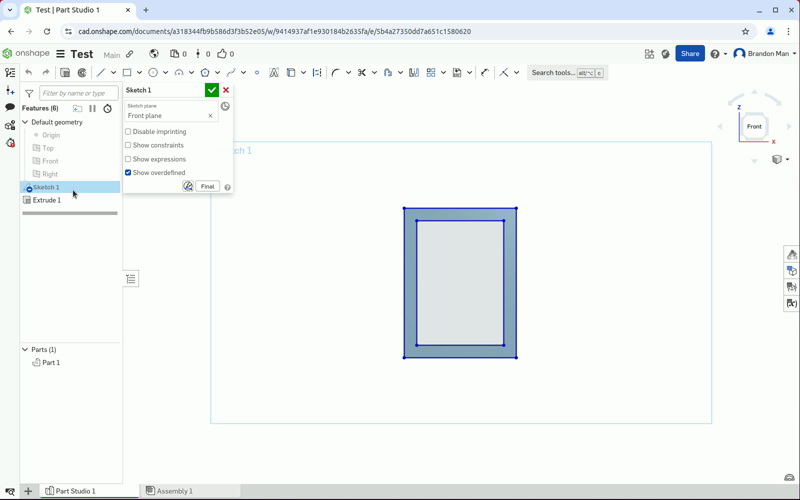
mouse_move(229, 92)
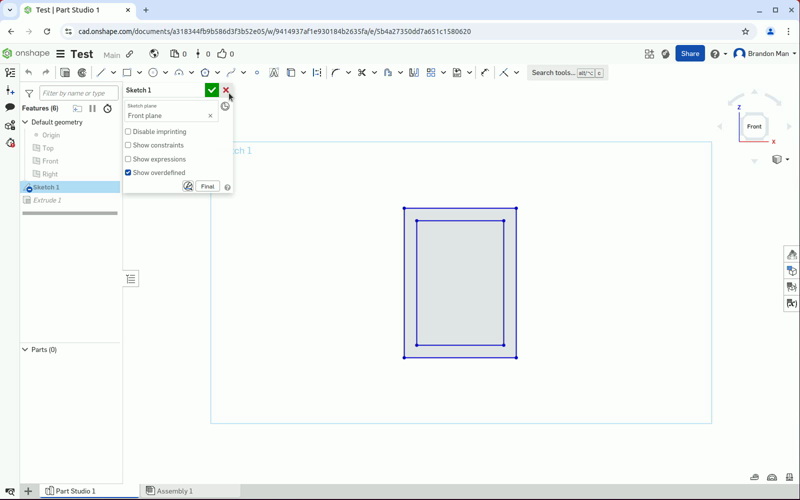
click(229, 92)
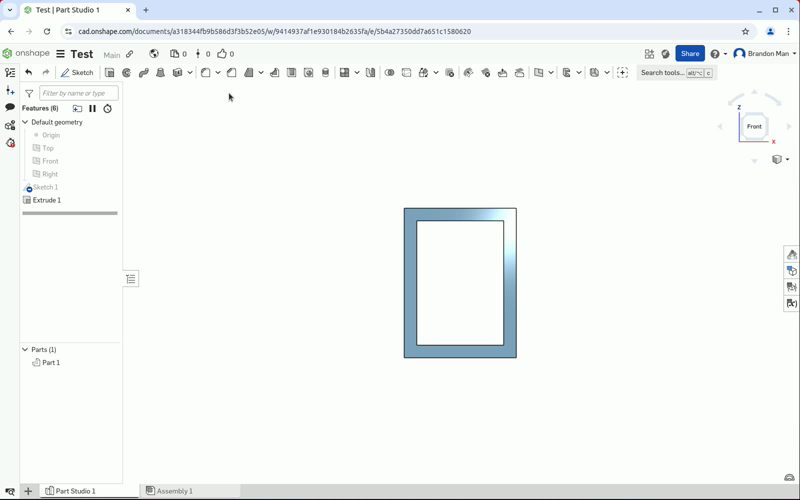
mouse_move(73, 352)
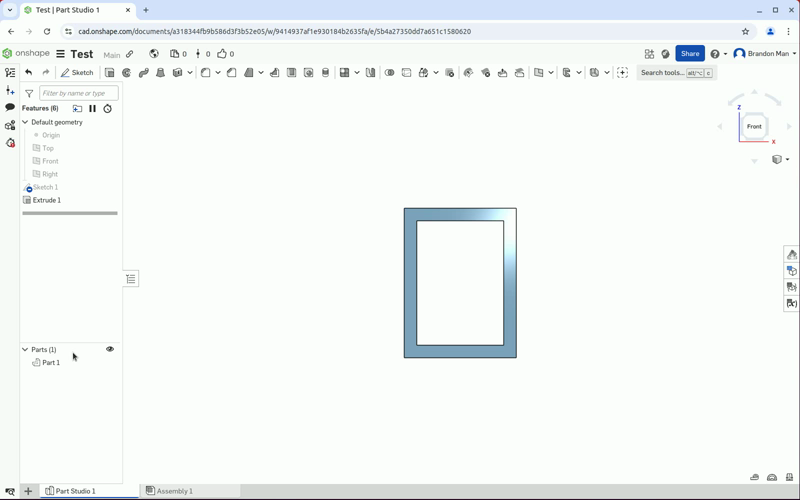
key(y)
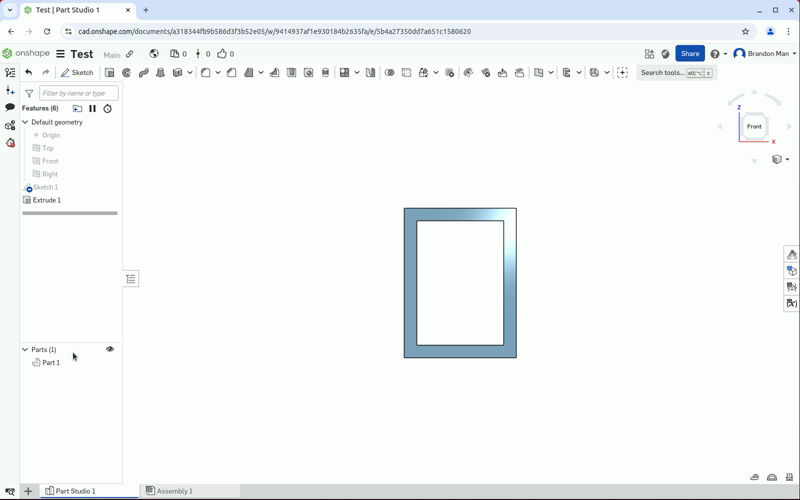
key(shift+p)
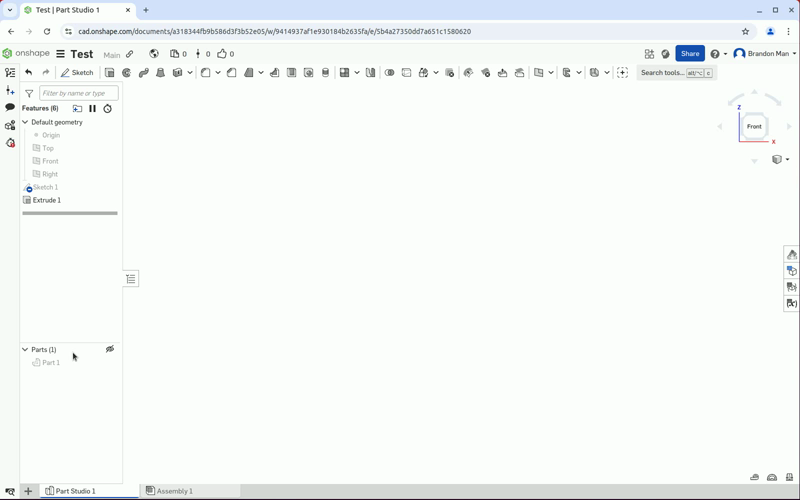
key(space)
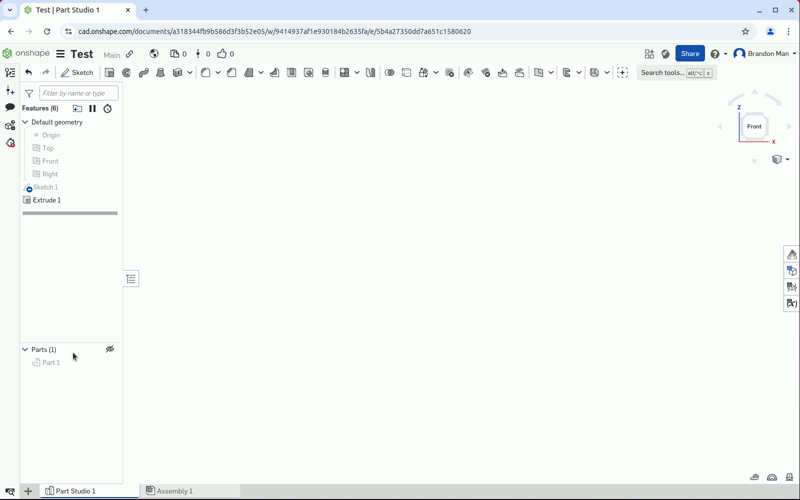
key_down(shift)
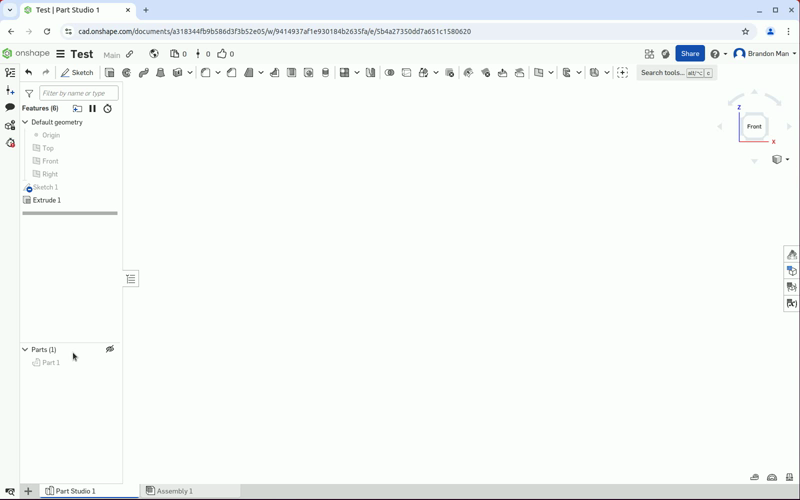
key(down)
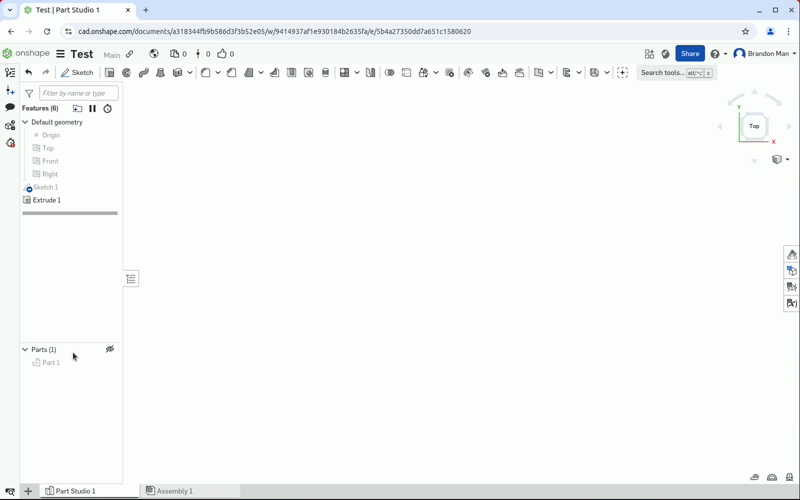
key_up(shift)
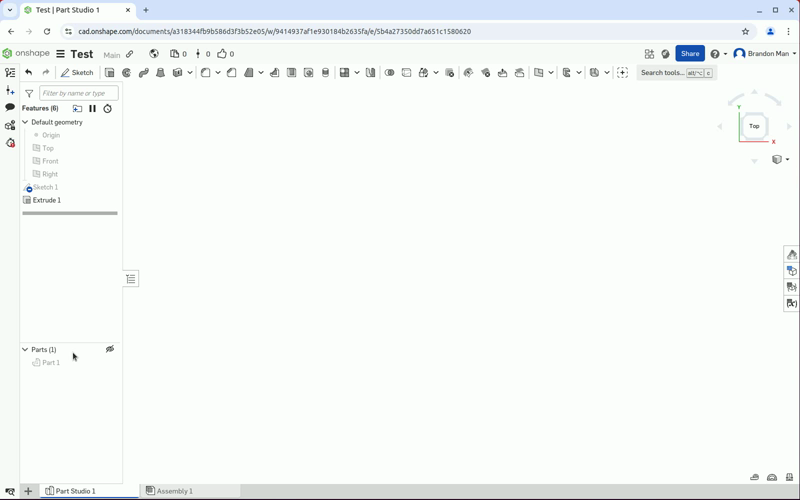
mouse_move(73, 352)
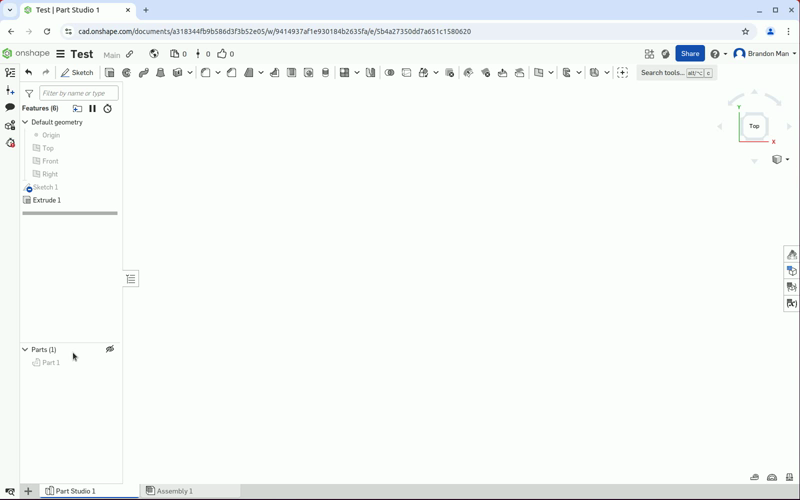
key(shift+y)
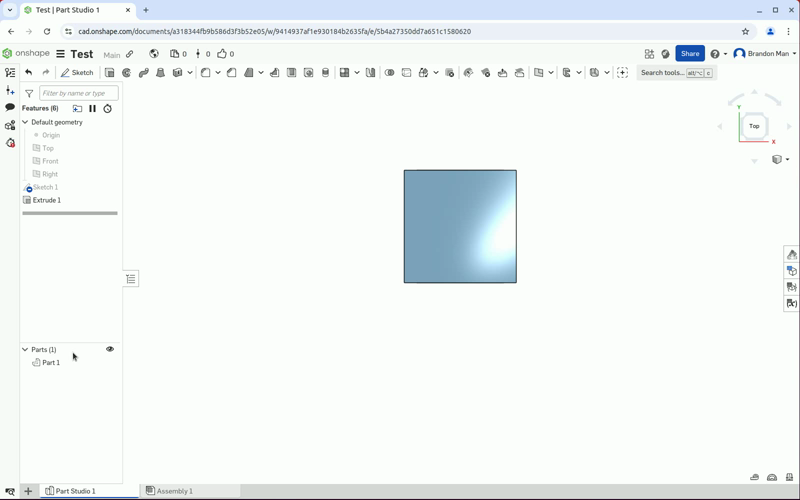
mouse_move(541, 75)
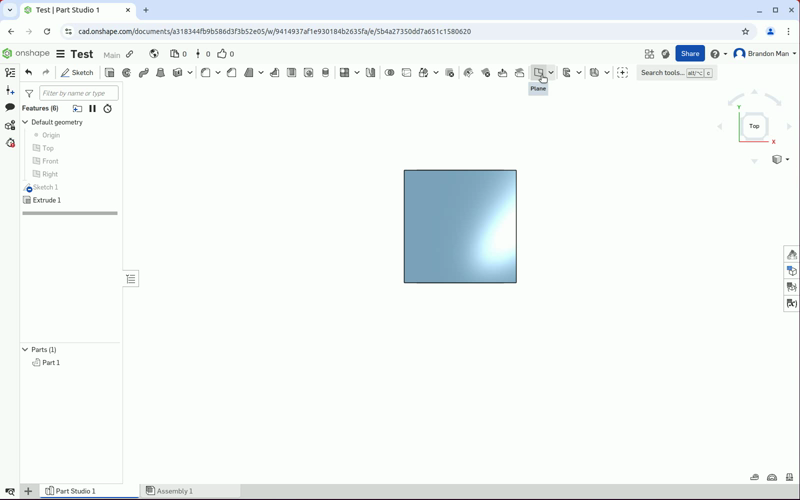
click(541, 75)
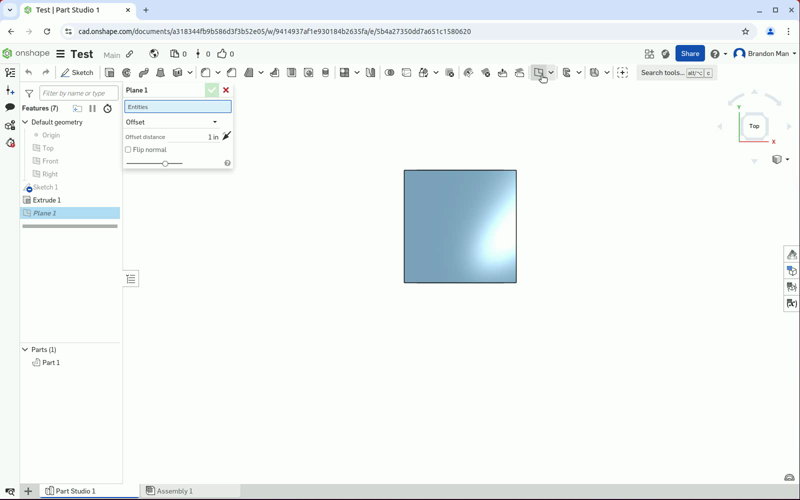
mouse_move(73, 150)
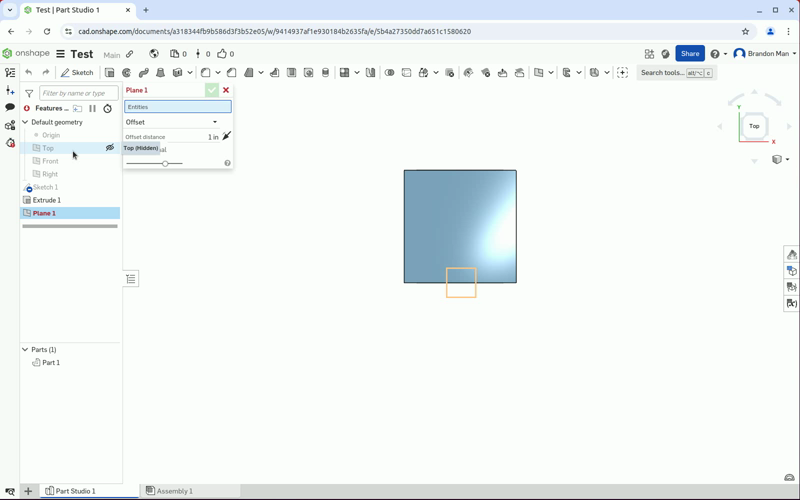
click(73, 150)
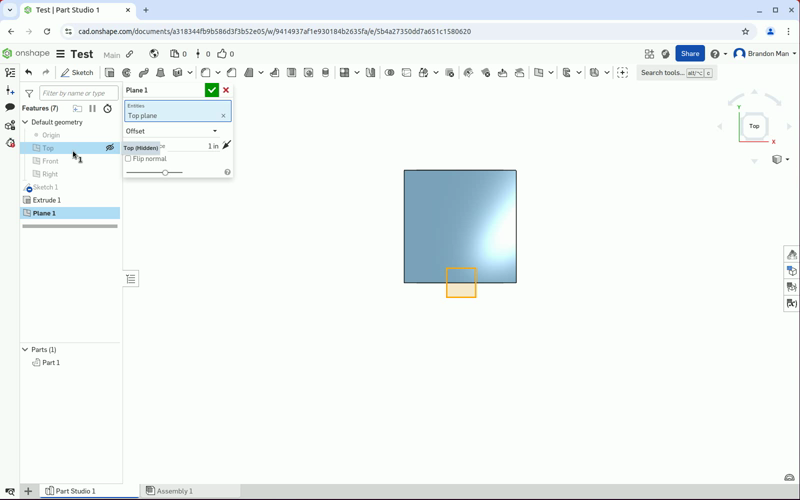
key(tab, 2)
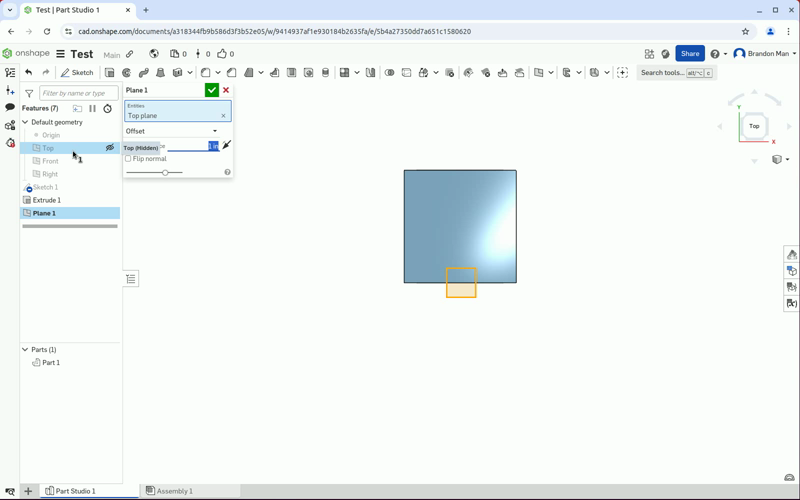
text(15.405)
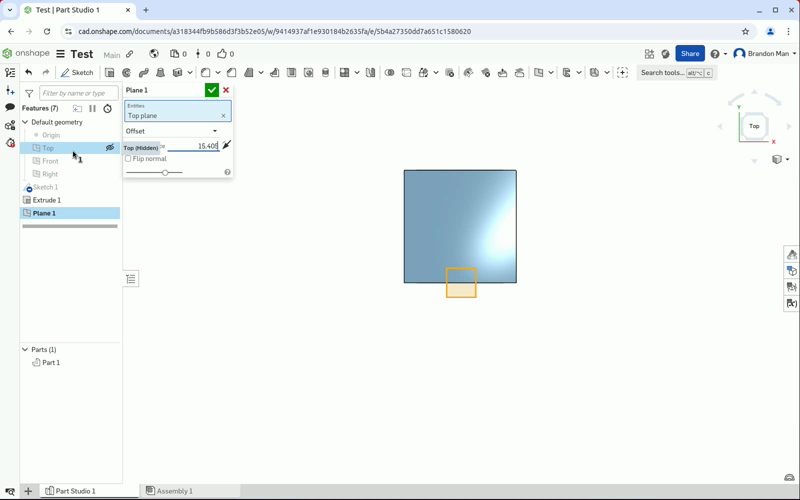
key(enter, 2)
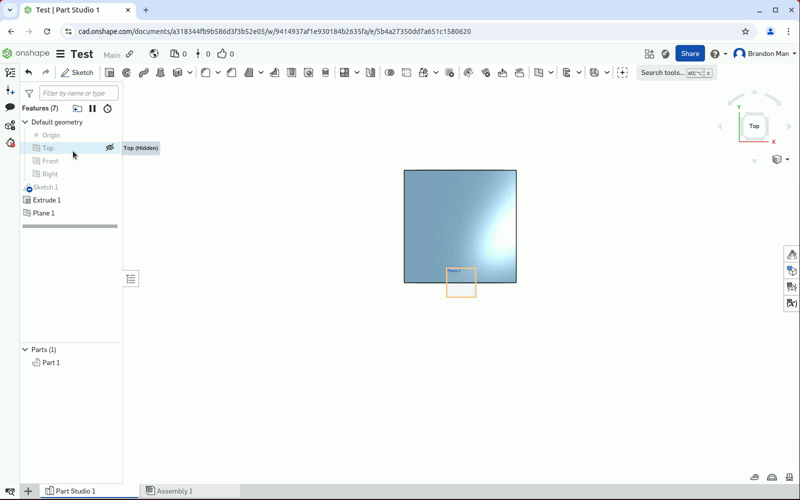
key(shift+s)
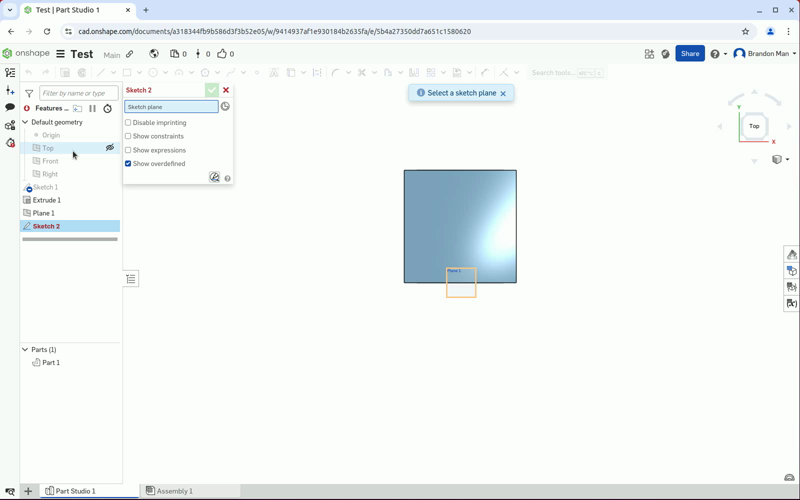
mouse_move(73, 215)
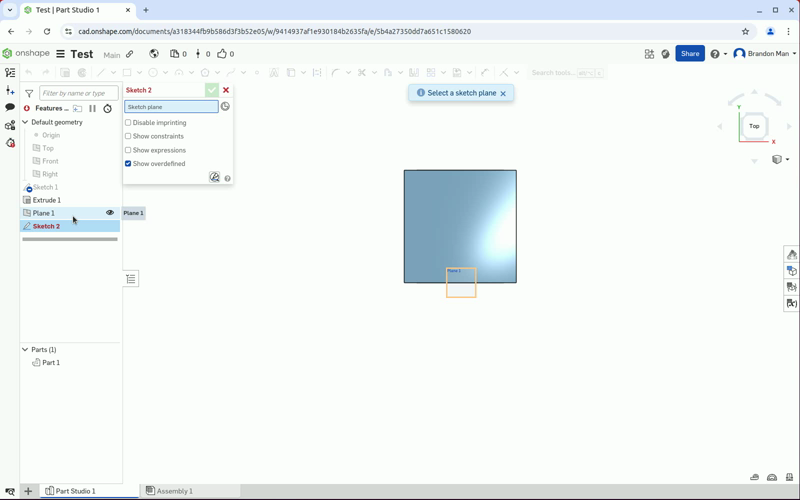
click(73, 215)
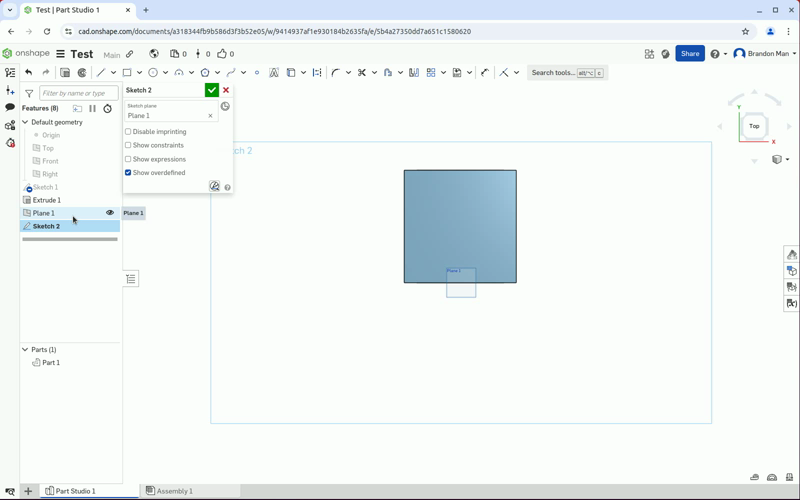
mouse_move(73, 352)
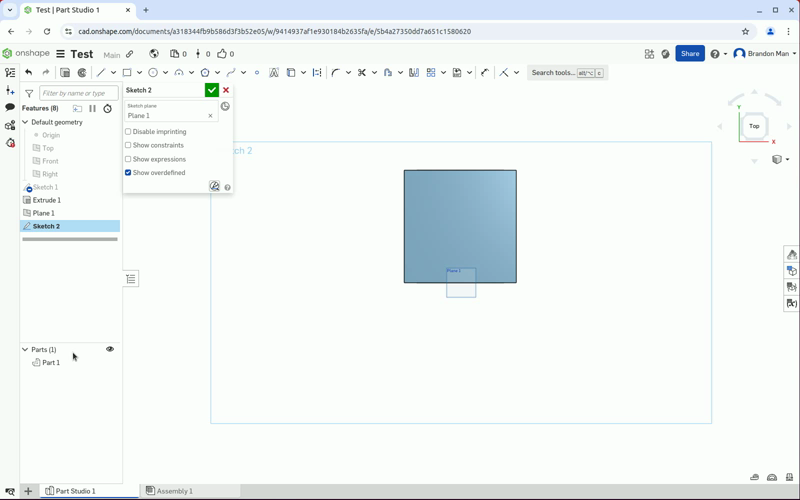
key(y)
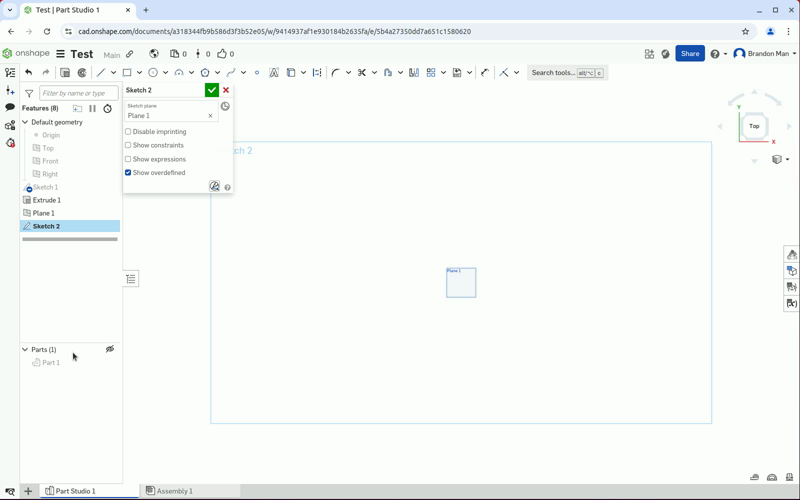
key(l)
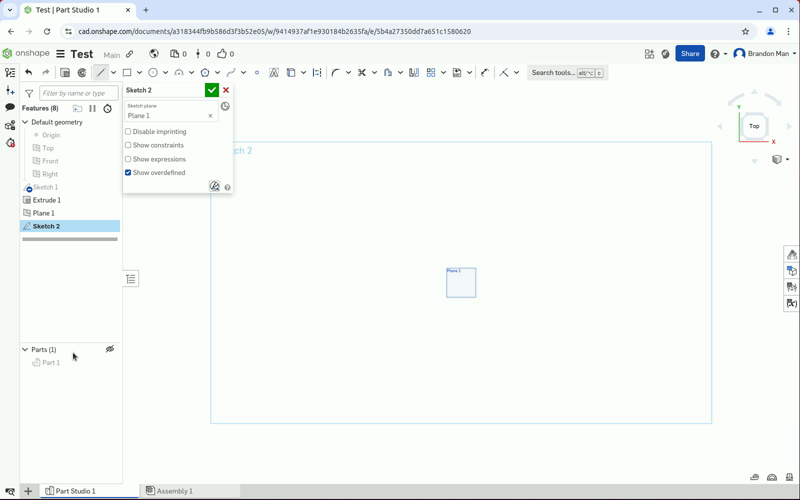
key_down(shift)
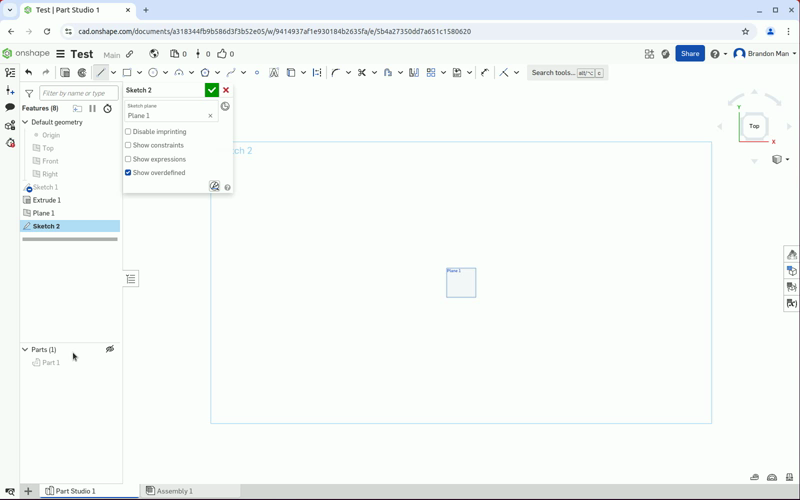
mouse_move(417, 270)
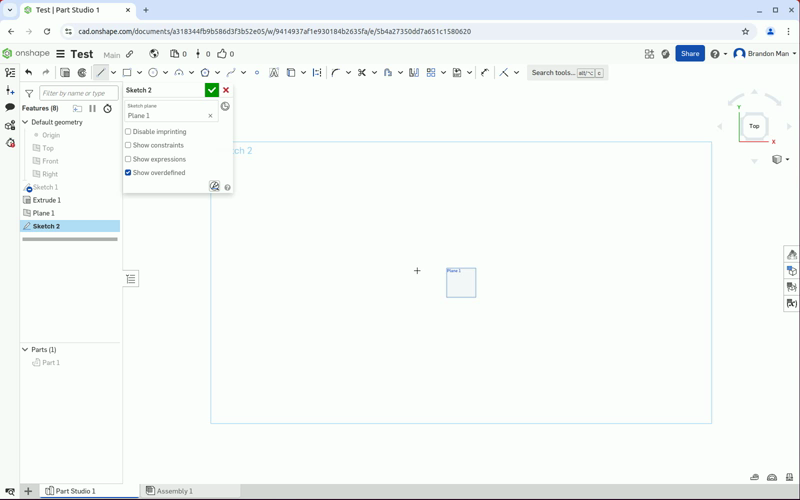
click(417, 270)
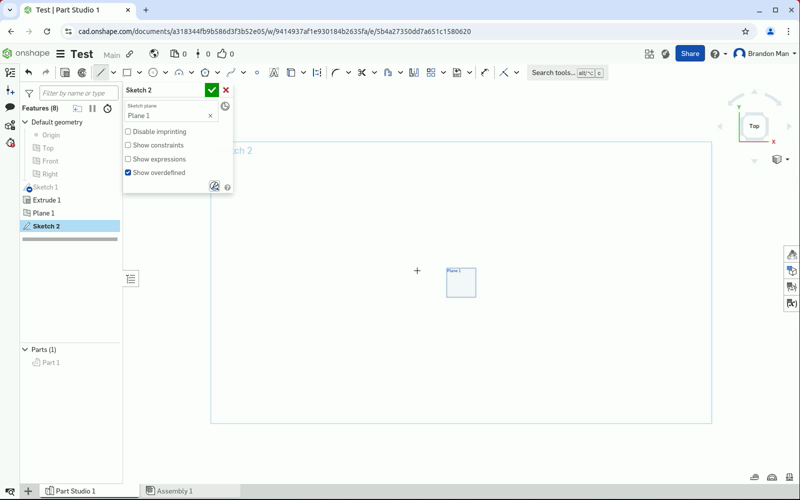
key_up(shift)
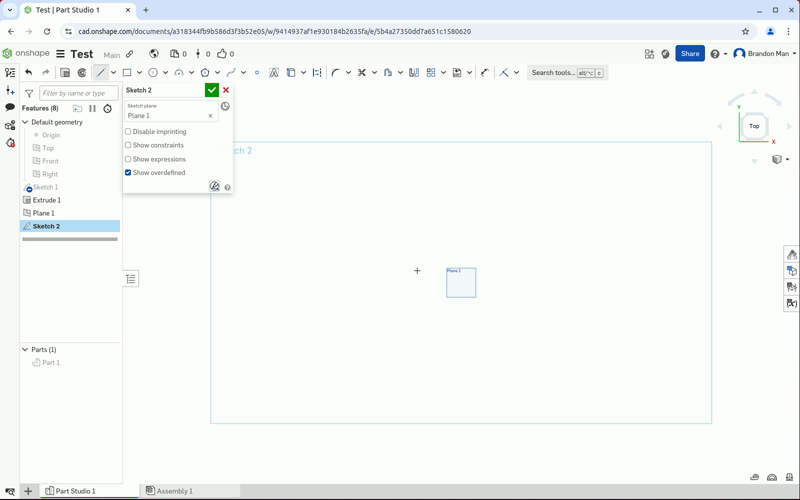
key_down(shift)
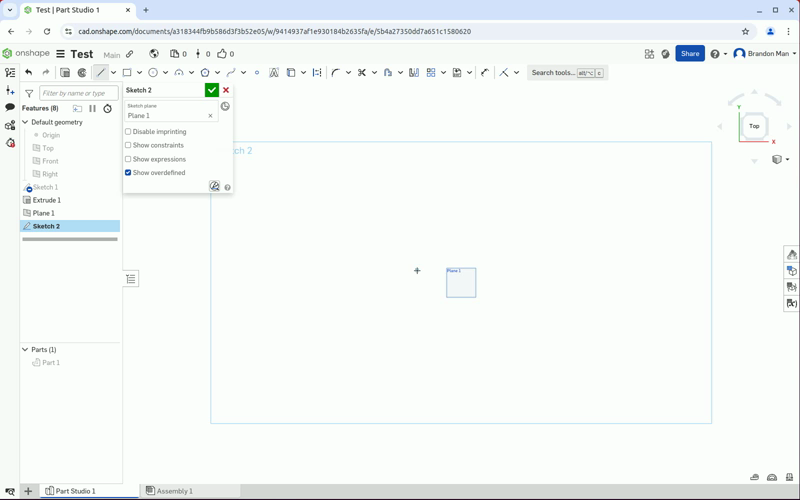
mouse_move(505, 270)
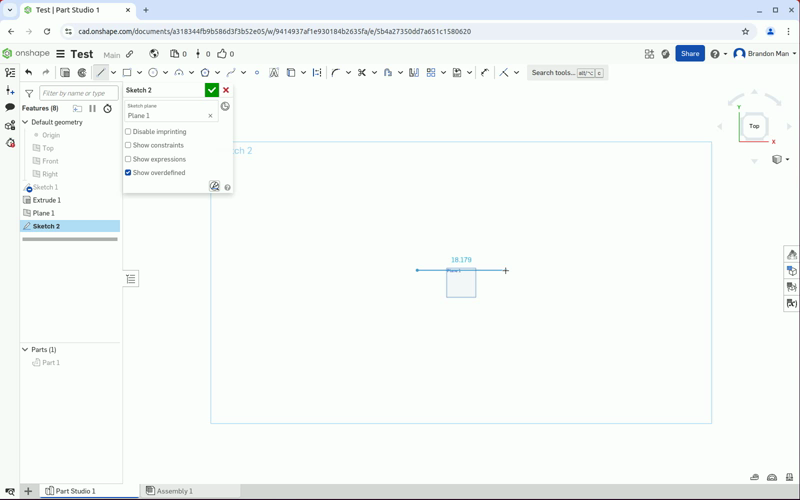
click(505, 270)
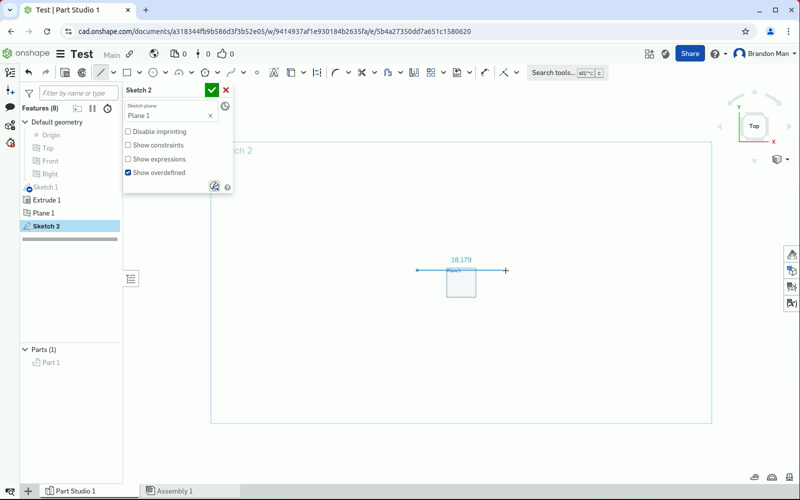
key_up(shift)
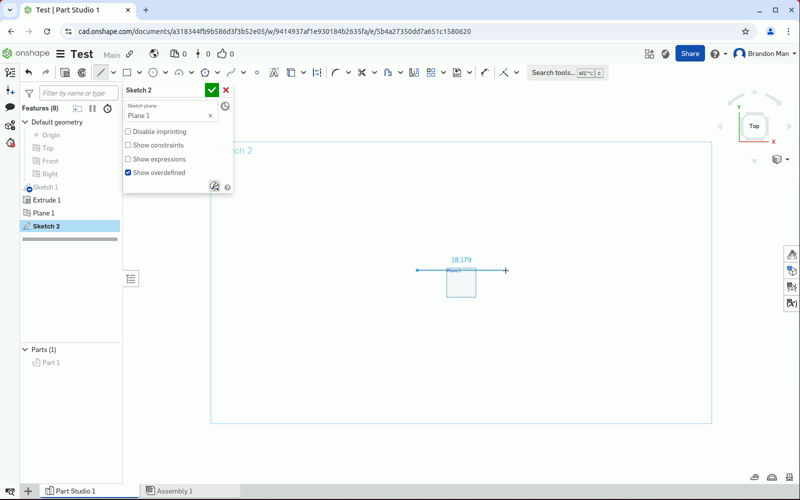
key_down(shift)
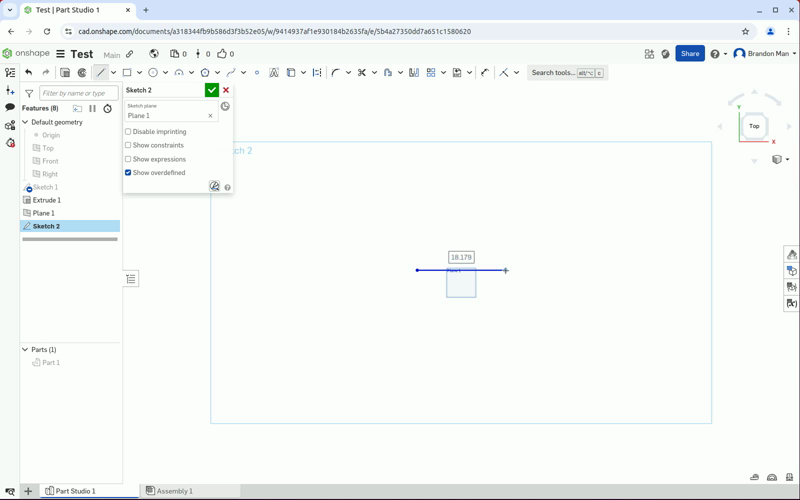
mouse_move(505, 181)
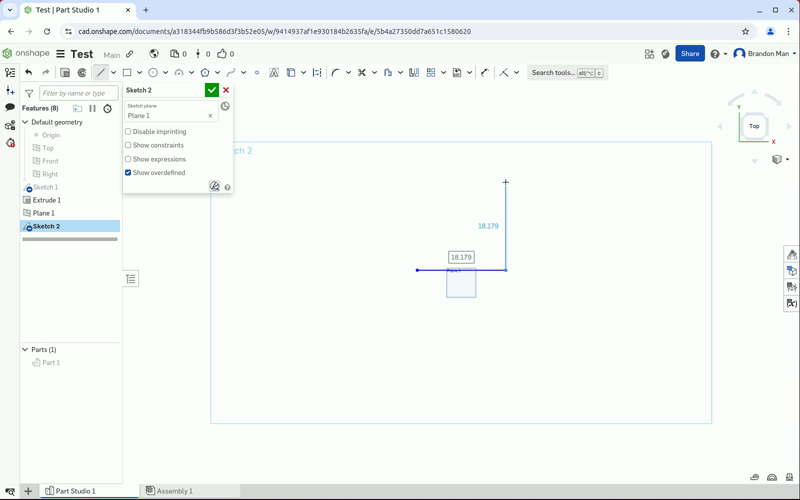
click(505, 181)
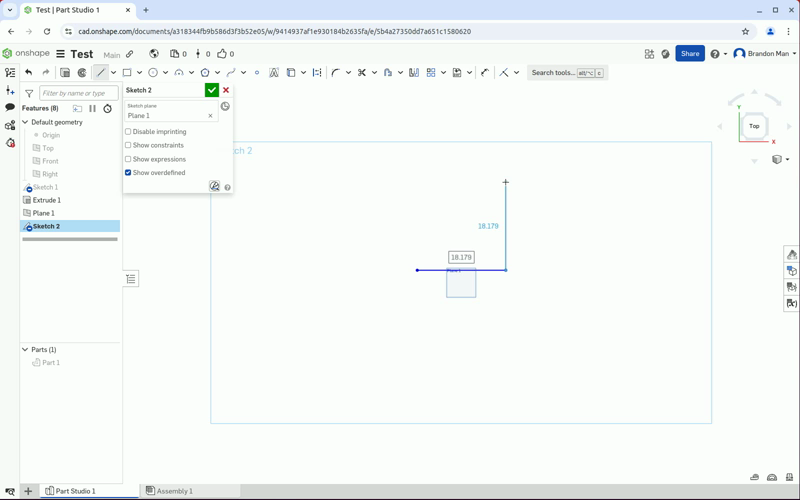
key_up(shift)
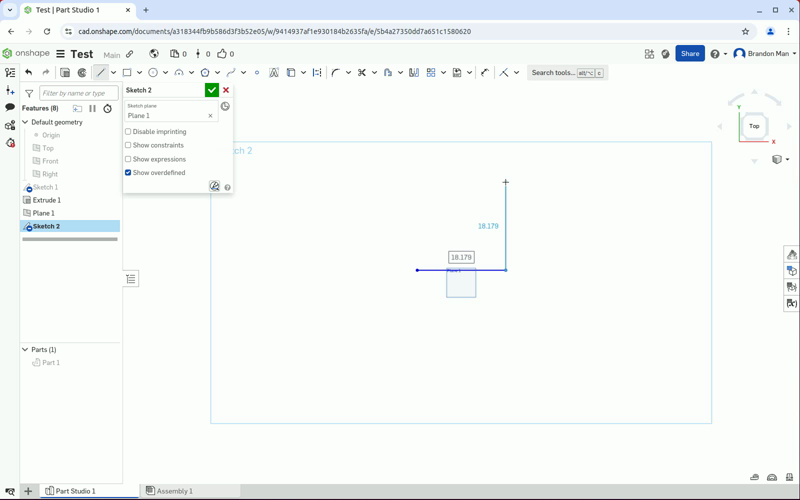
key_down(shift)
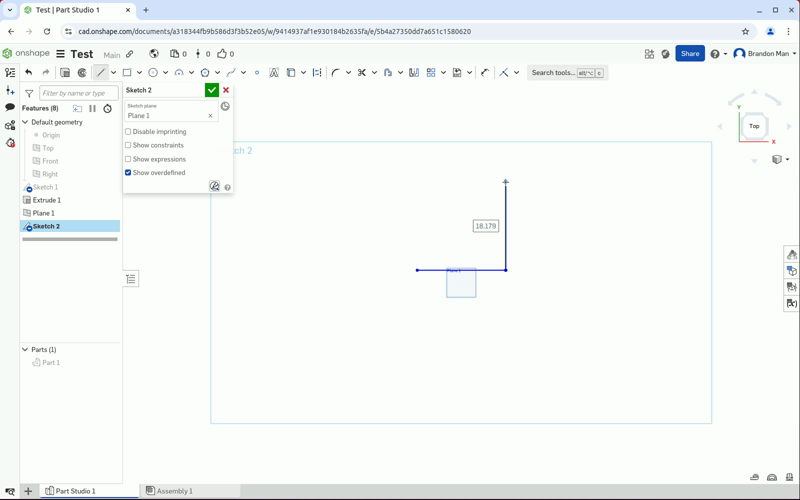
mouse_move(417, 181)
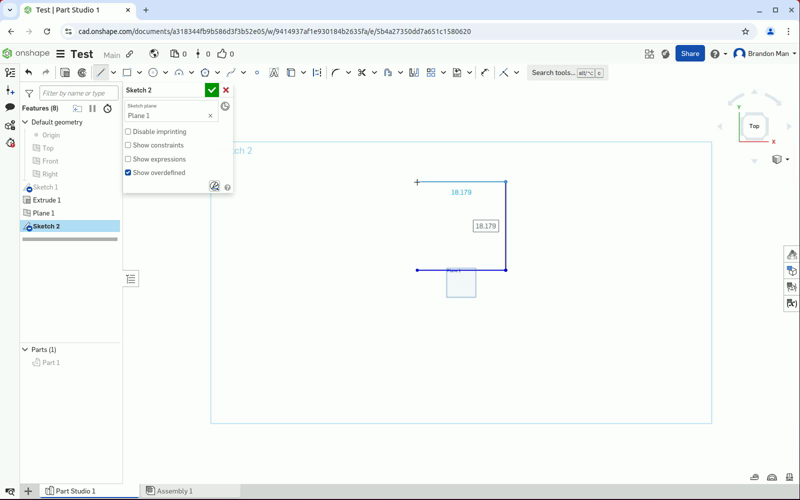
click(417, 181)
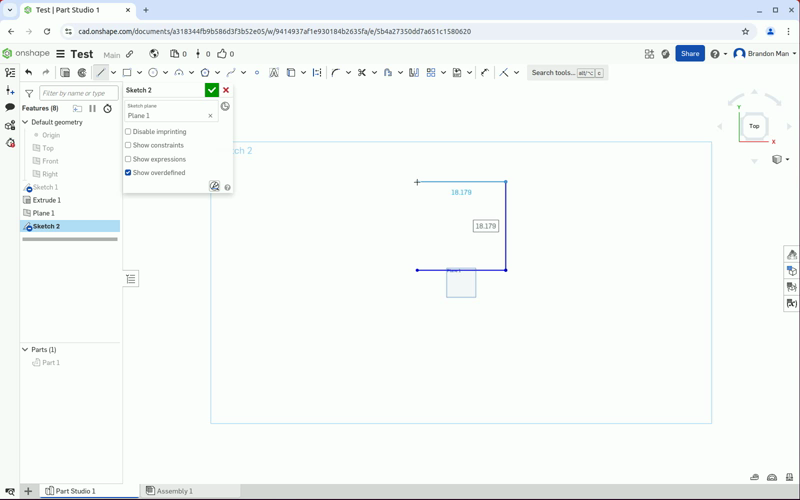
key_up(shift)
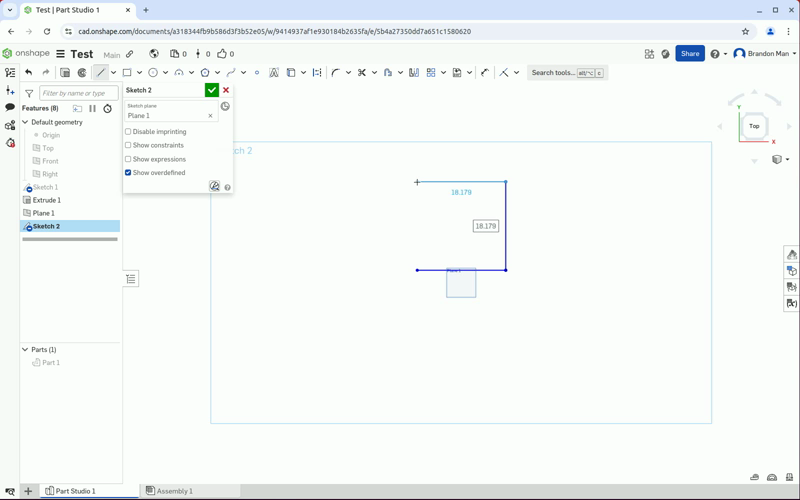
key_down(shift)
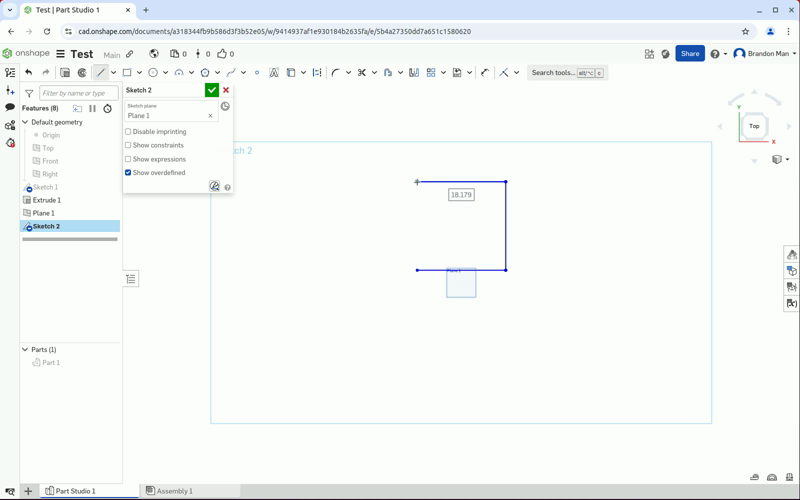
mouse_move(417, 270)
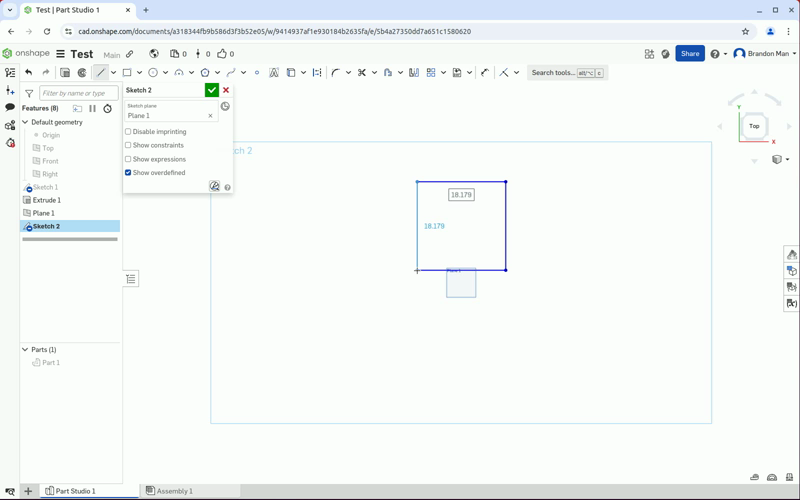
key_up(shift)
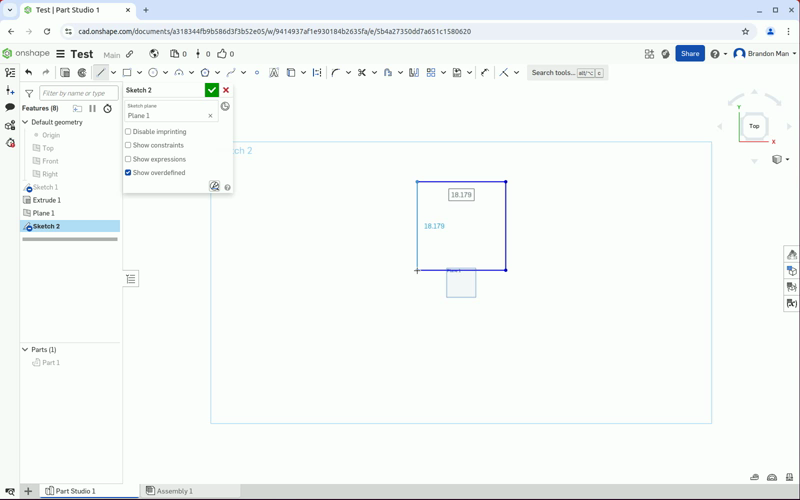
click(417, 270)
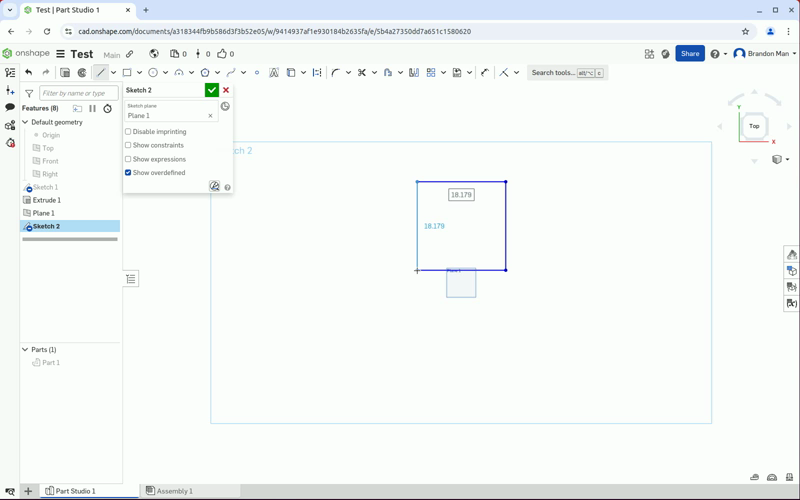
key(esc)
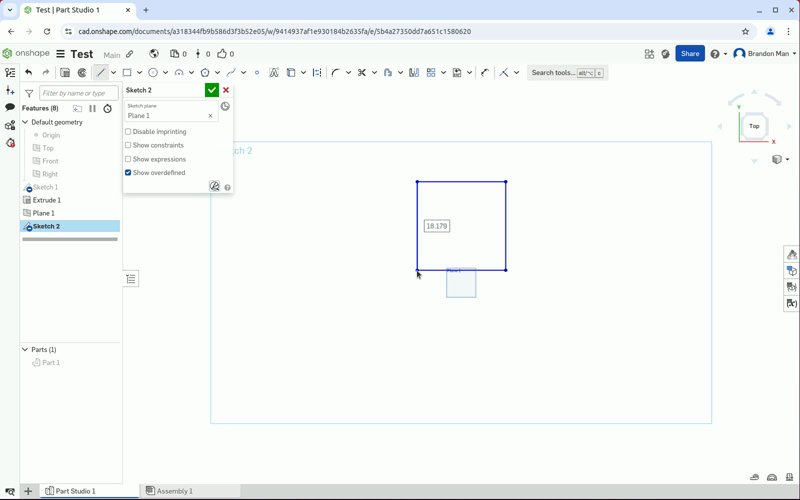
mouse_move(458, 248)
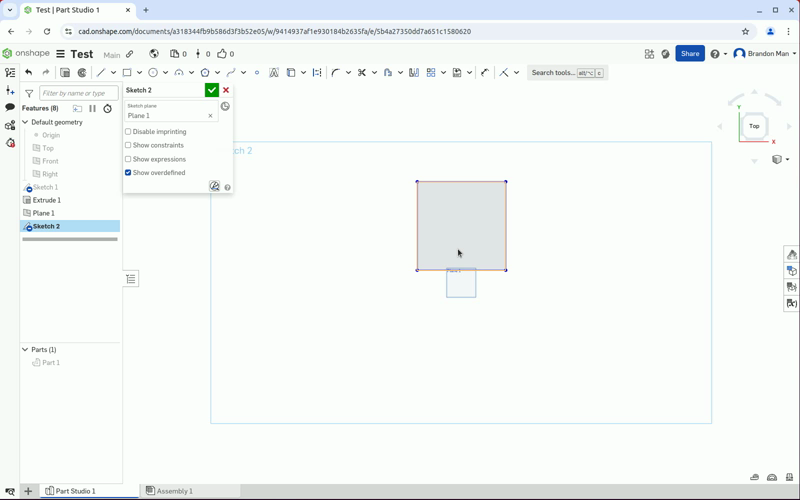
click(458, 248)
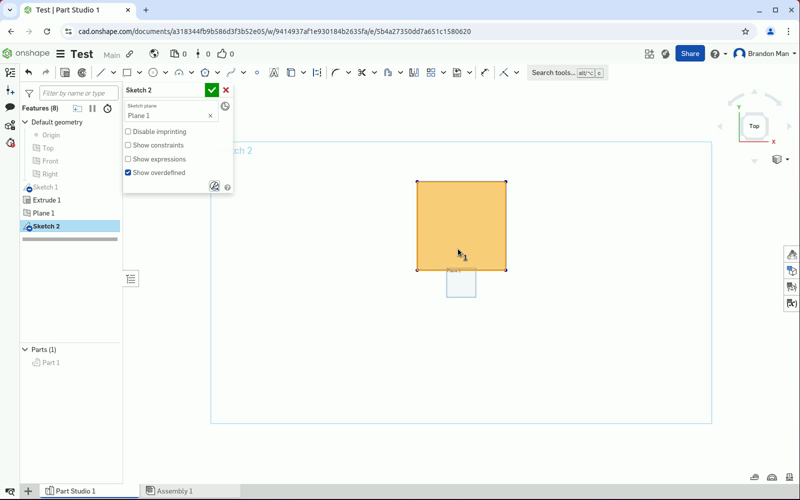
mouse_move(73, 352)
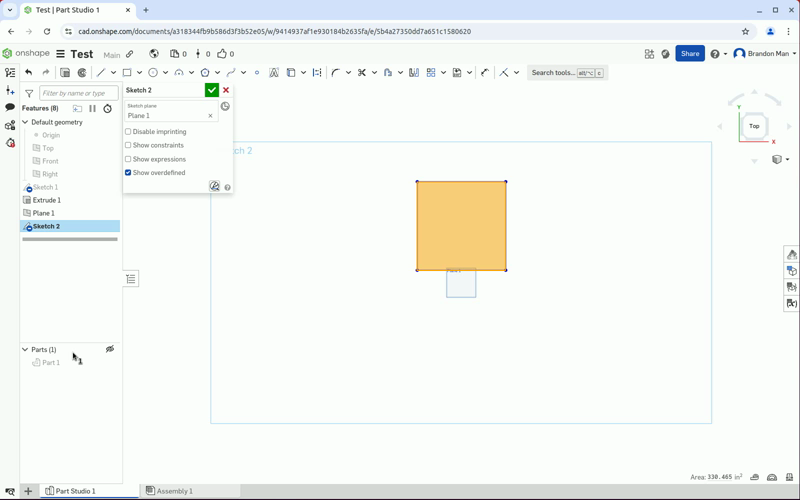
key(shift+y)
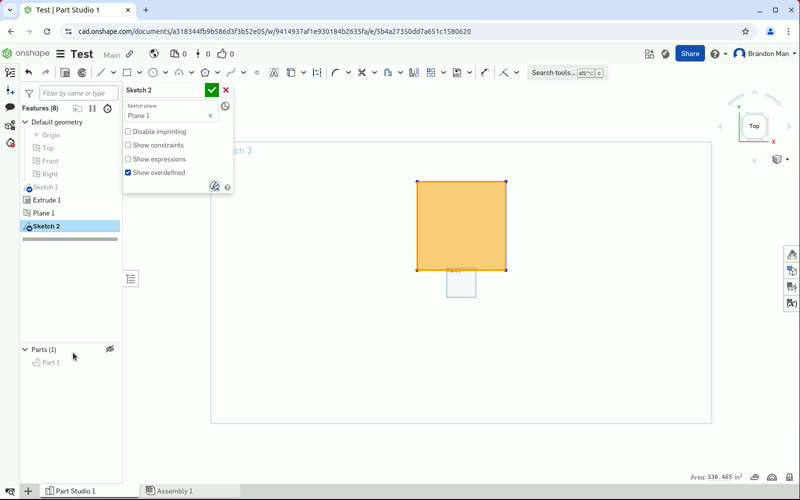
key(shift+e)
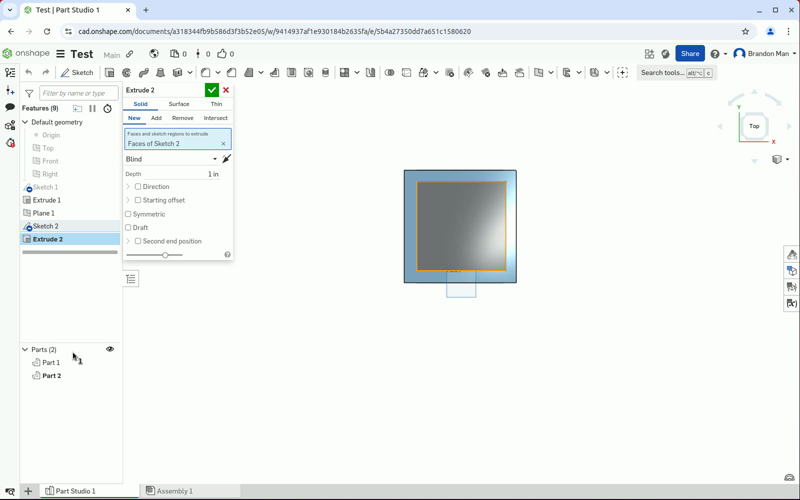
mouse_move(143, 106)
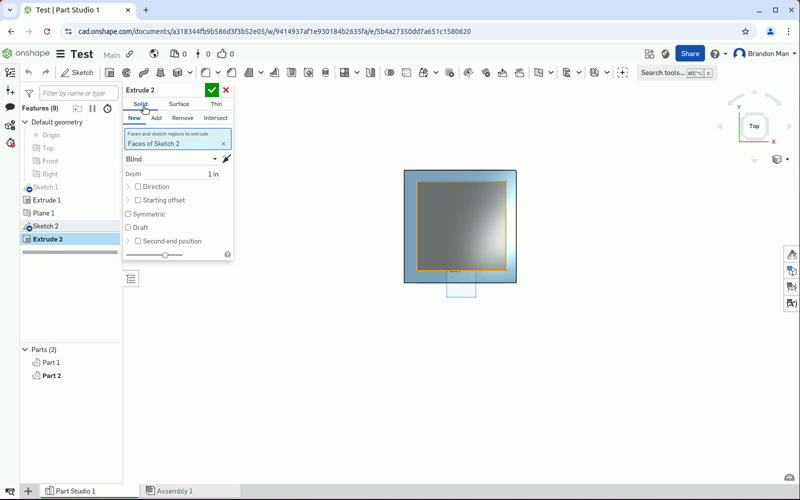
click(143, 106)
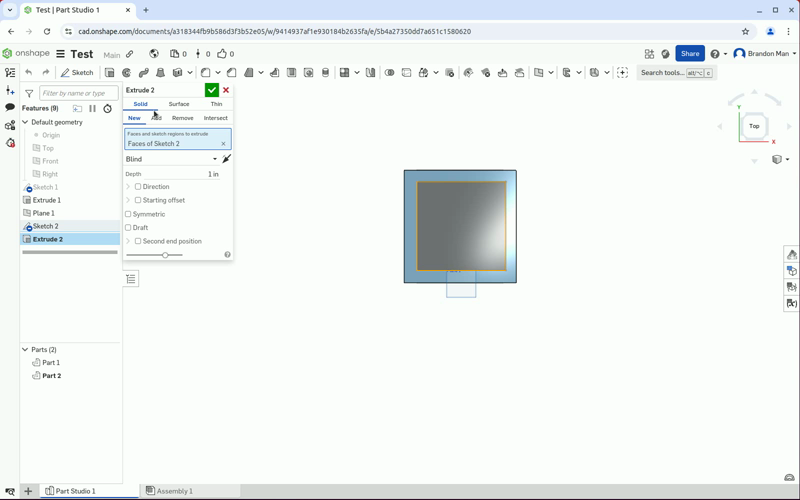
mouse_move(186, 120)
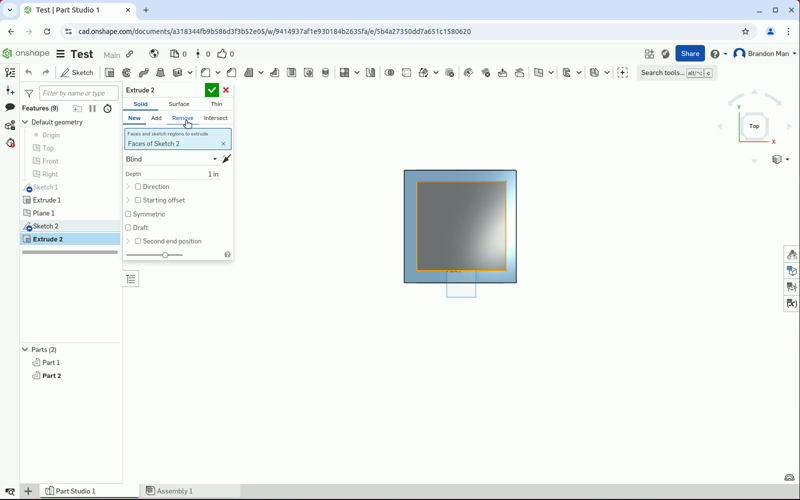
click(186, 120)
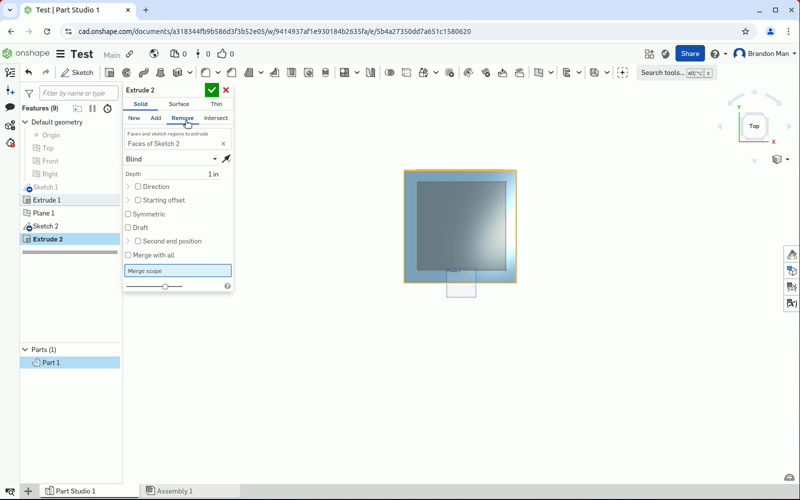
key(tab, 4)
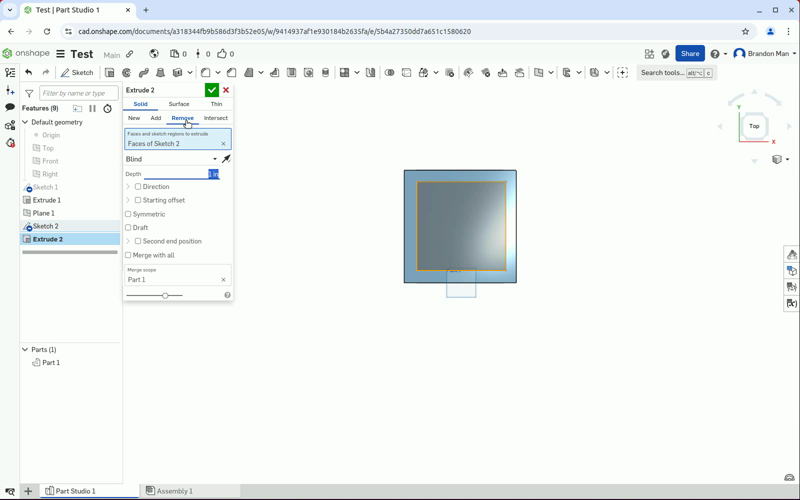
text(30.811)
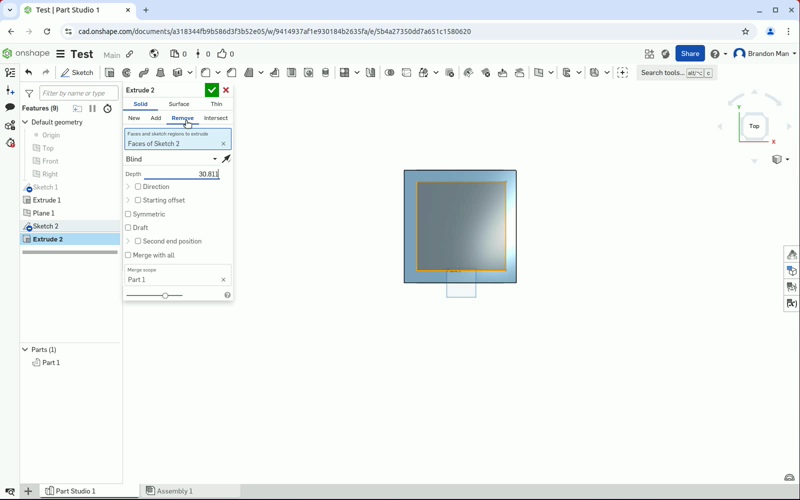
key(tab, 6)
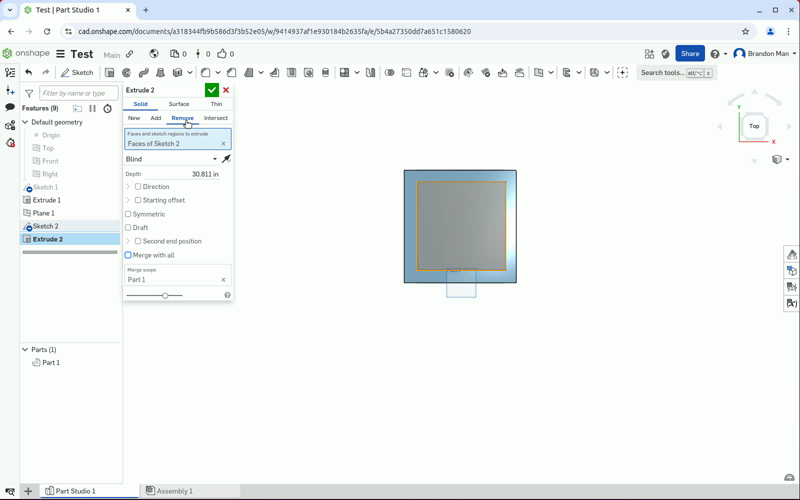
key(space)
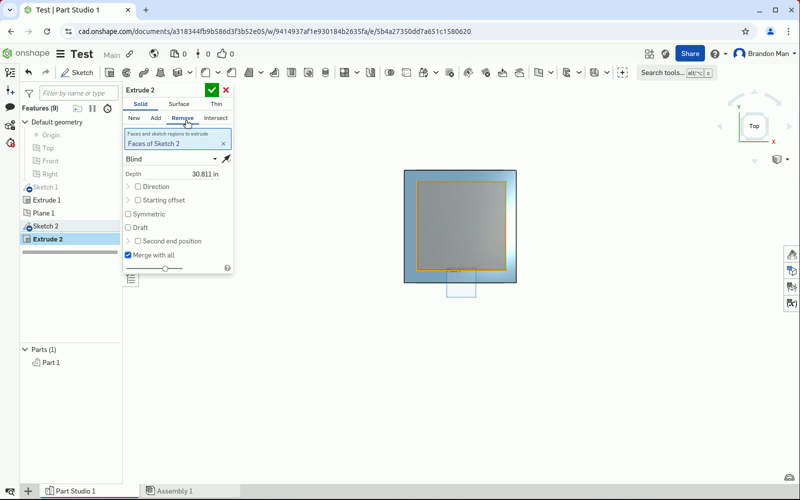
key(enter)
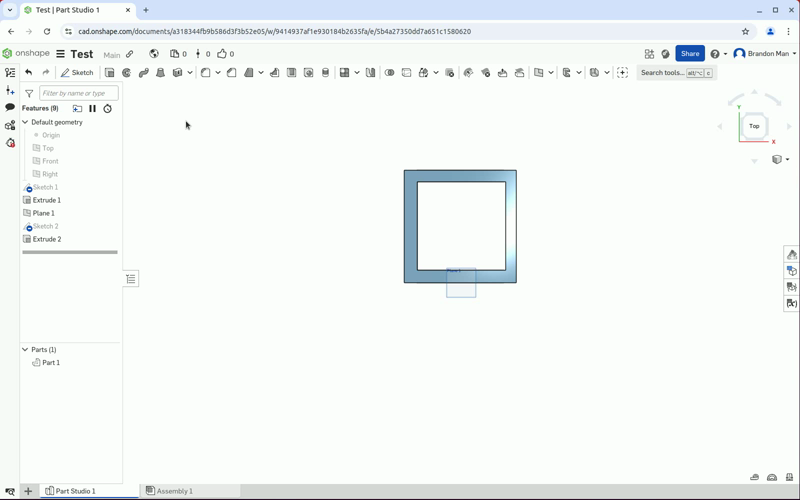
key(shift+h)
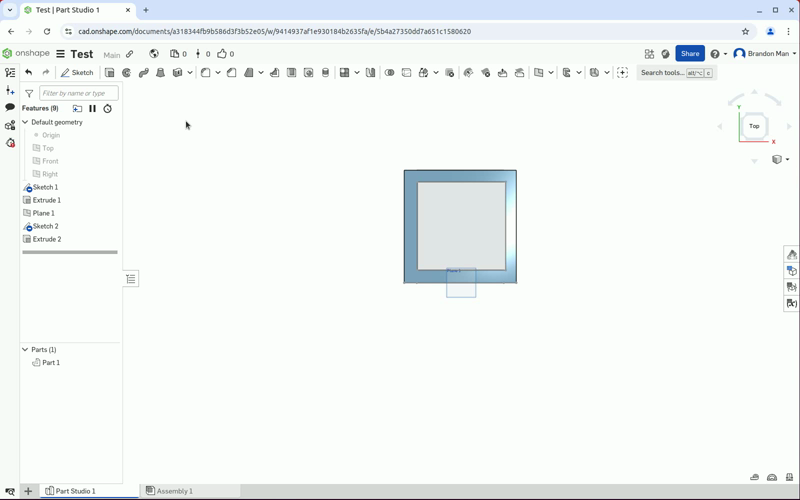
key(shift+h)
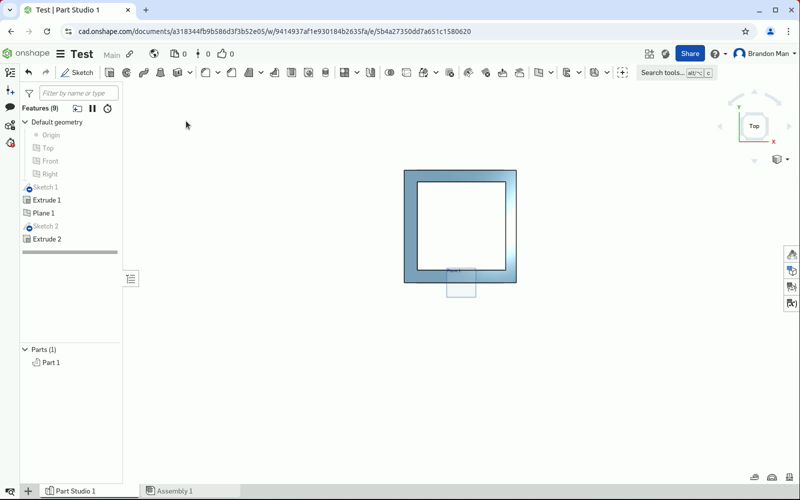
mouse_move(73, 189)
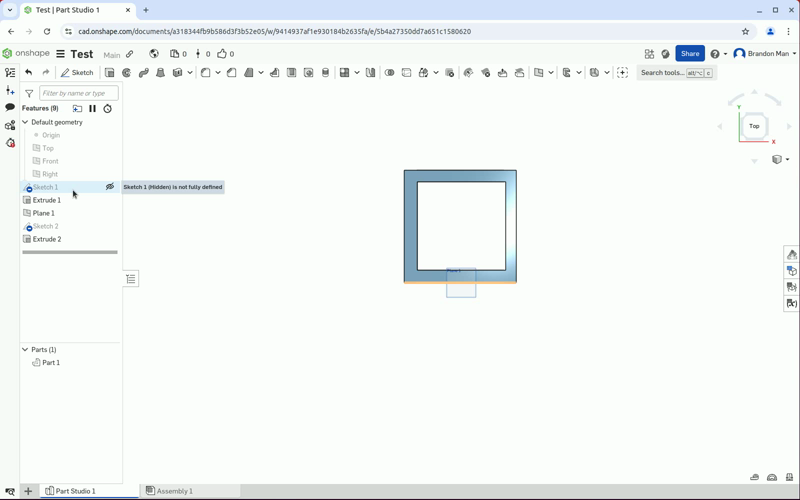
click(73, 189)
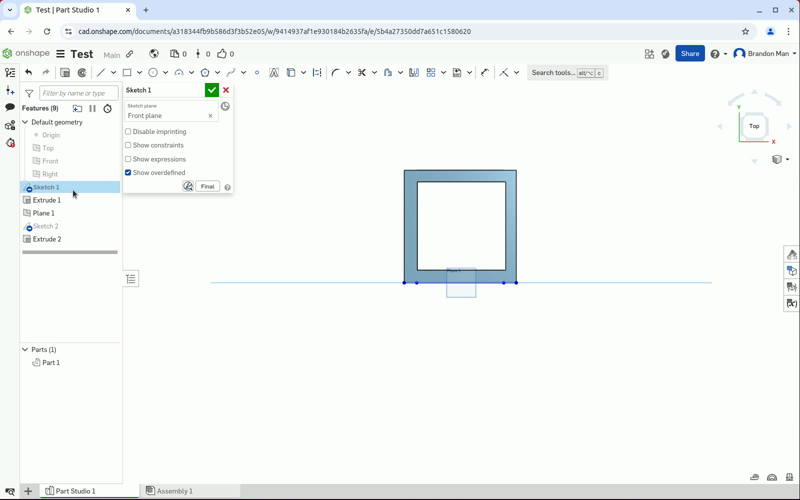
mouse_move(229, 92)
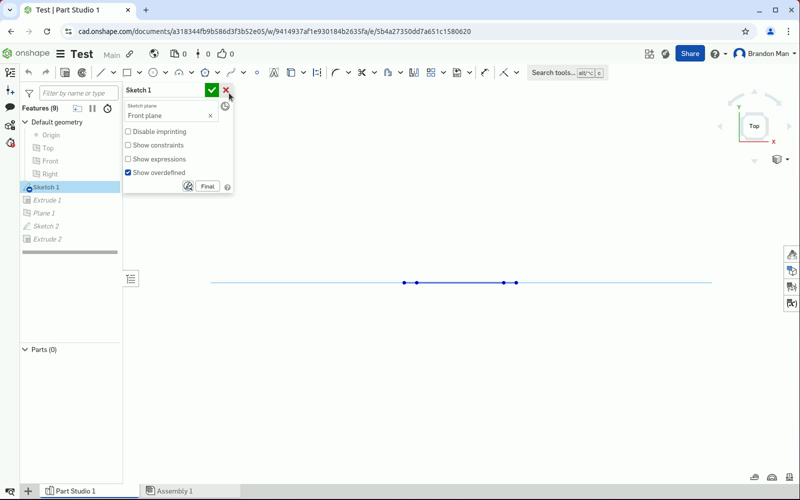
click(229, 92)
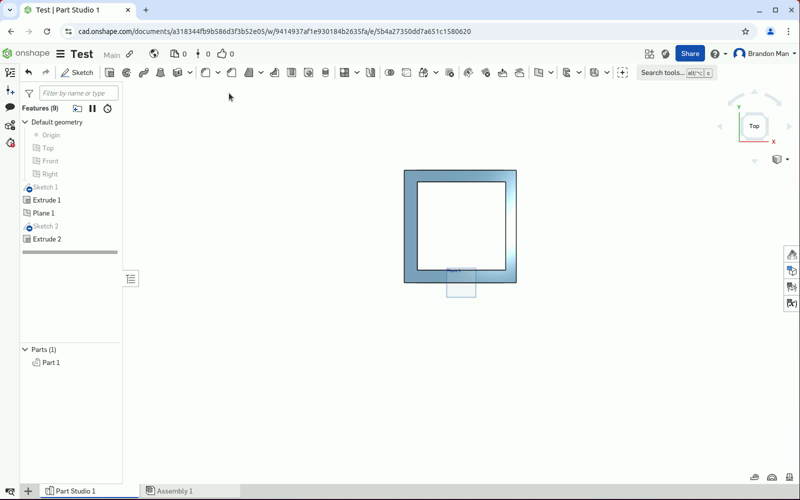
mouse_move(73, 352)
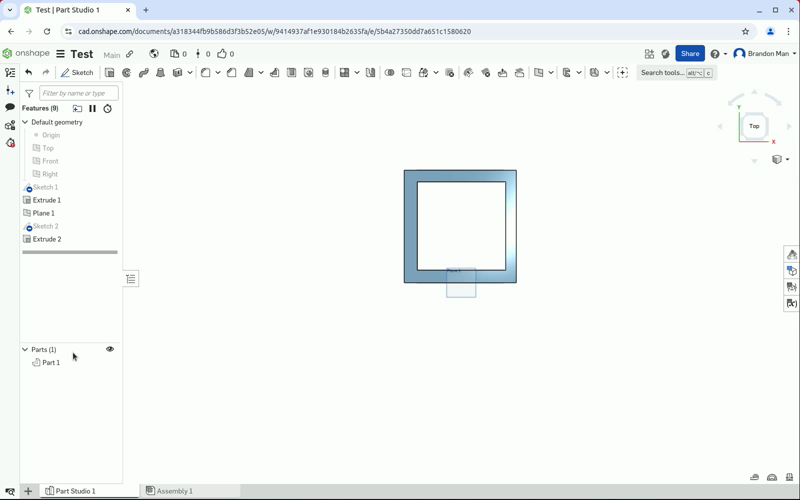
key(y)
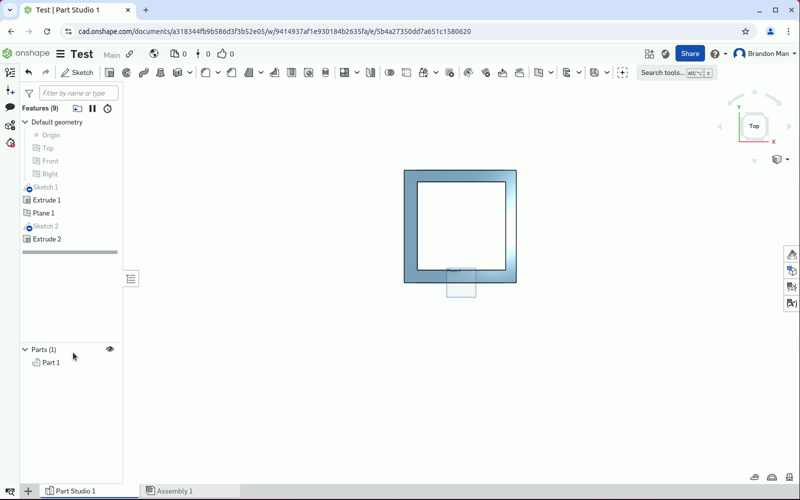
key(shift+p)
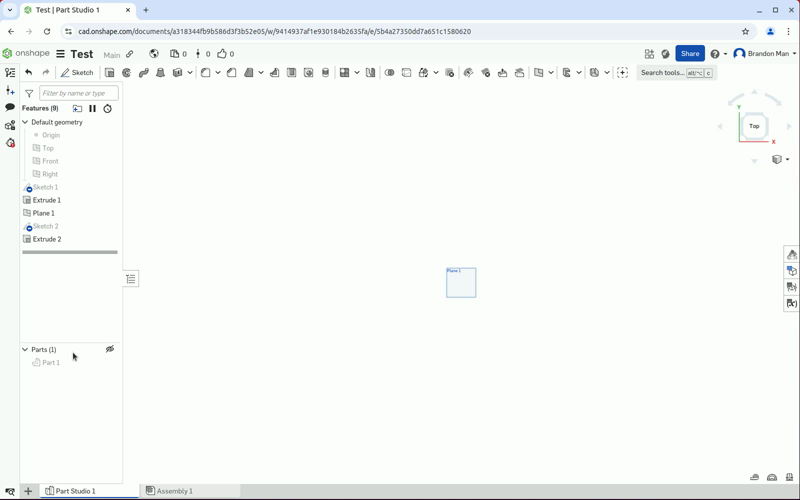
key(space)
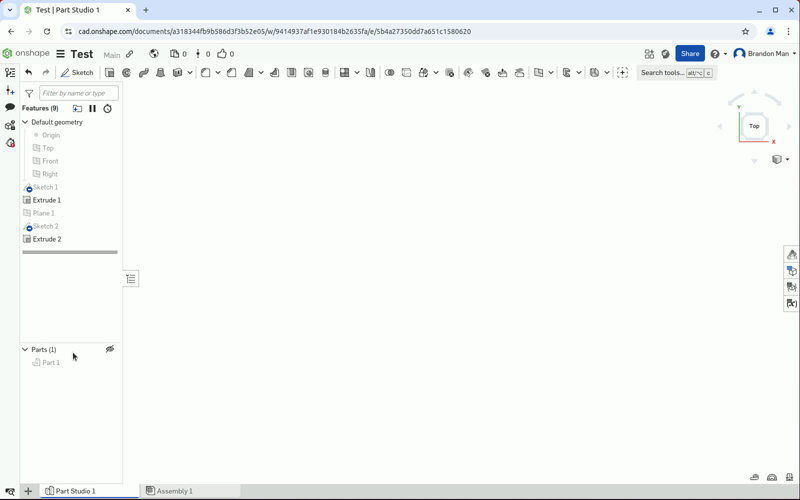
key_down(shift)
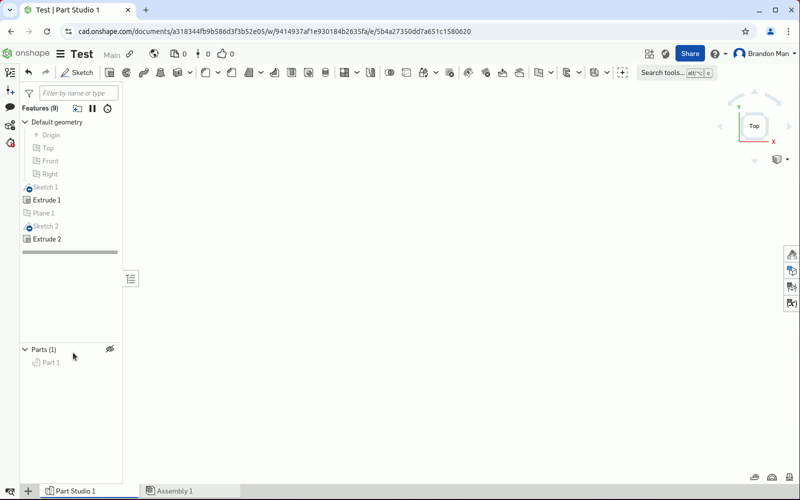
key(up)
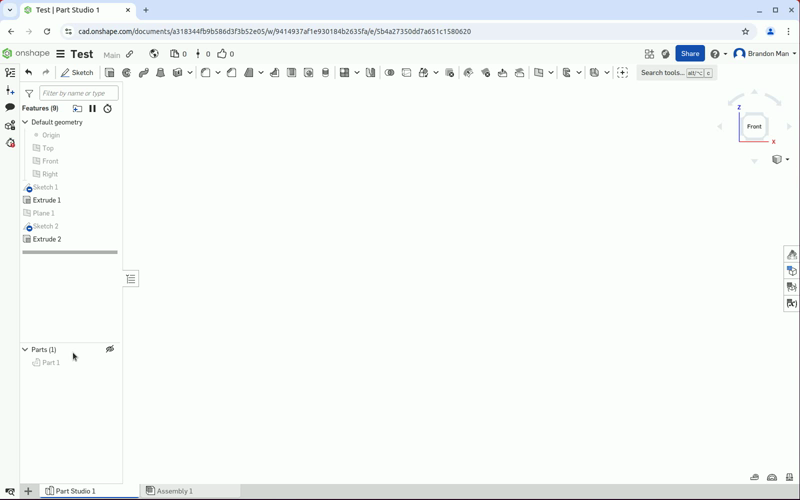
key_up(shift)
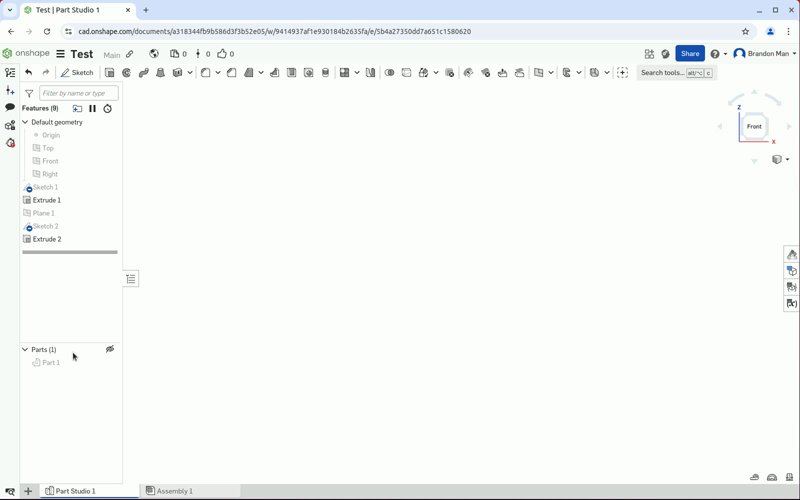
key(space)
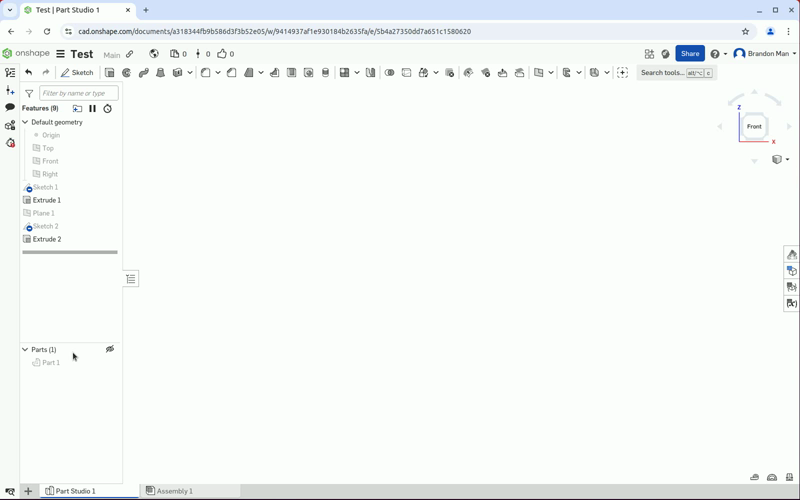
key_down(shift)
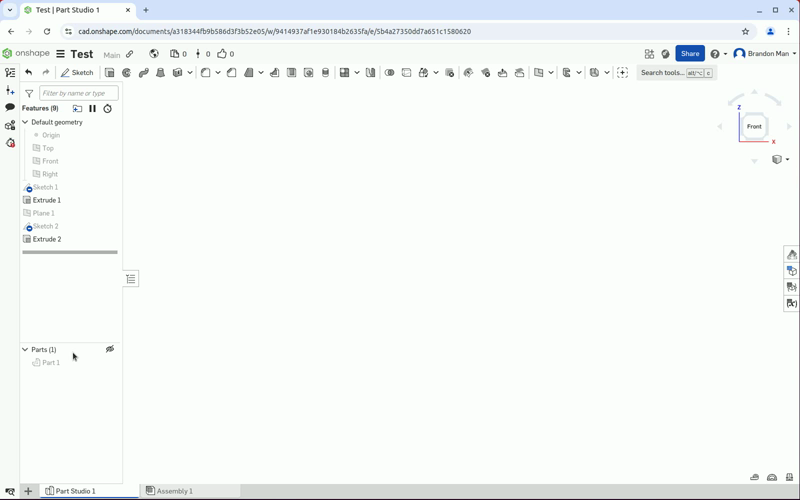
key(left)
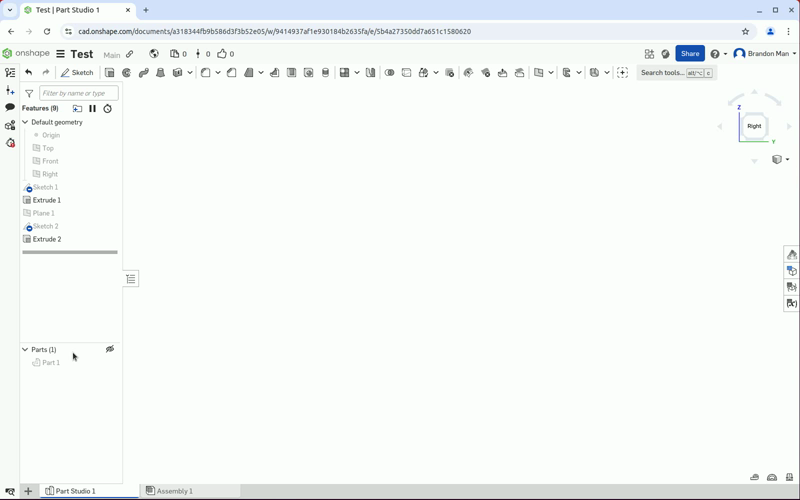
key_up(shift)
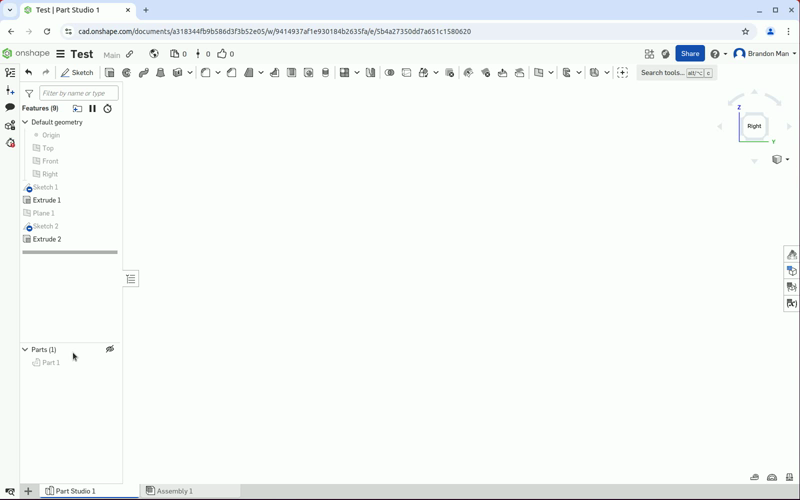
mouse_move(73, 352)
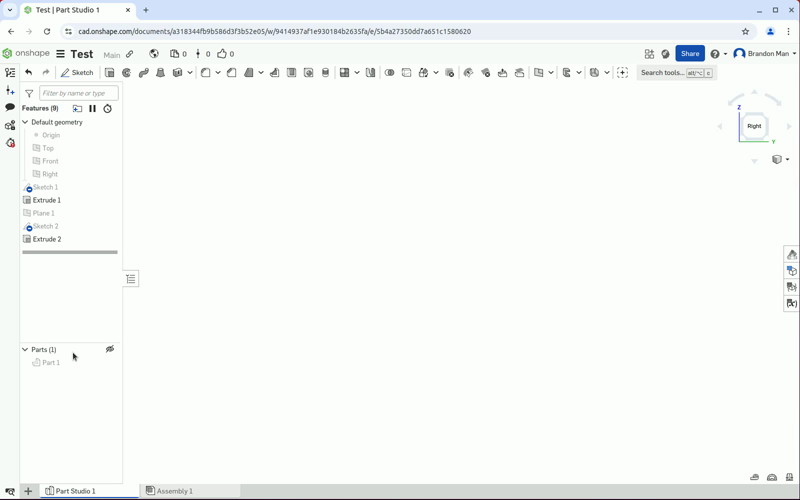
key(shift+y)
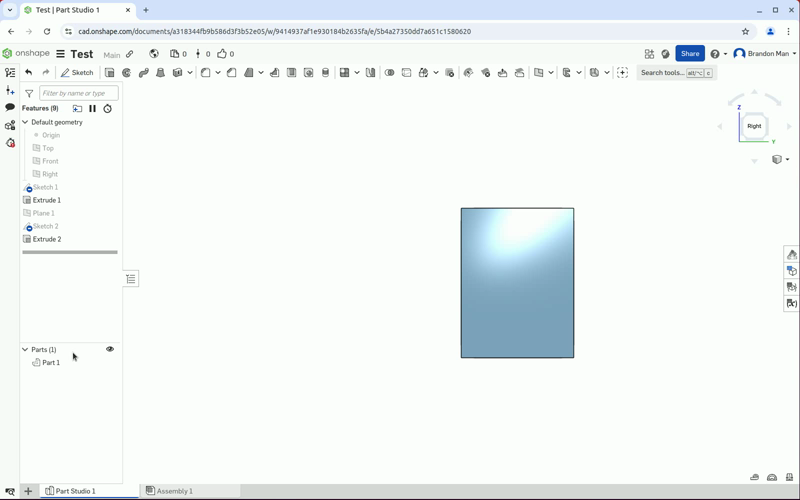
mouse_move(541, 75)
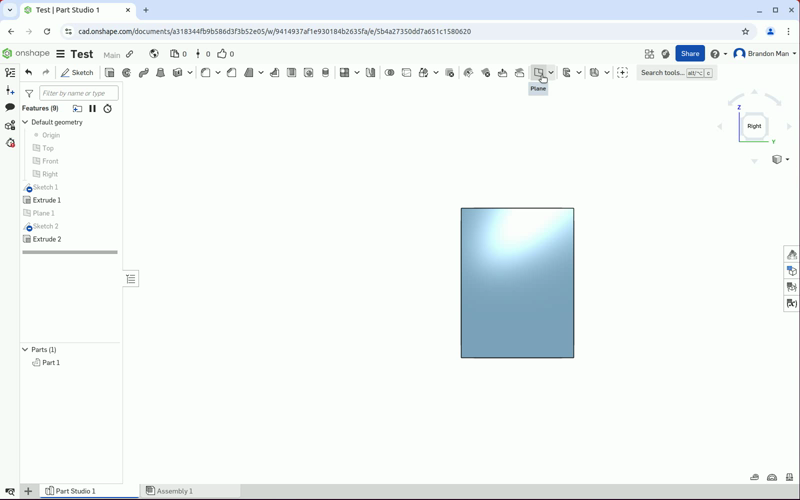
click(541, 75)
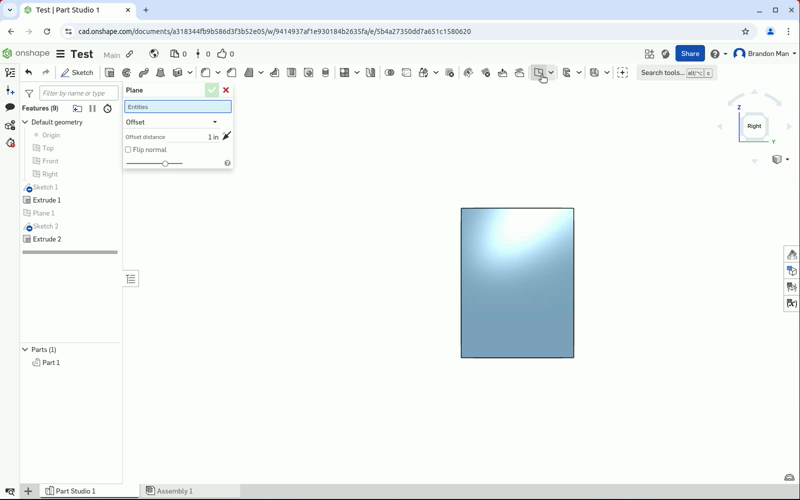
mouse_move(73, 176)
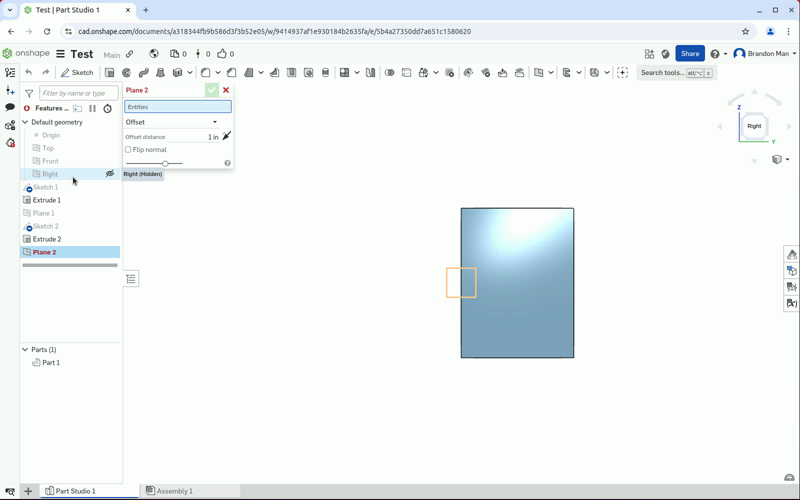
click(73, 176)
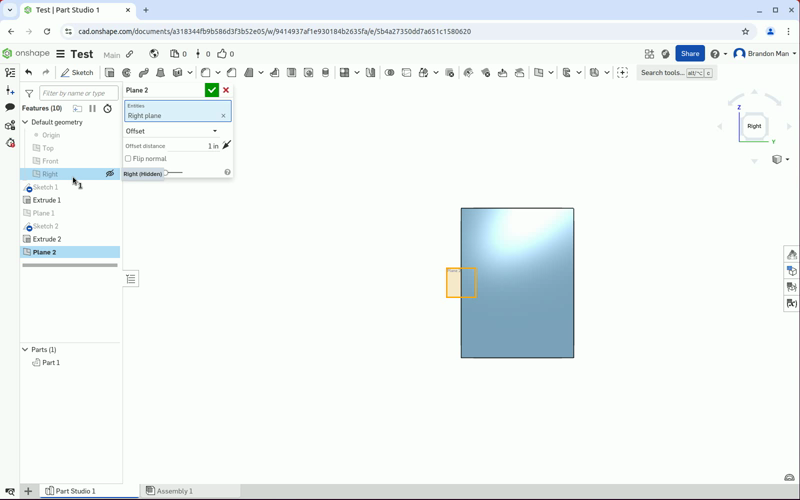
key(tab, 2)
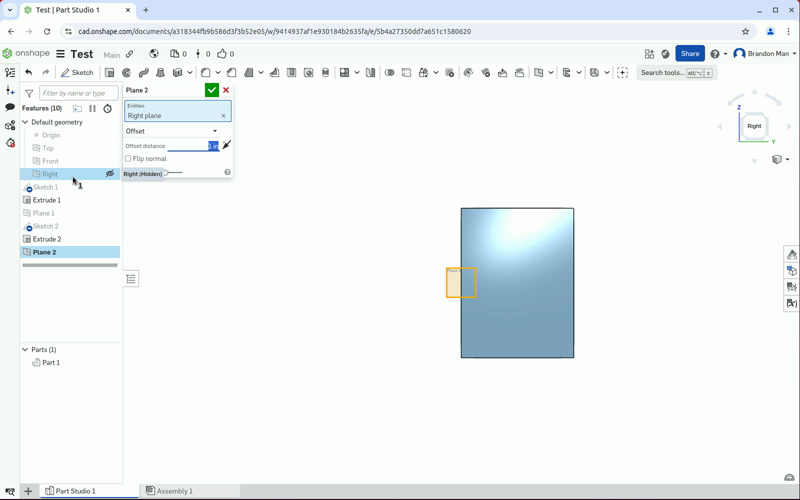
text(11.554)
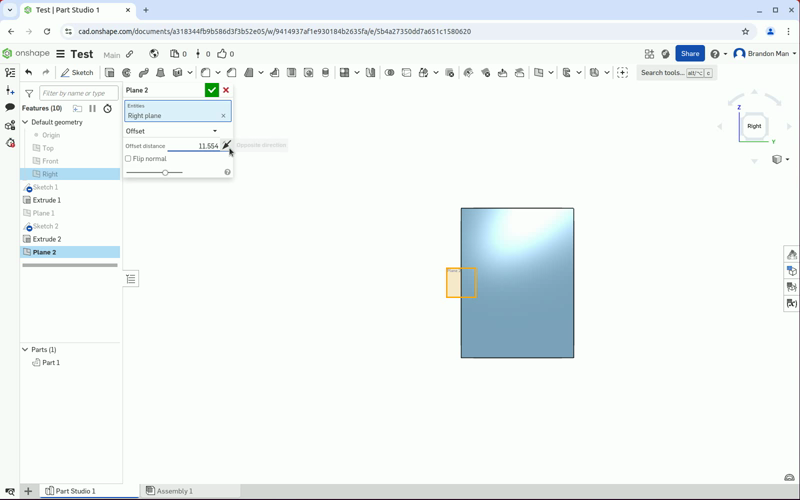
mouse_move(229, 147)
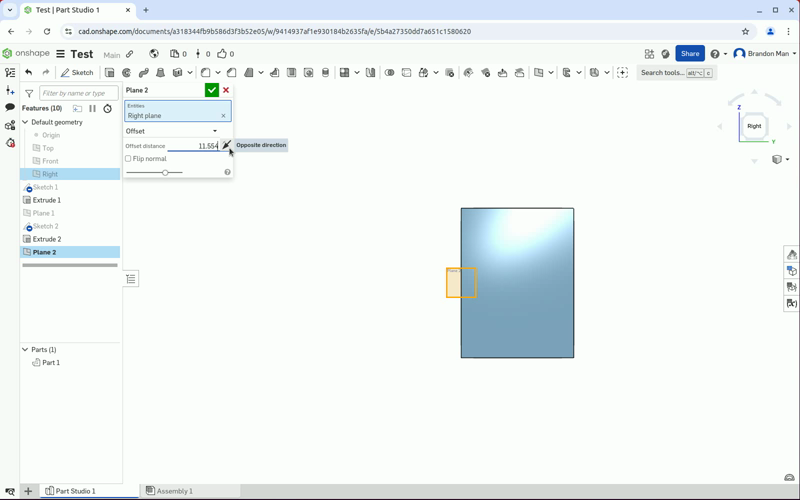
click(229, 147)
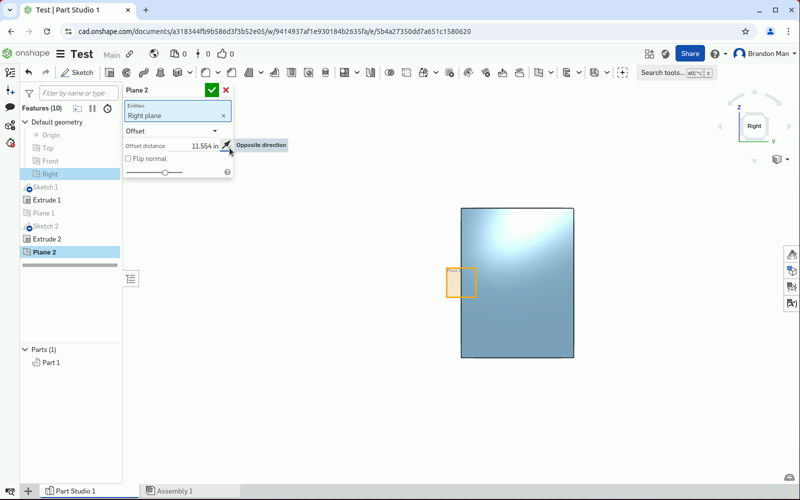
key(enter, 2)
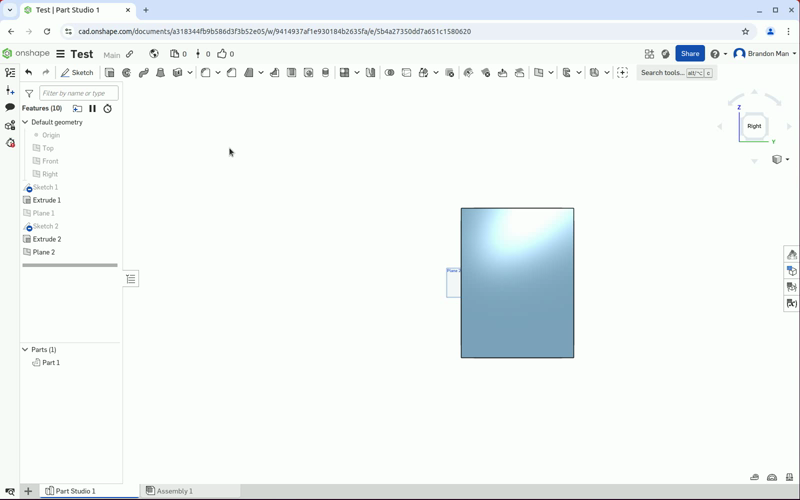
key(shift+s)
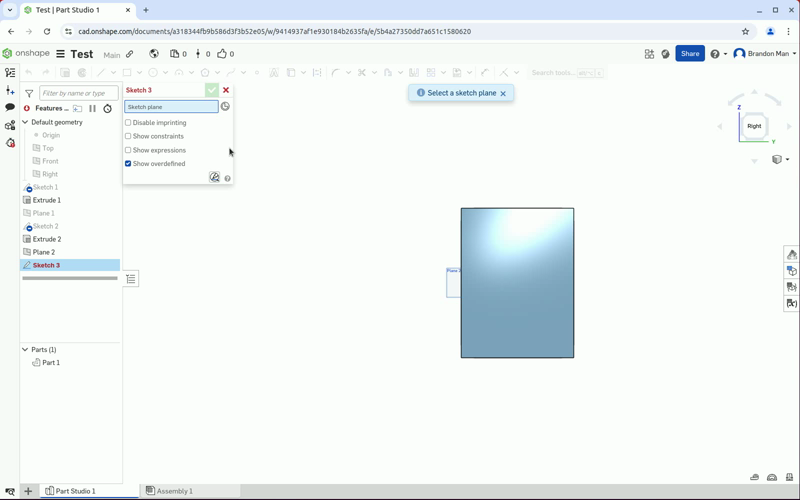
mouse_move(73, 254)
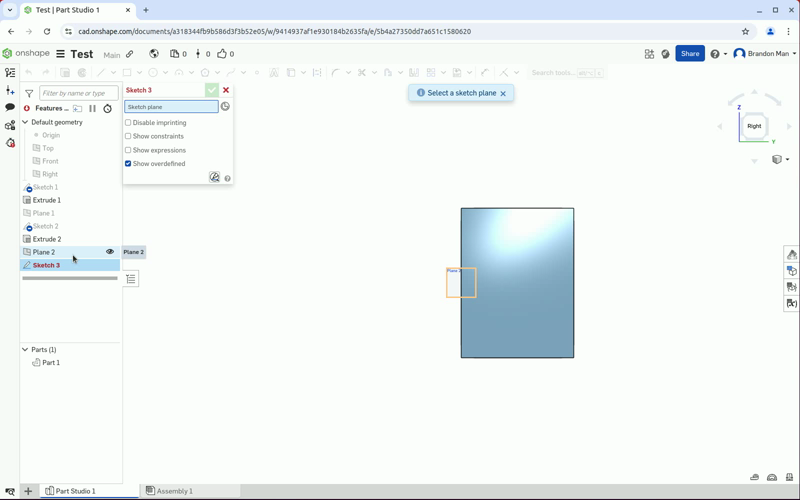
click(73, 254)
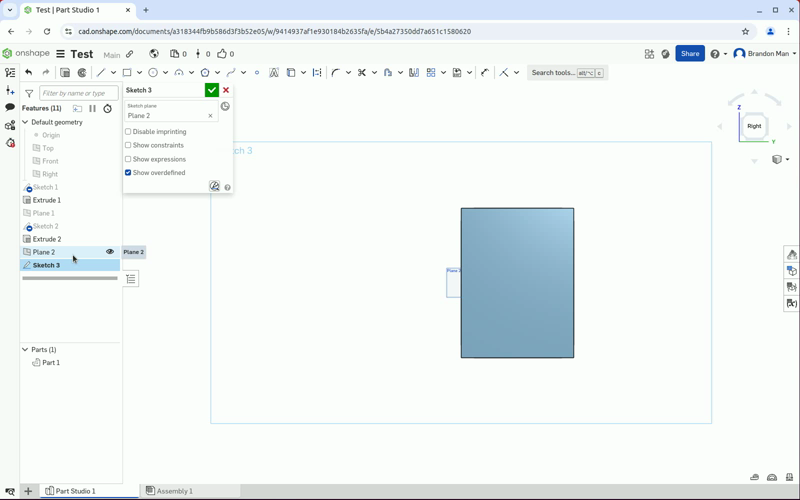
mouse_move(73, 352)
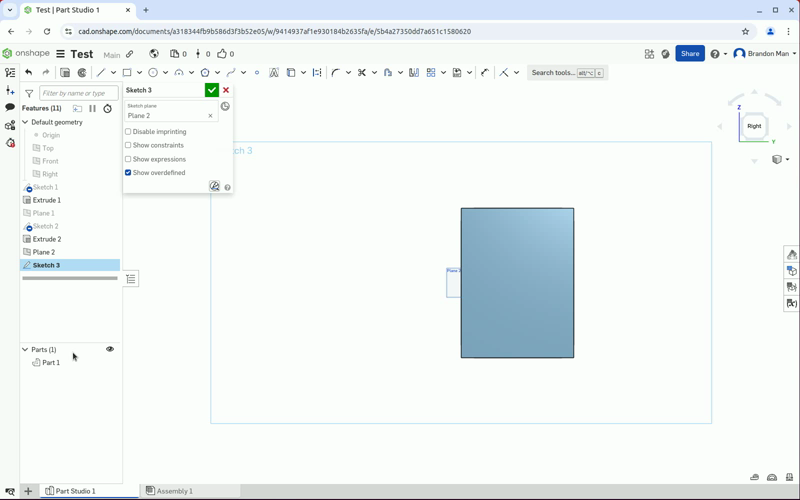
key(y)
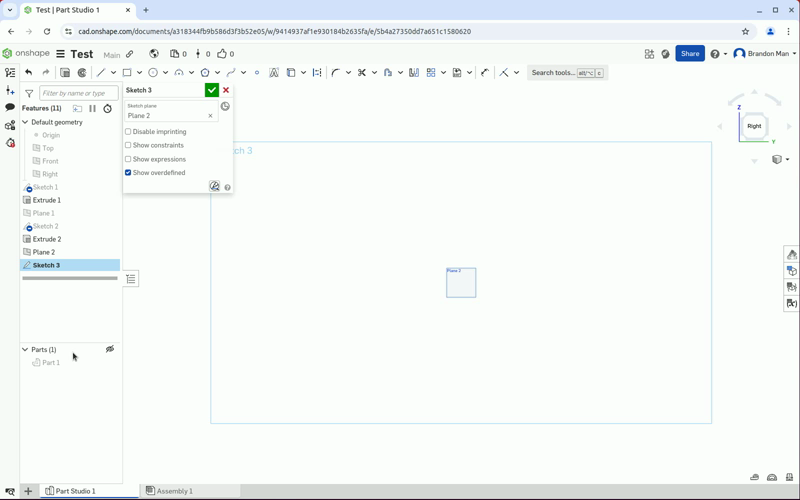
key(l)
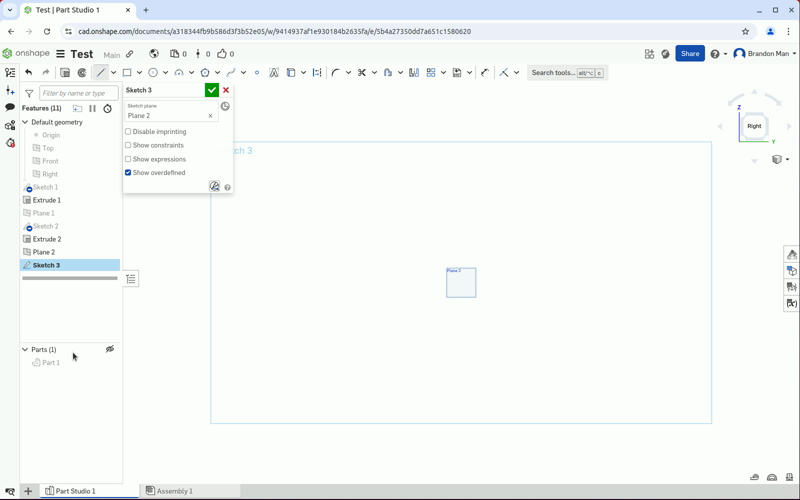
key_down(shift)
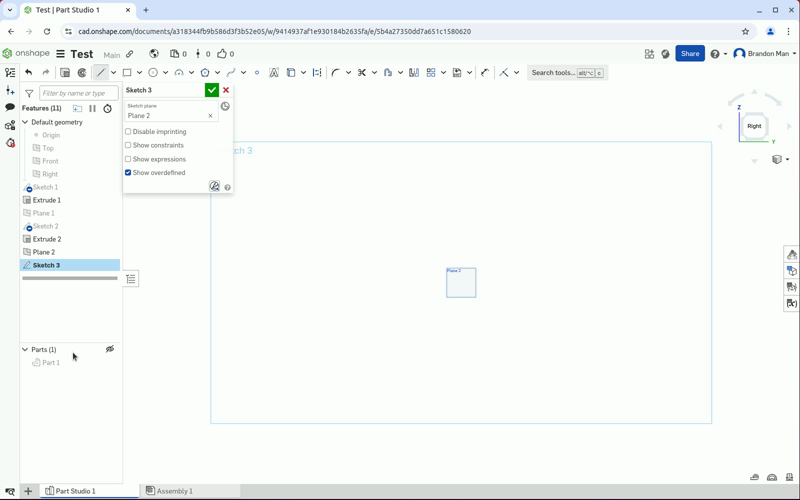
mouse_move(473, 345)
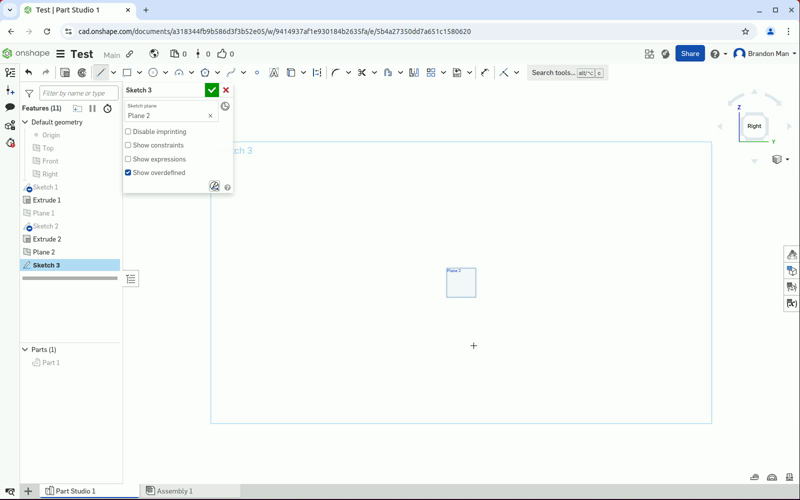
click(473, 345)
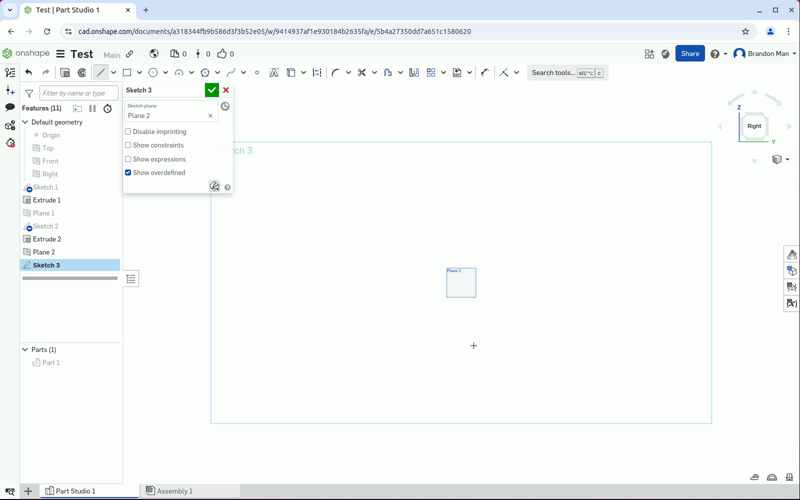
key_up(shift)
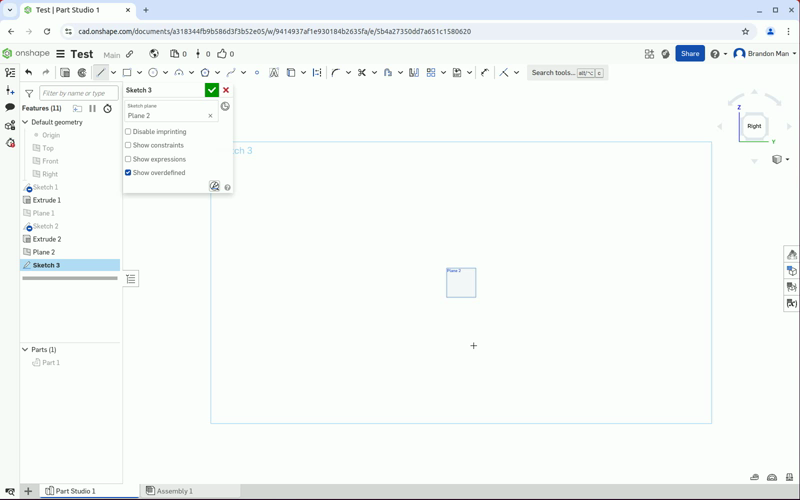
key_down(shift)
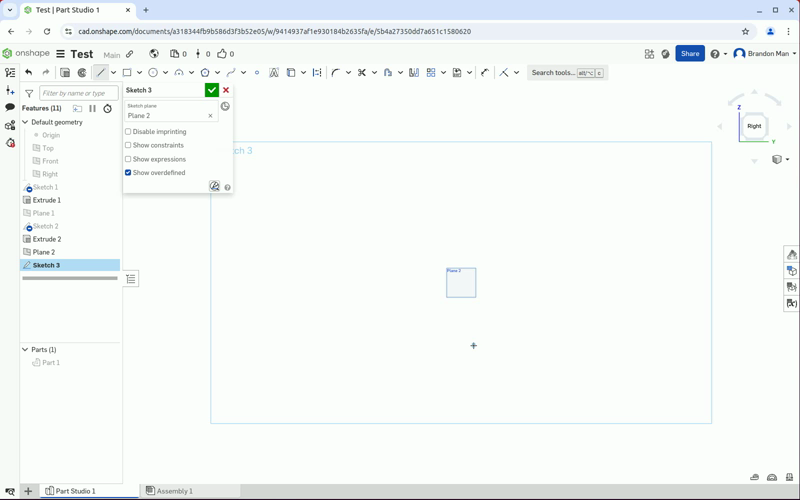
mouse_move(560, 345)
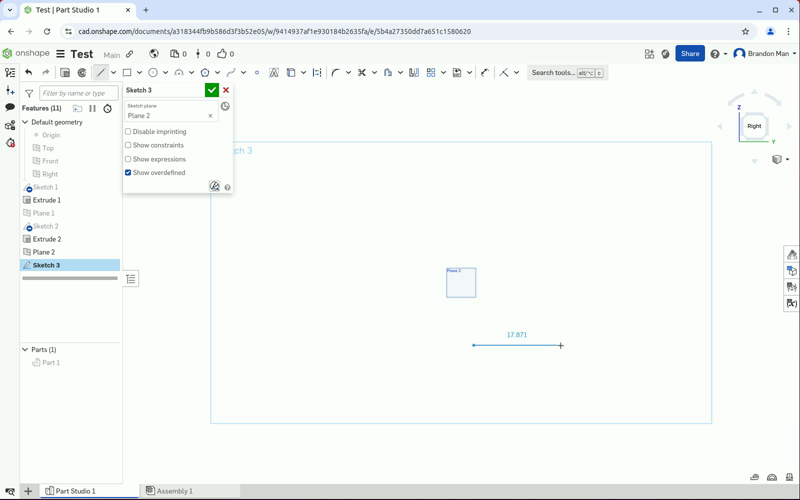
click(560, 345)
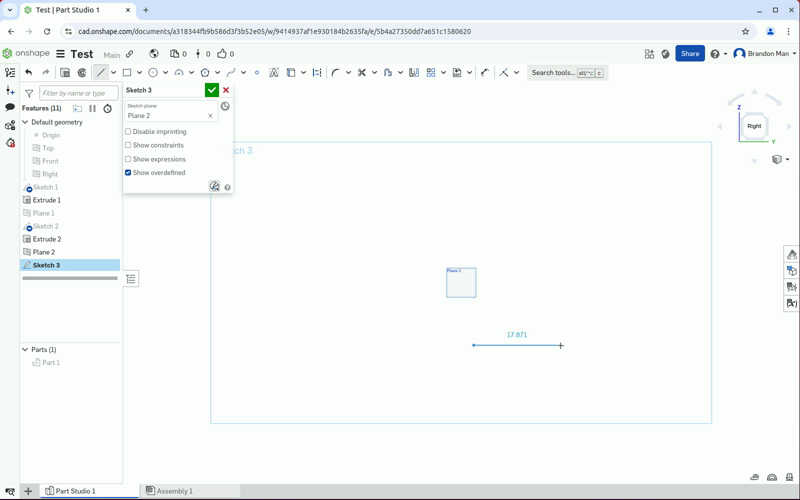
key_up(shift)
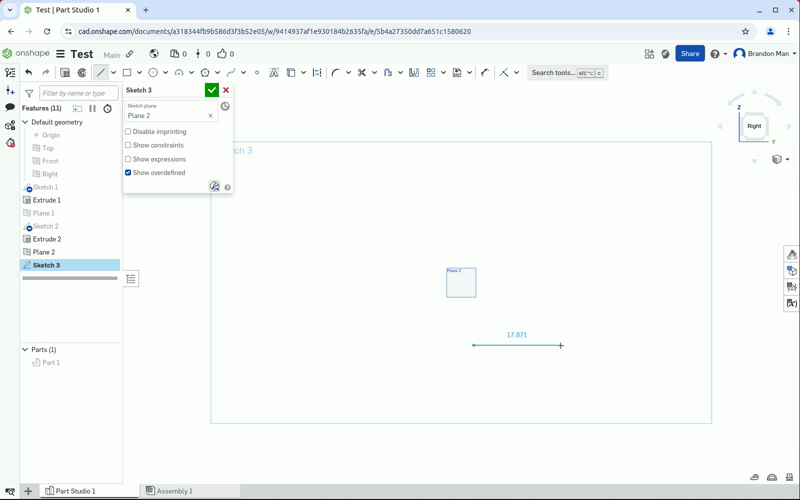
key_down(shift)
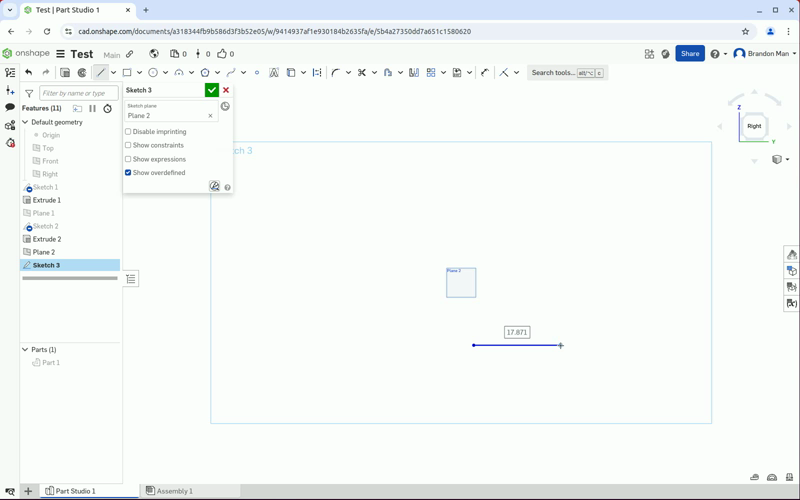
mouse_move(560, 219)
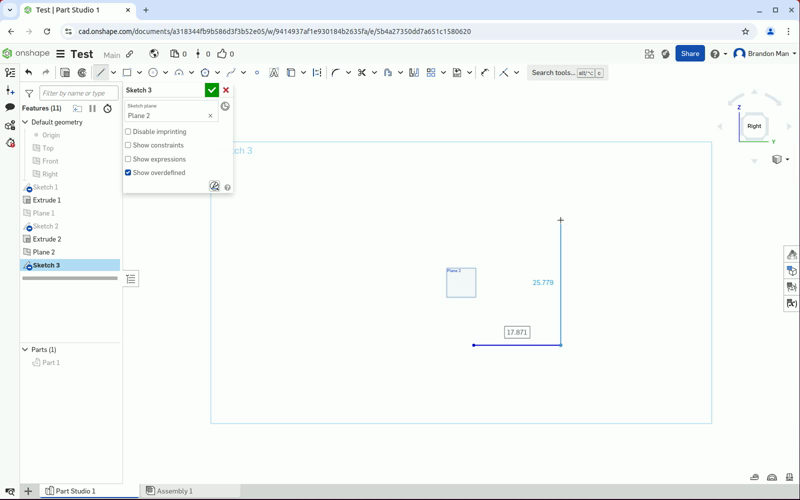
click(560, 219)
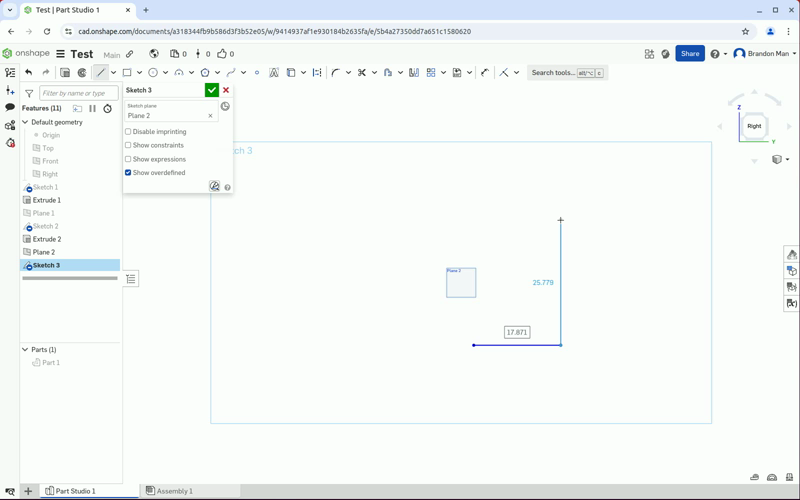
key_up(shift)
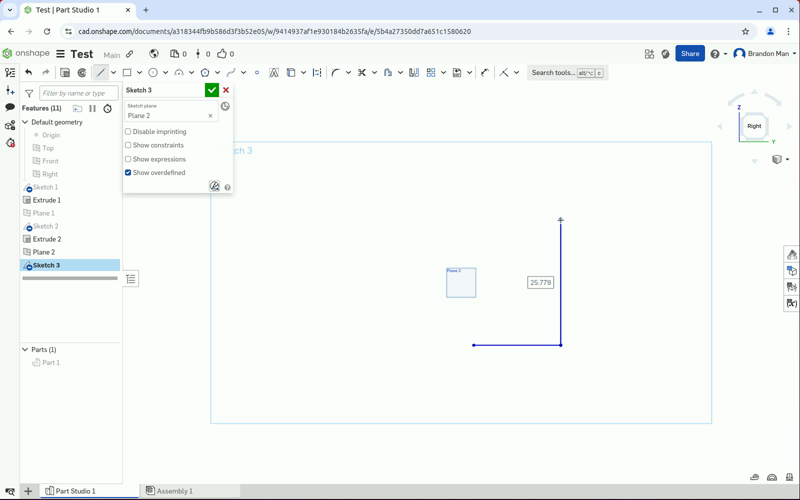
key_down(shift)
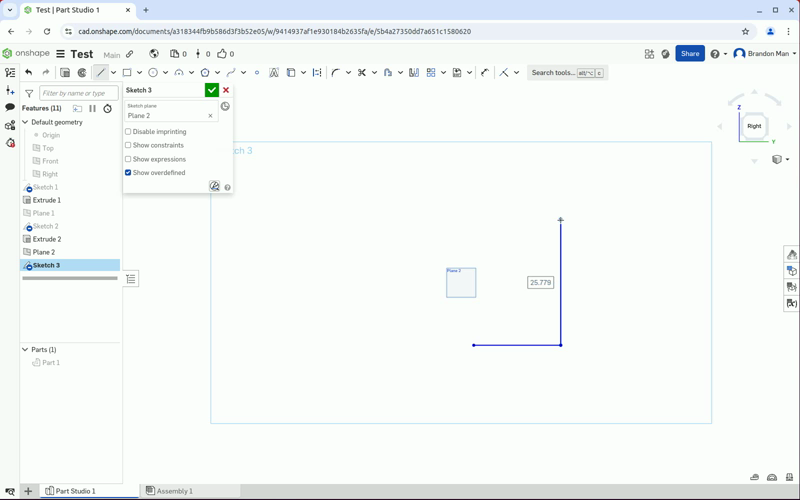
mouse_move(473, 219)
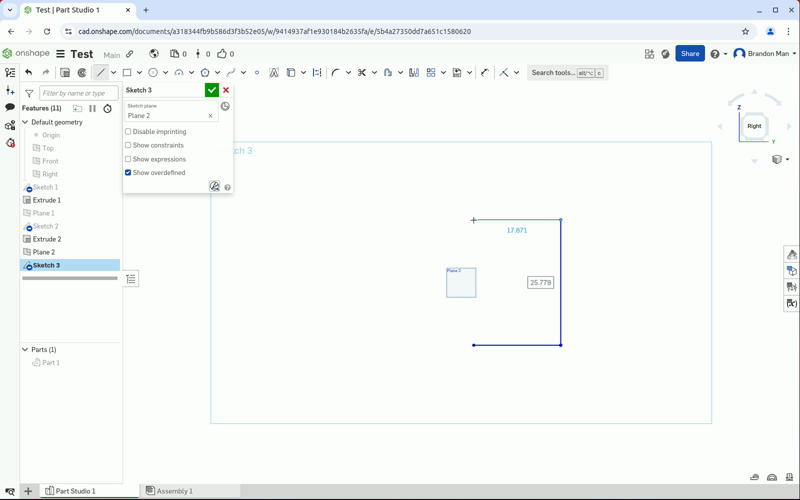
click(473, 219)
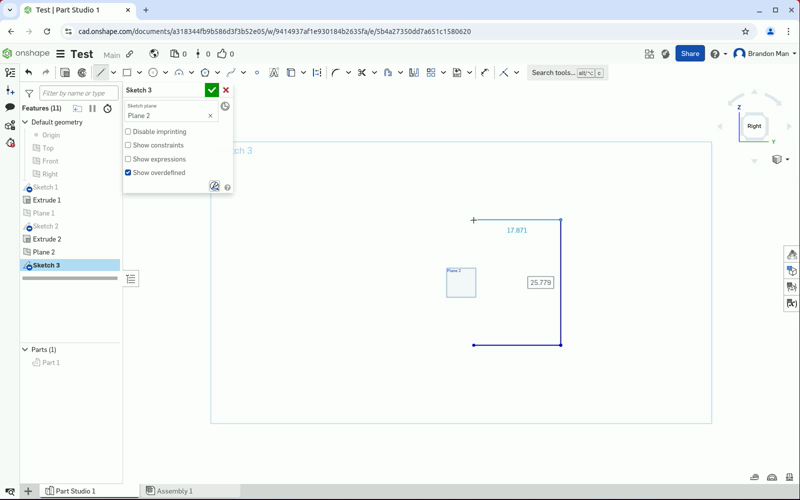
key_up(shift)
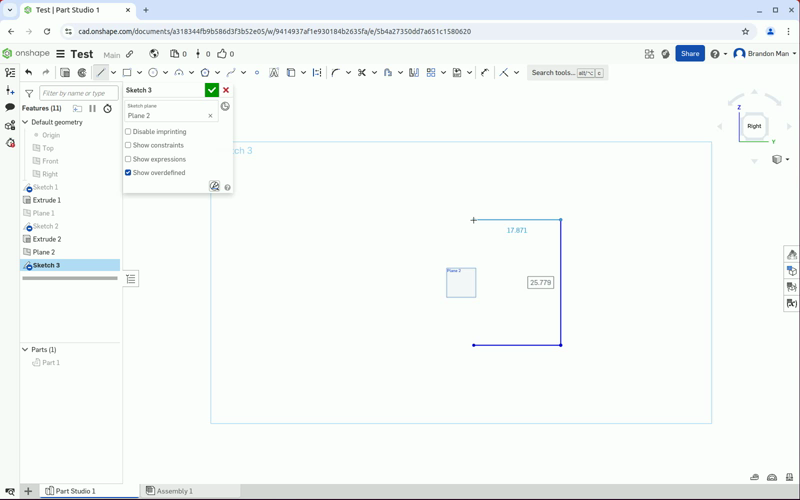
key_down(shift)
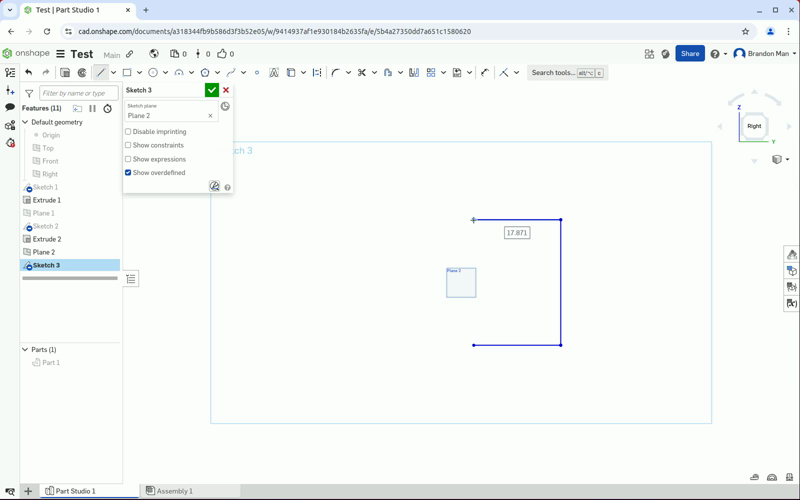
mouse_move(473, 345)
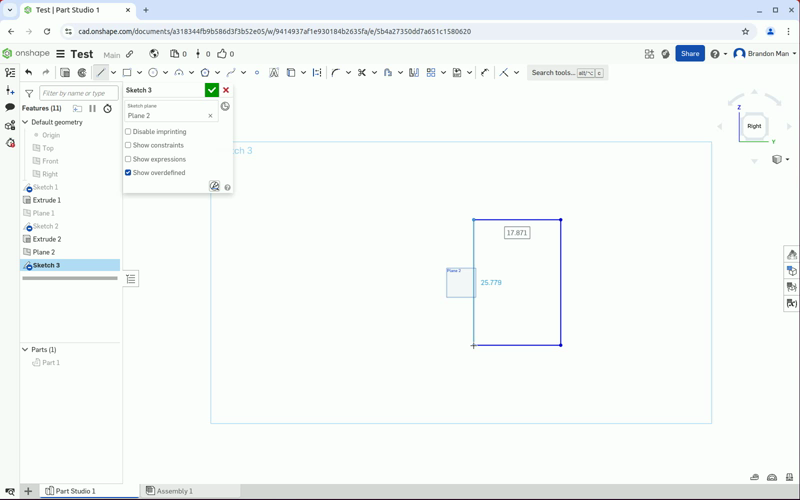
key_up(shift)
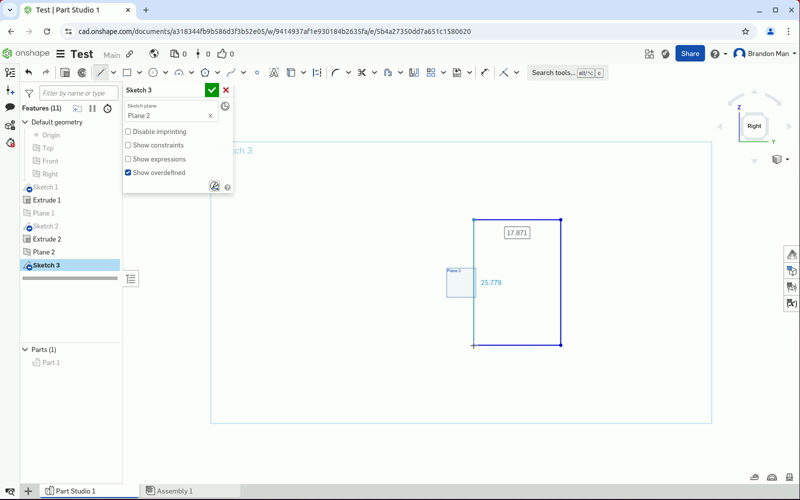
click(473, 345)
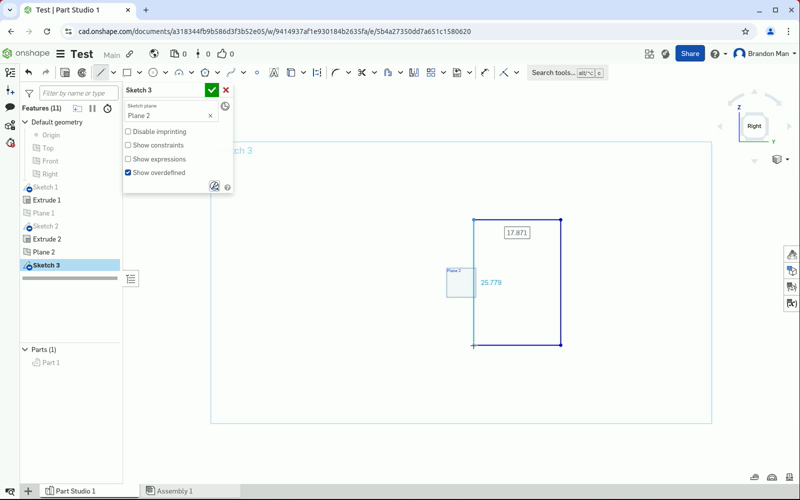
key(esc)
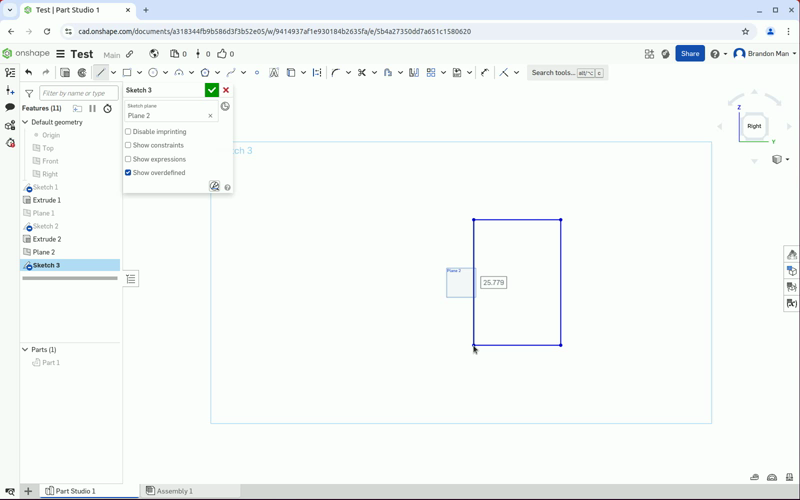
mouse_move(525, 256)
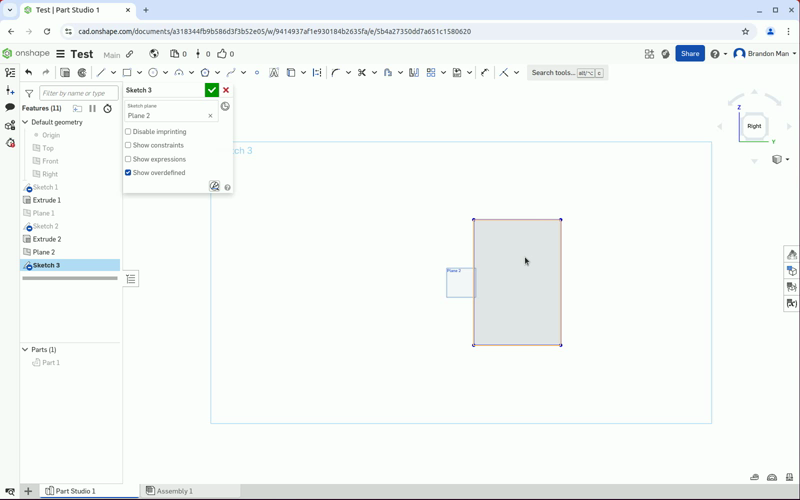
click(525, 256)
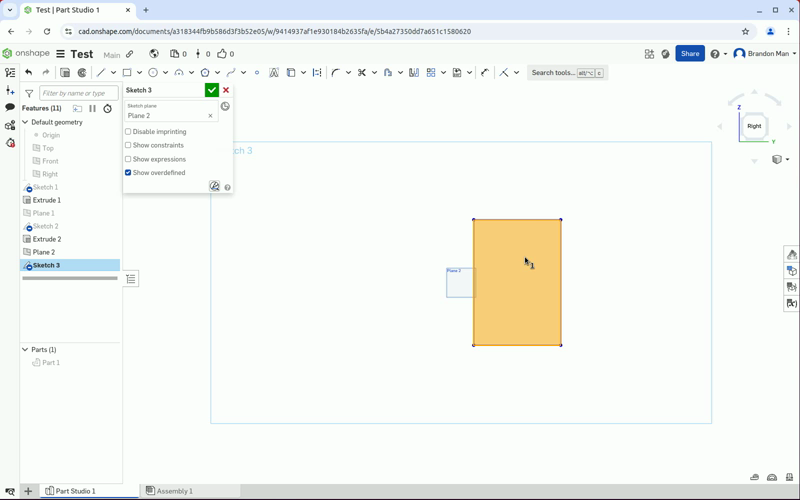
mouse_move(73, 352)
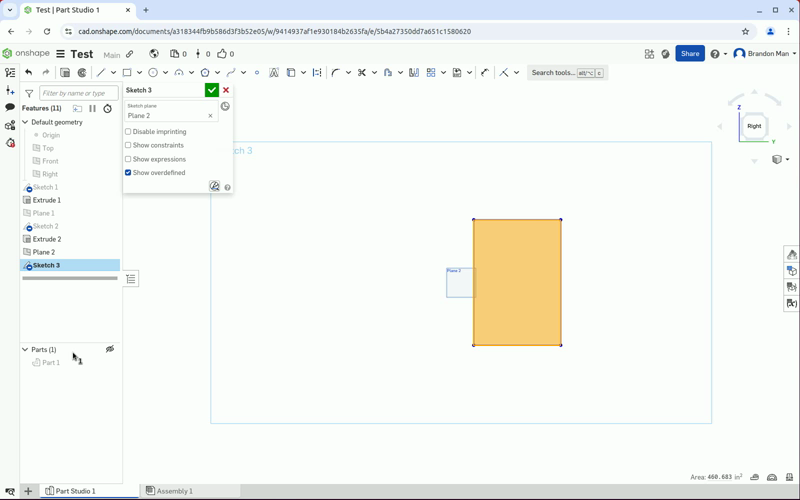
key(shift+y)
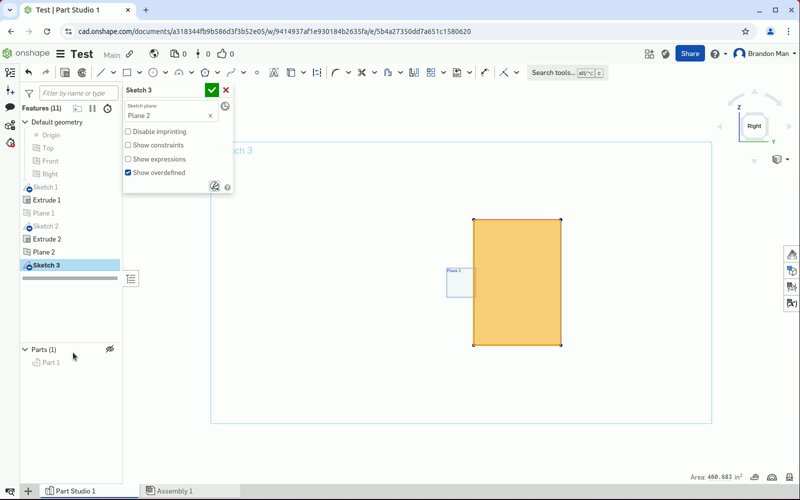
key(shift+e)
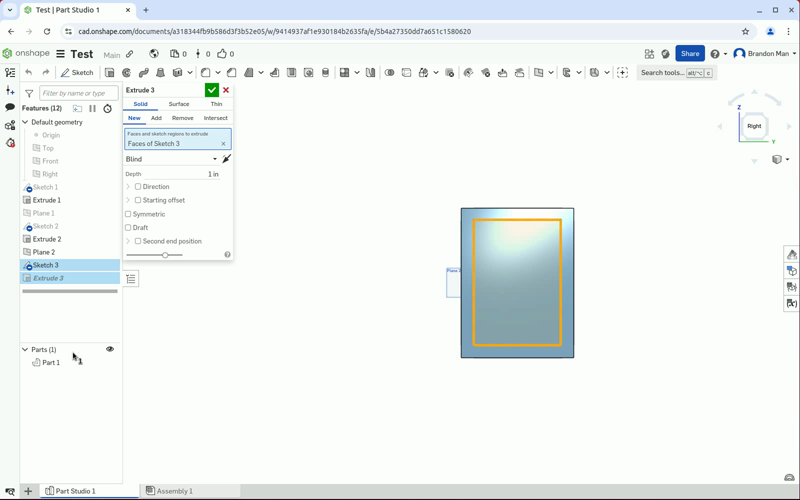
mouse_move(143, 106)
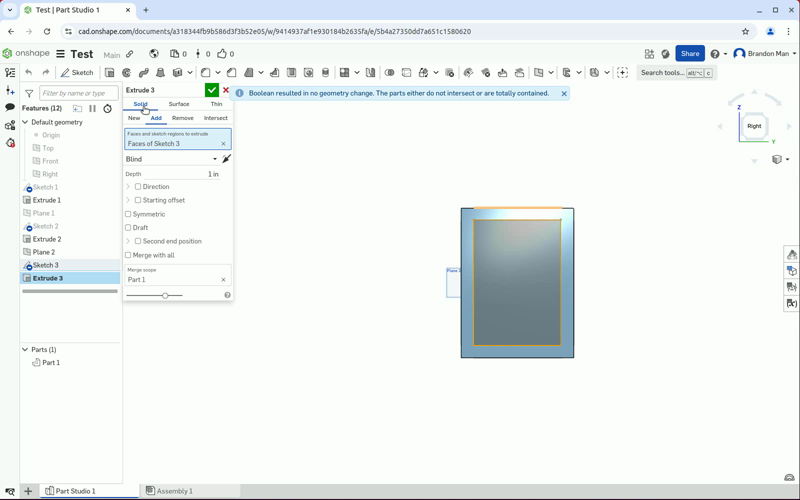
click(143, 106)
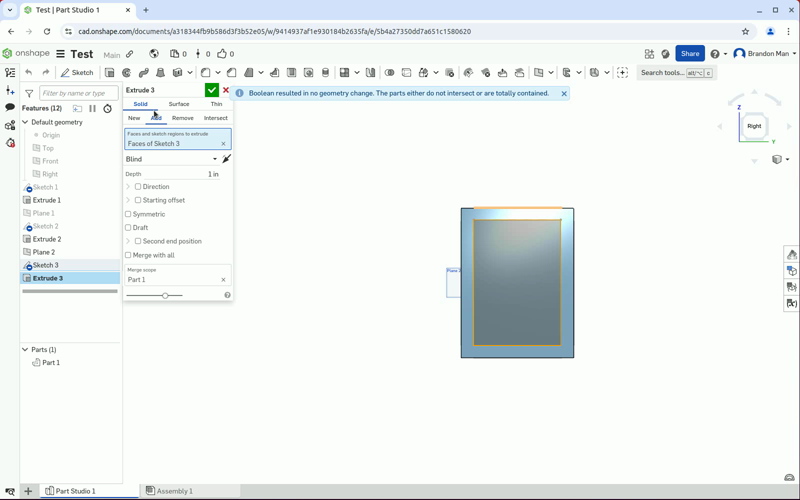
mouse_move(186, 120)
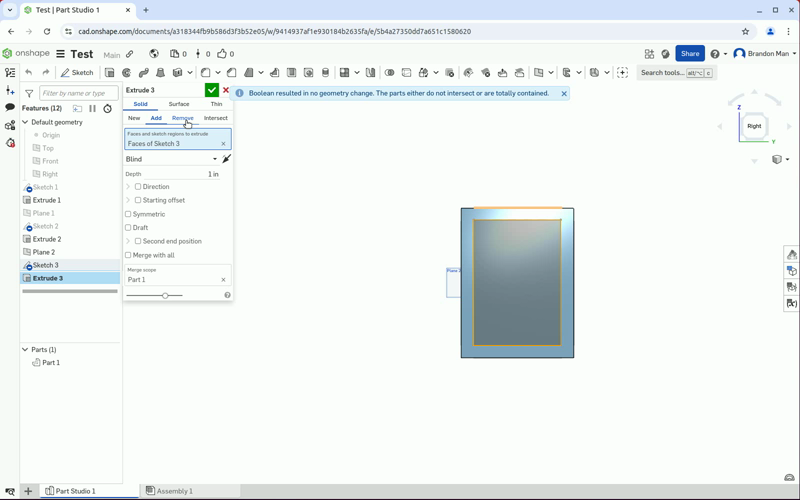
click(186, 120)
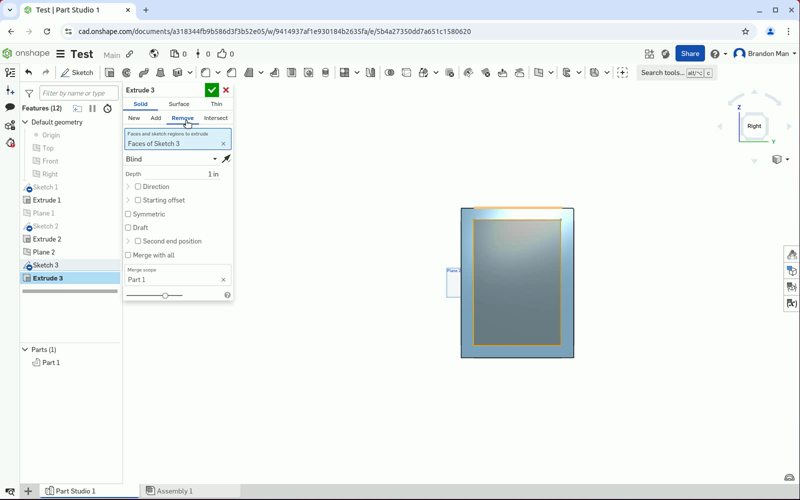
key(tab, 4)
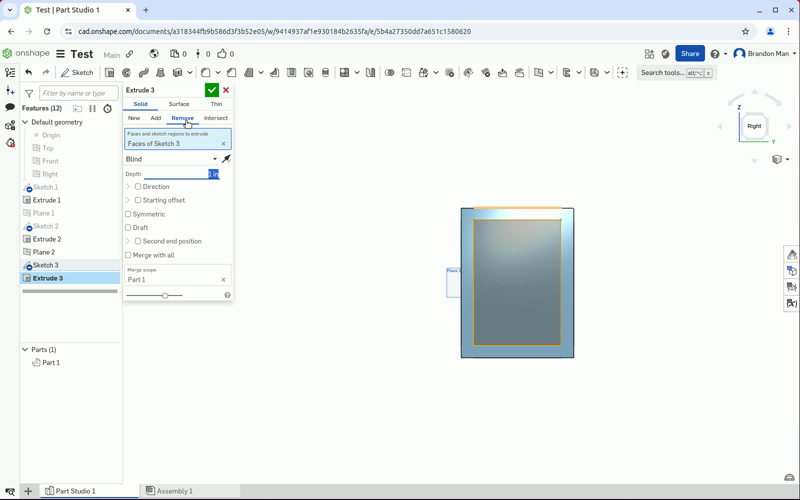
text(23.108)
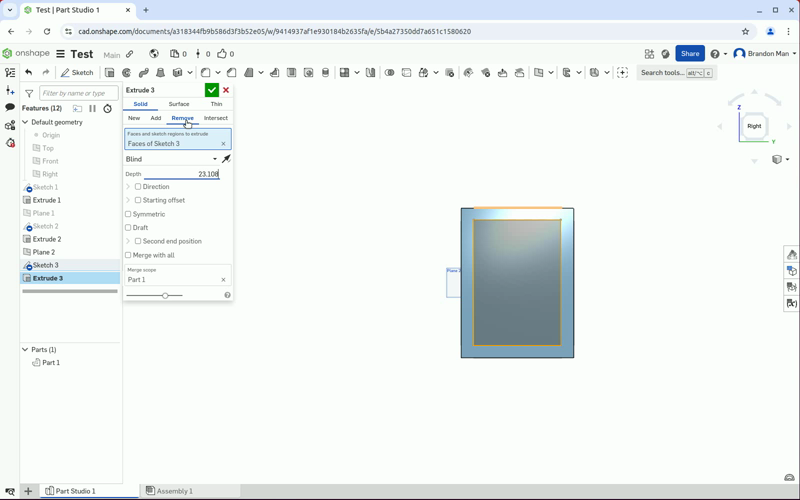
key(tab, 6)
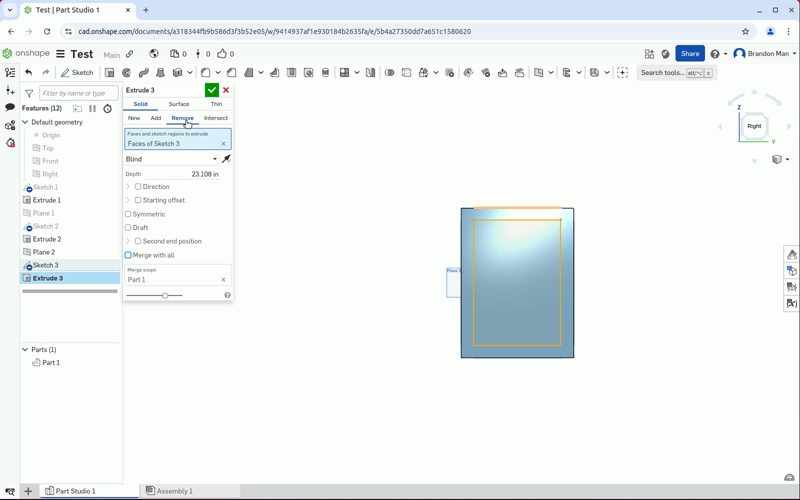
key(space)
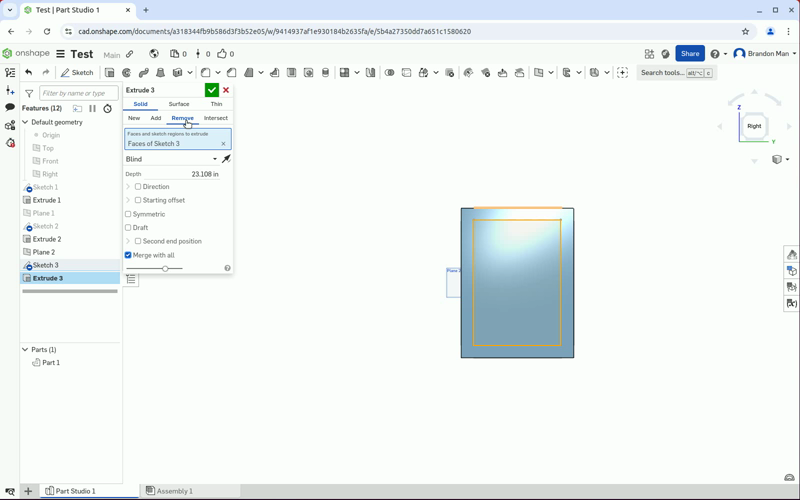
key(enter)
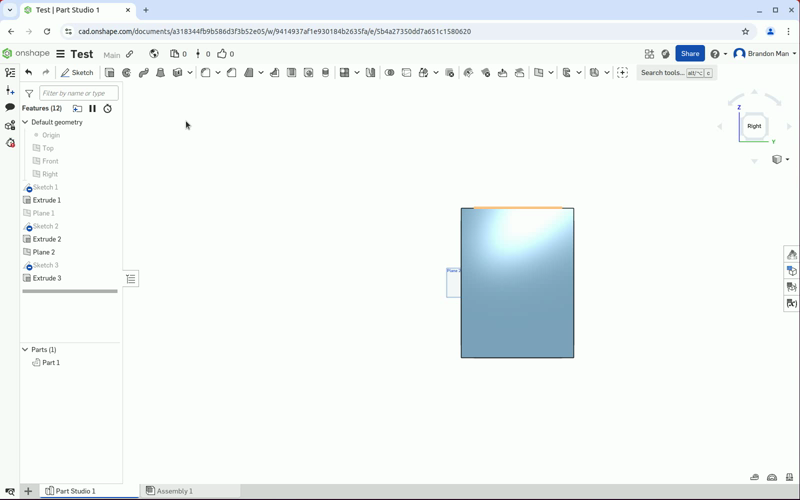
key(shift+h)
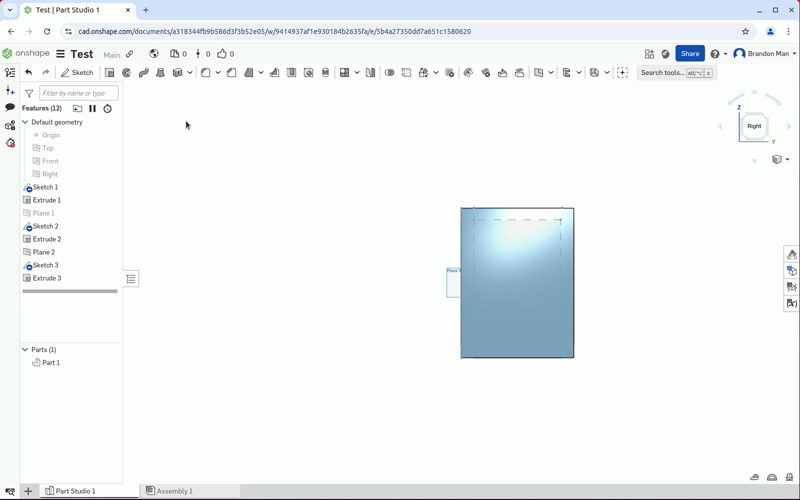
key(shift+h)
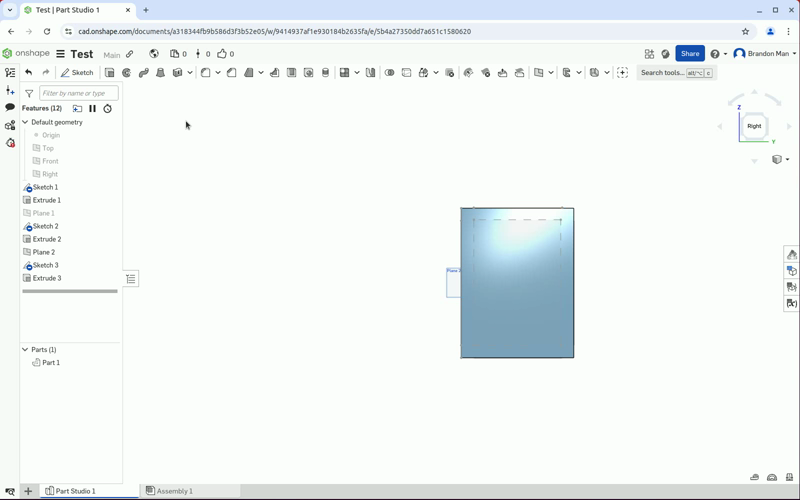
key(shift+7)
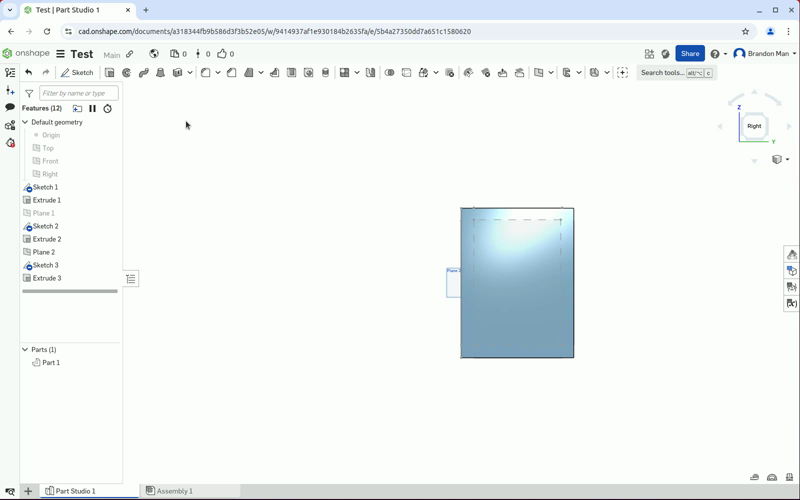
key(right, 2)
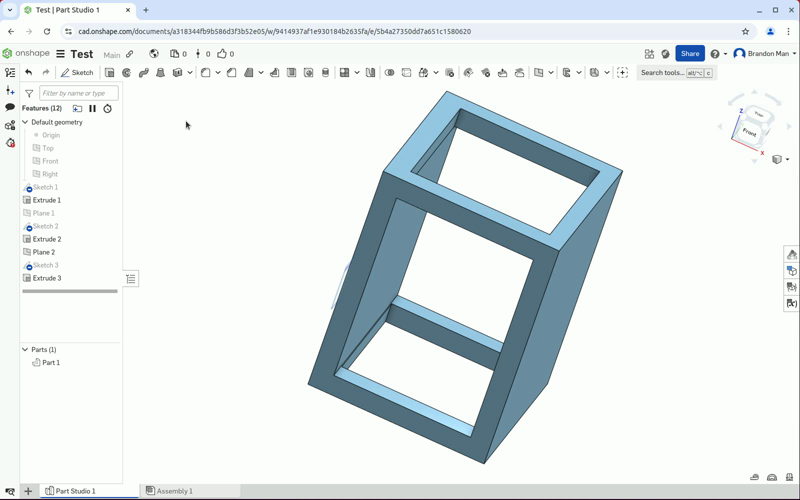
key(down, 2)
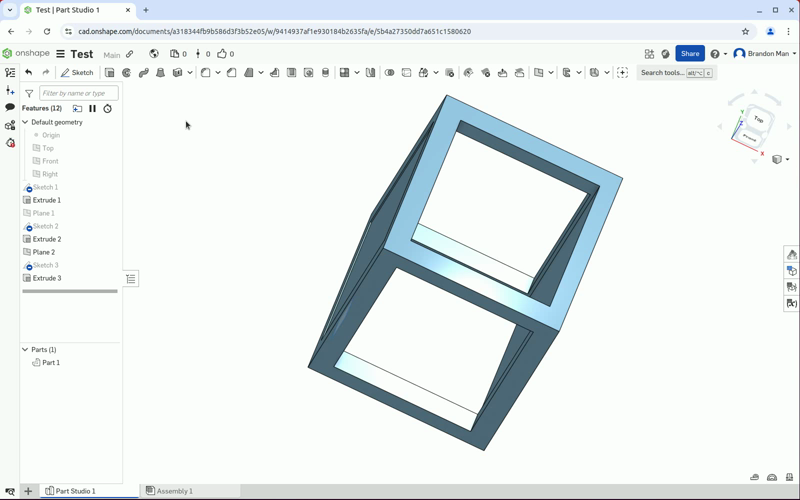
key(up, 2)
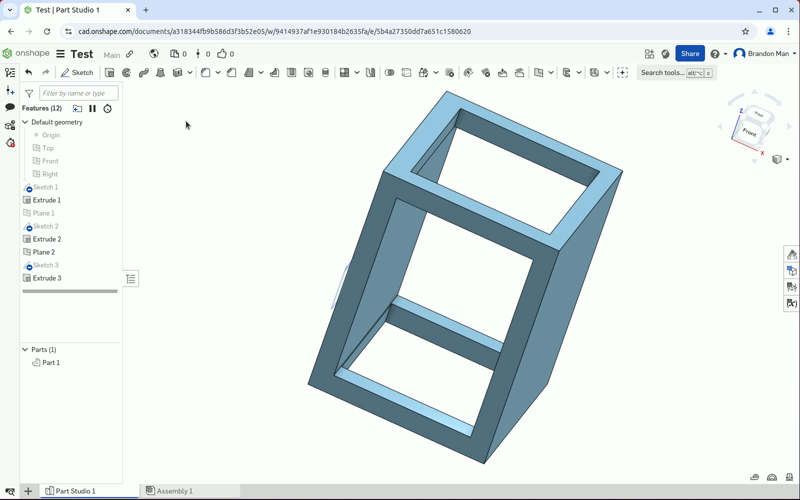
key(left, 2)
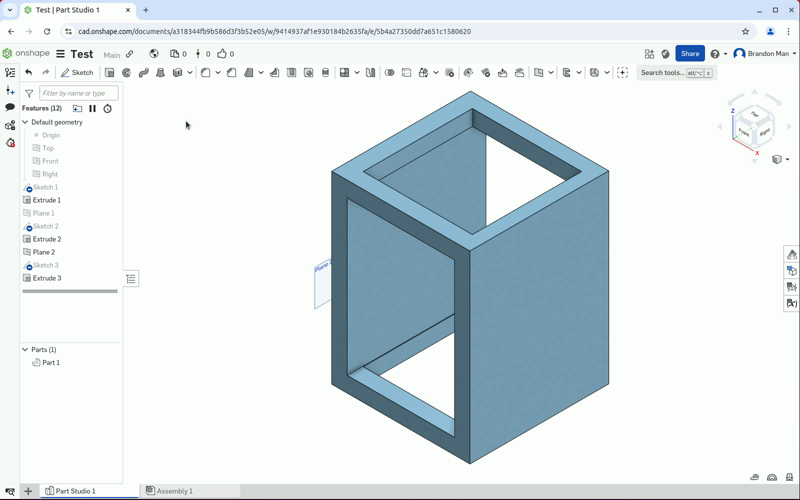
mouse_move(73, 189)
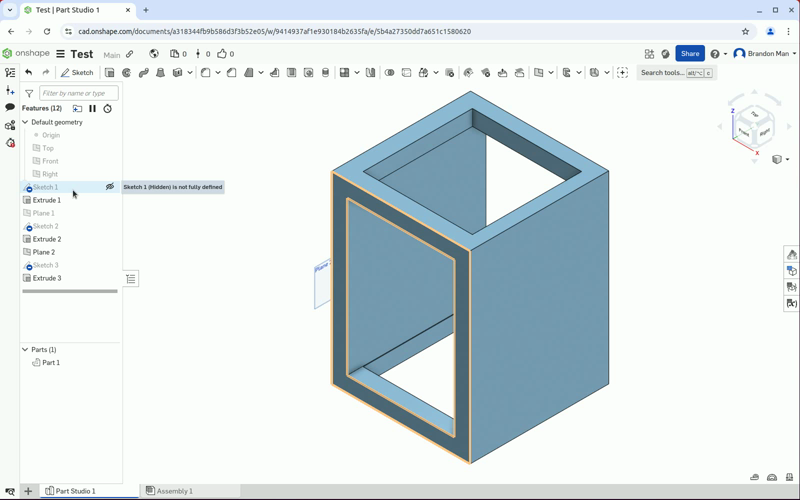
click(73, 189)